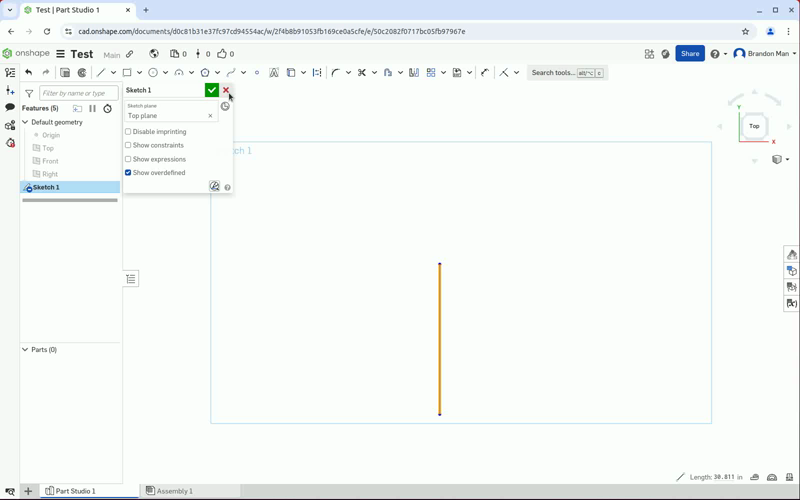
key(shift+h)
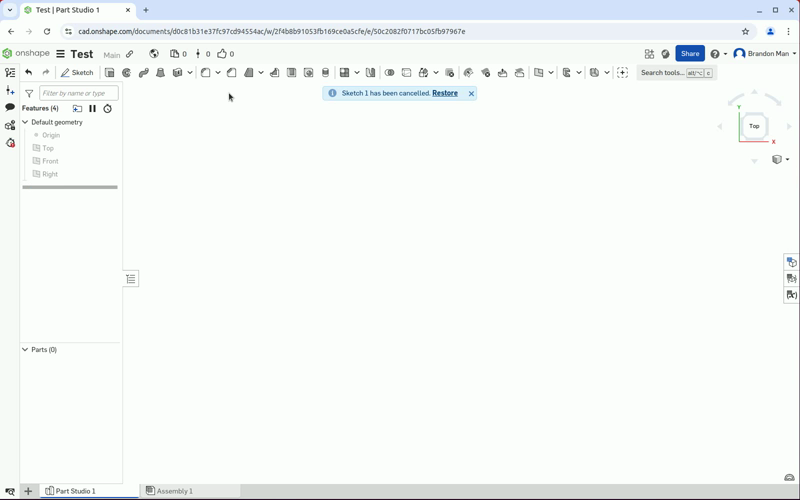
mouse_move(73, 352)
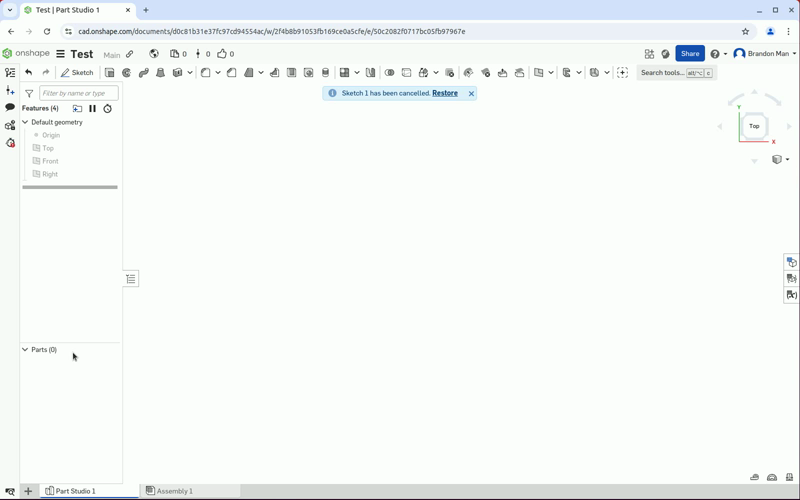
key(y)
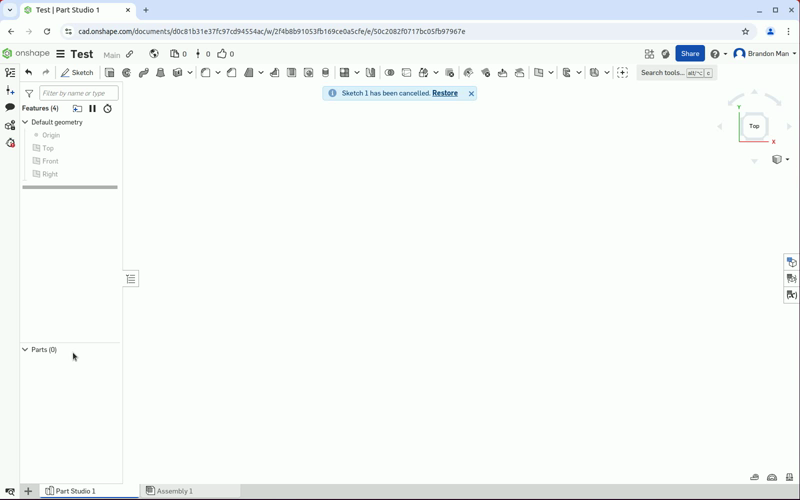
key(shift+p)
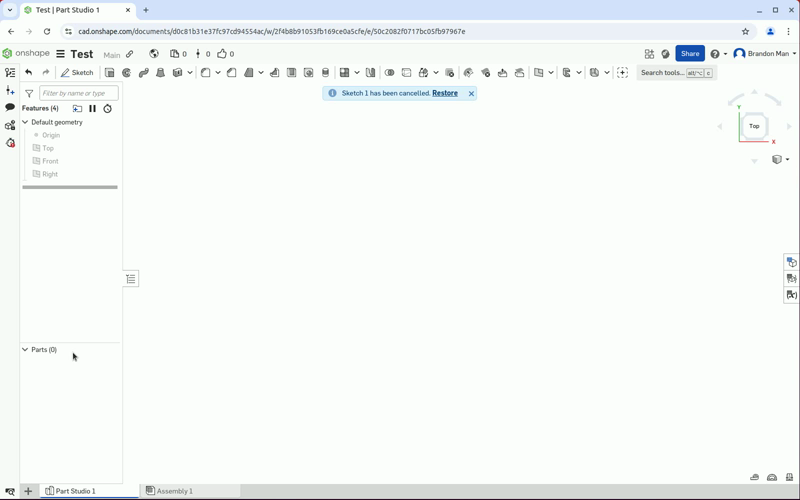
key(space)
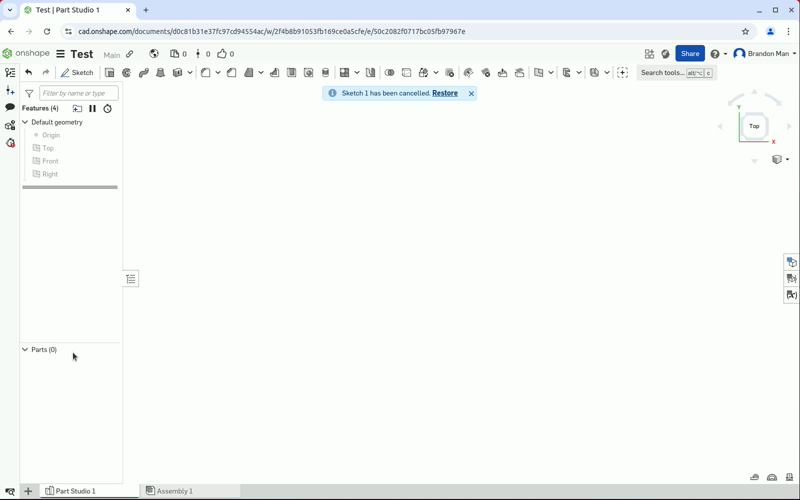
key_down(shift)
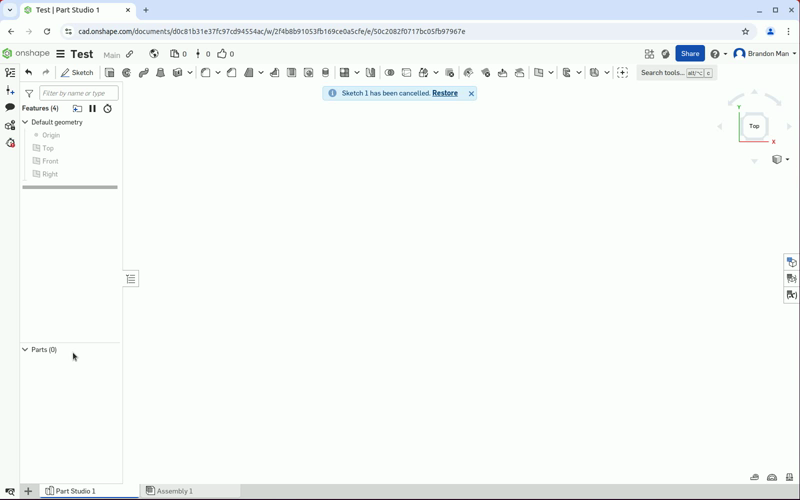
key(up)
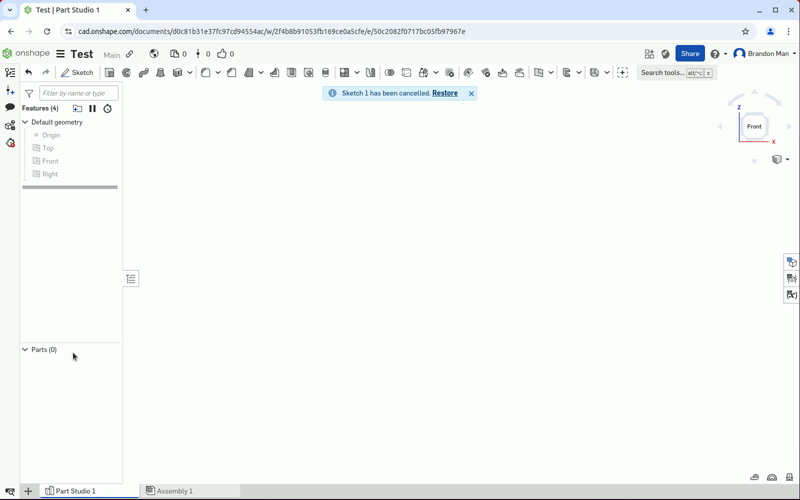
key_up(shift)
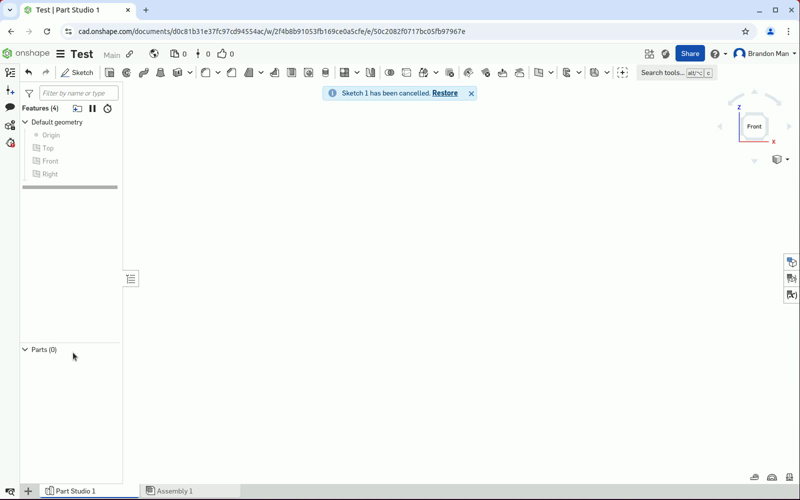
mouse_move(73, 352)
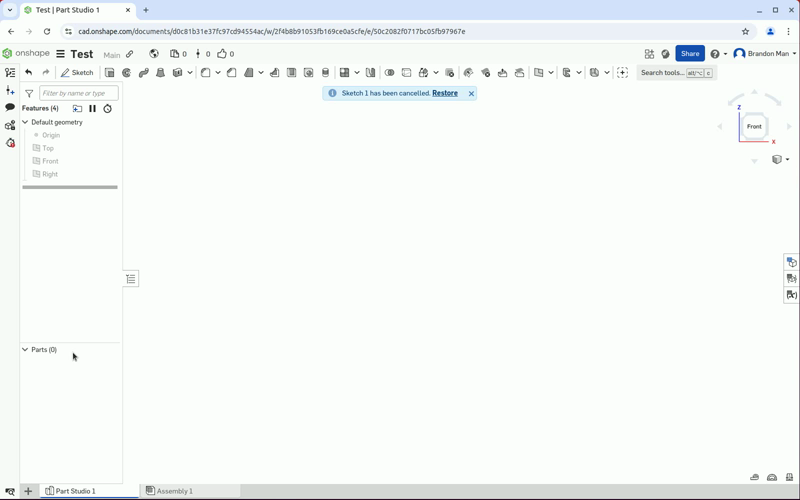
key(shift+y)
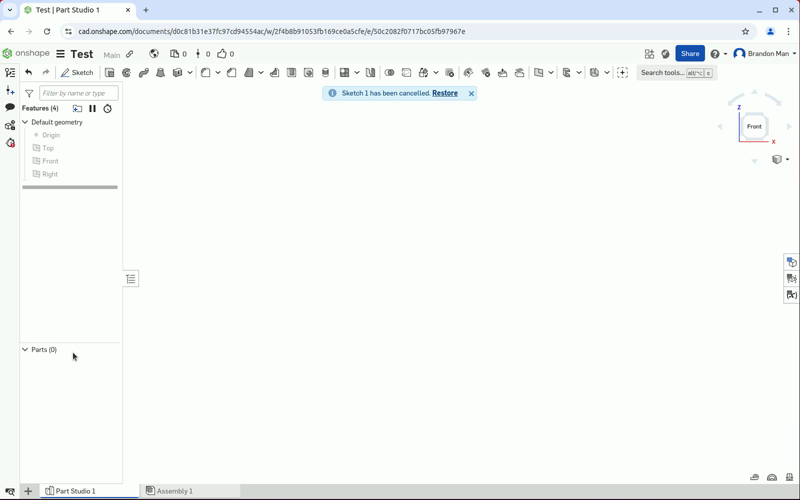
key(shift+s)
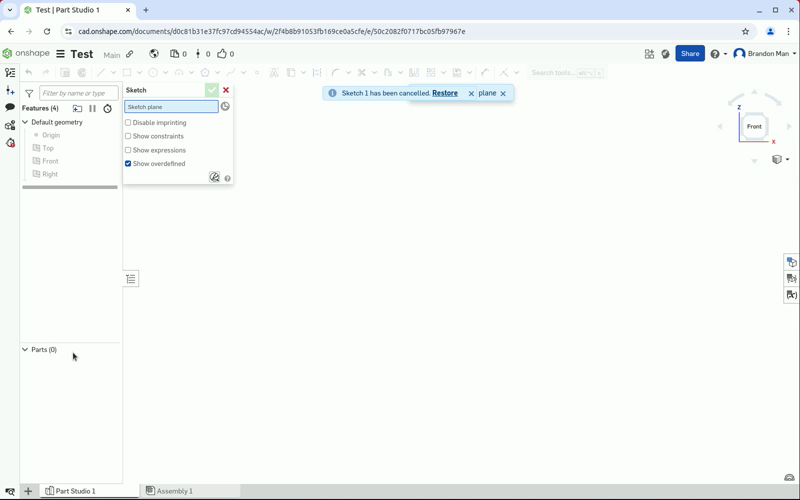
mouse_move(73, 163)
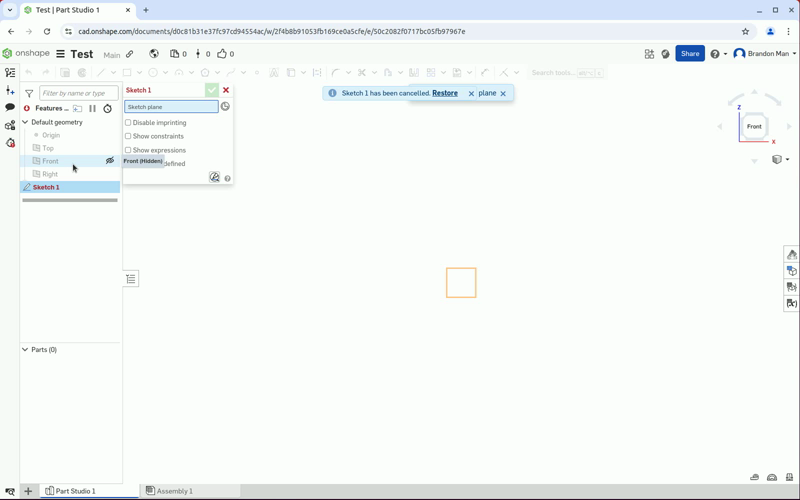
click(73, 163)
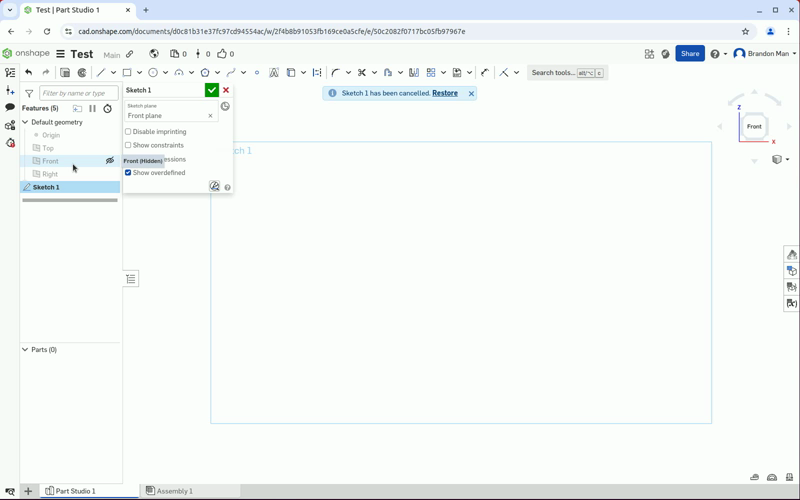
mouse_move(73, 352)
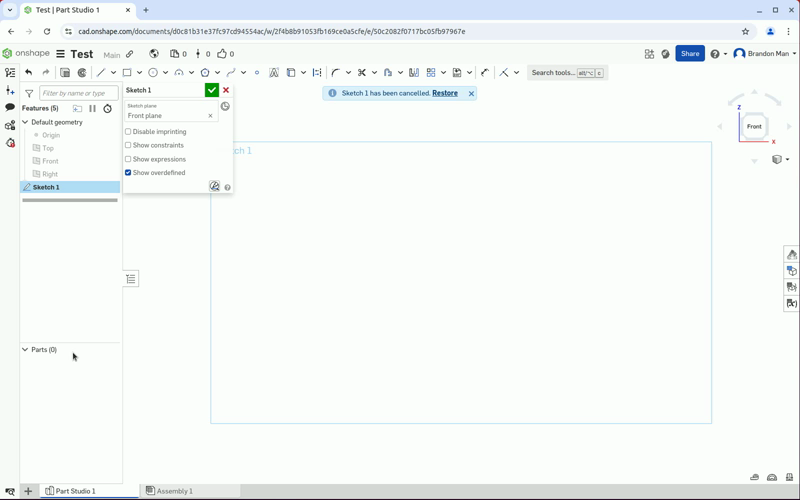
key(y)
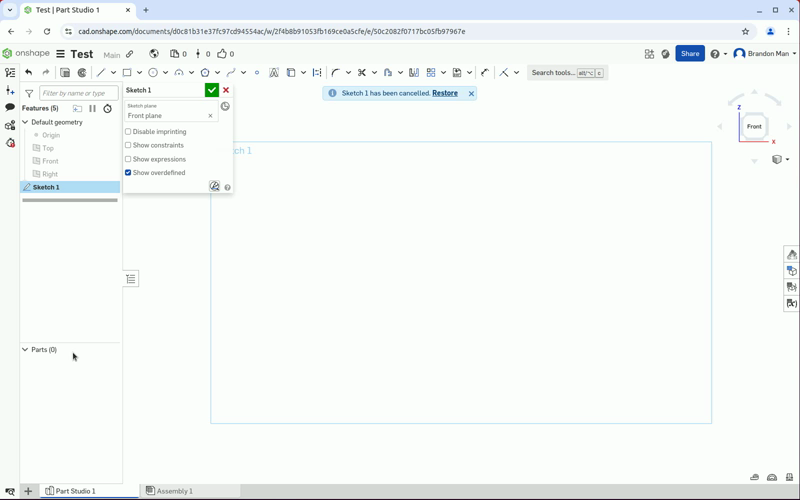
key(l)
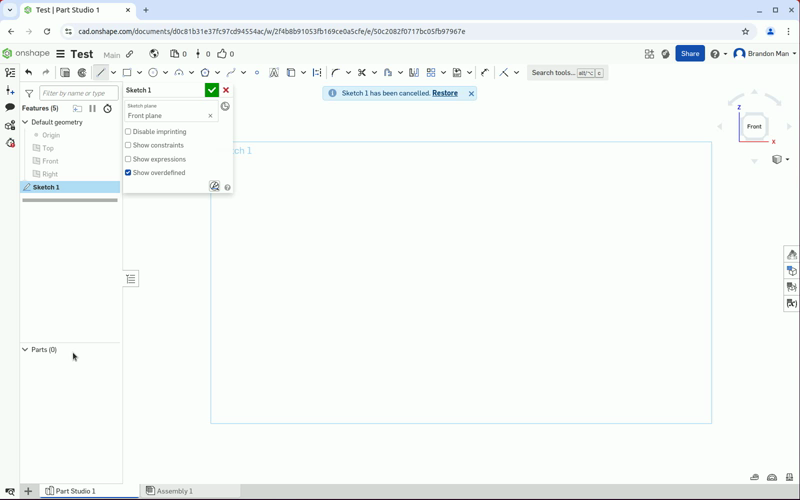
key_down(shift)
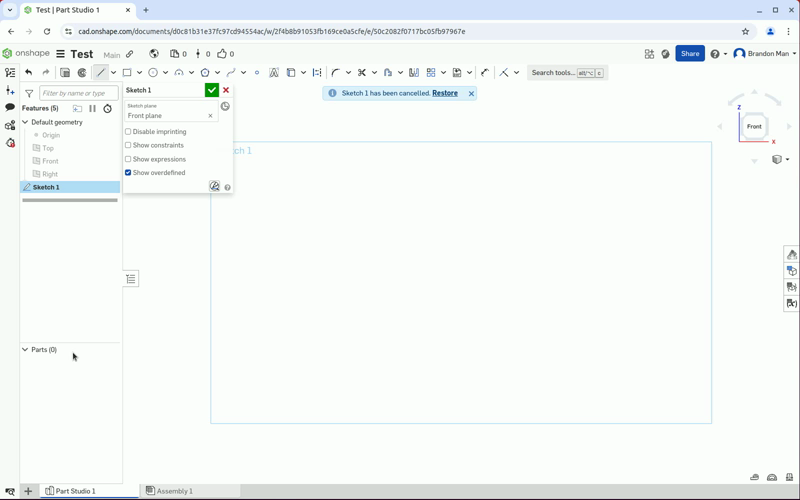
mouse_move(460, 282)
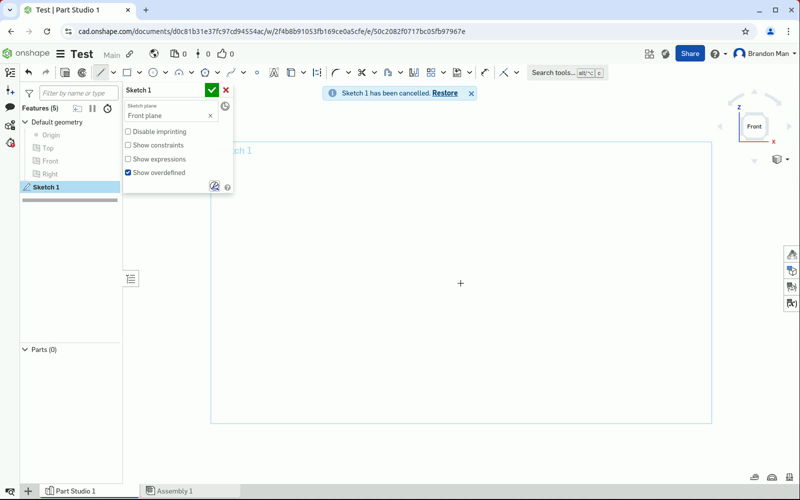
click(460, 282)
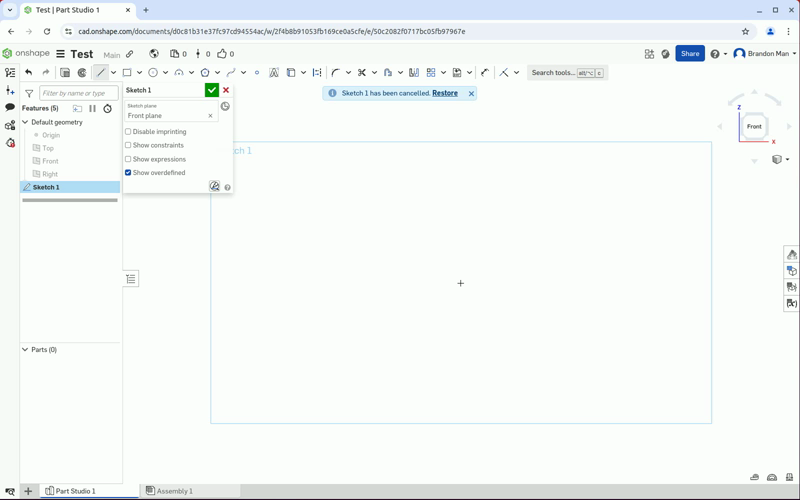
key_up(shift)
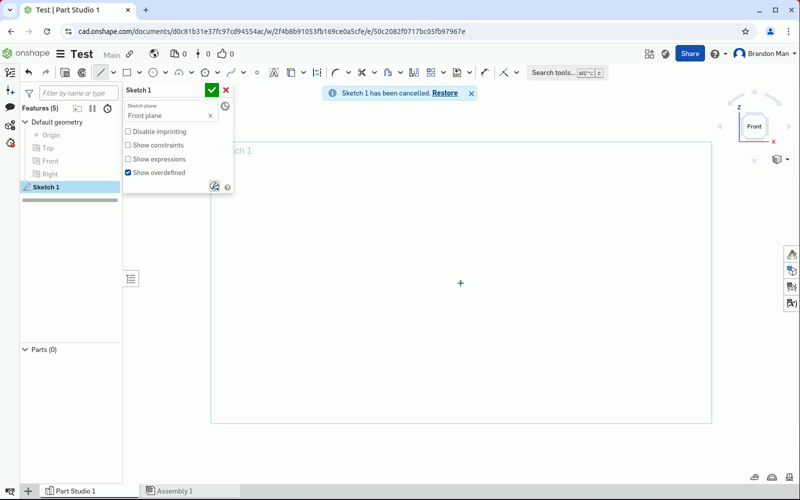
key_down(shift)
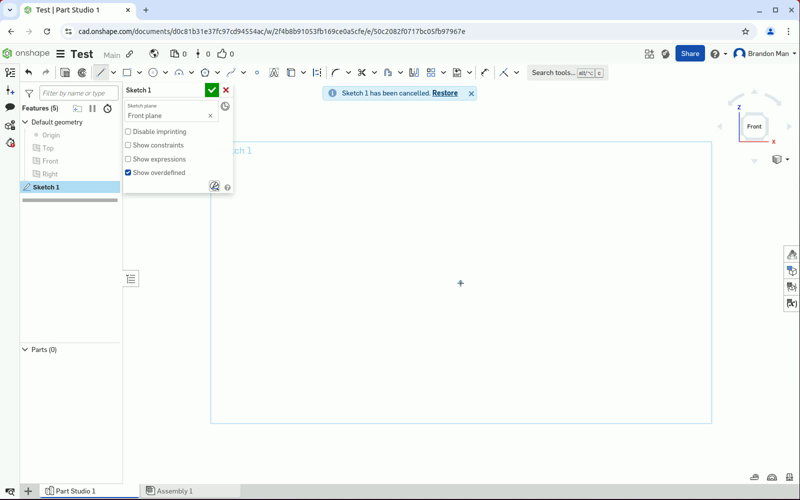
mouse_move(573, 282)
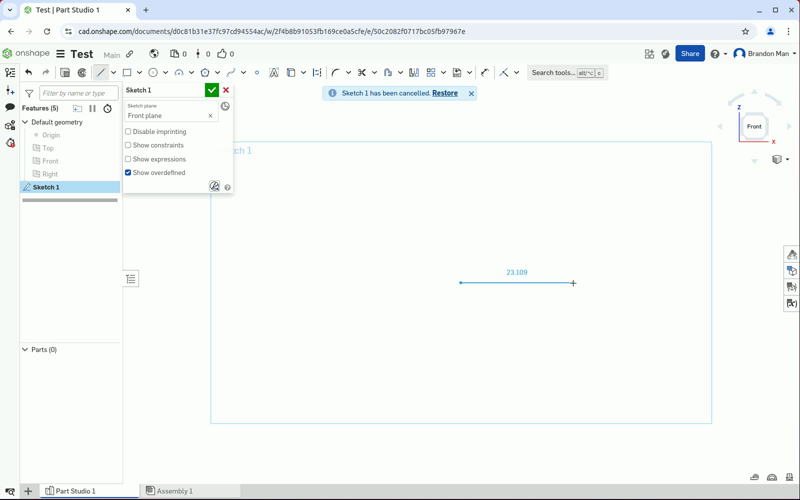
click(573, 282)
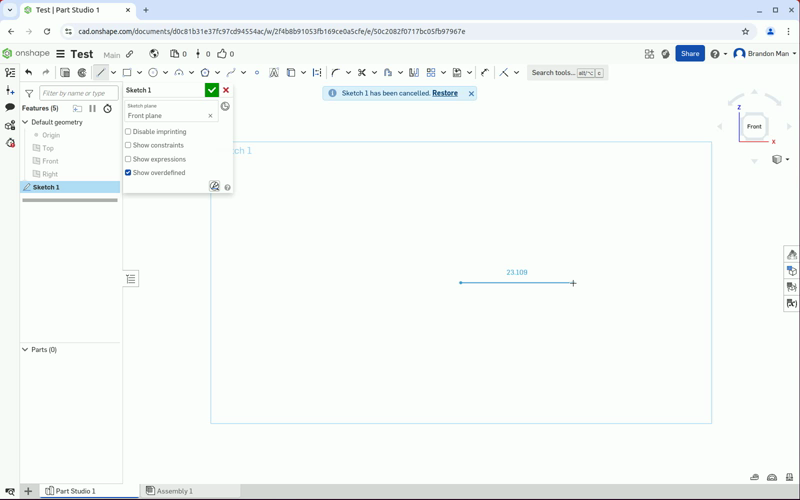
key_up(shift)
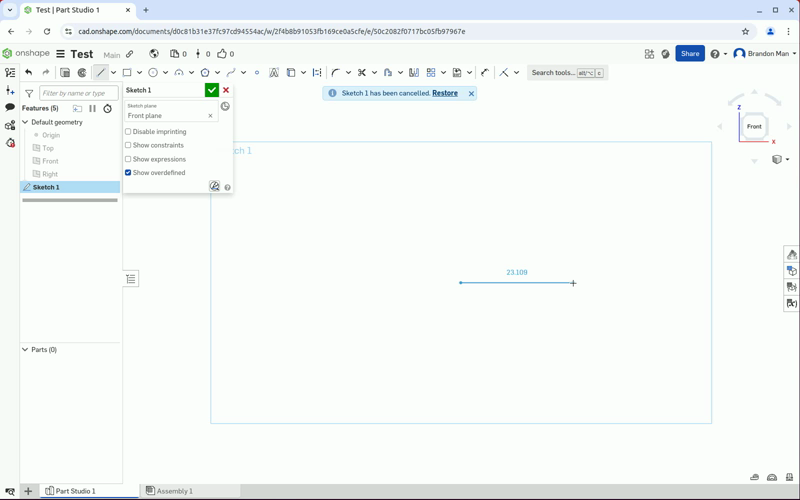
key_down(shift)
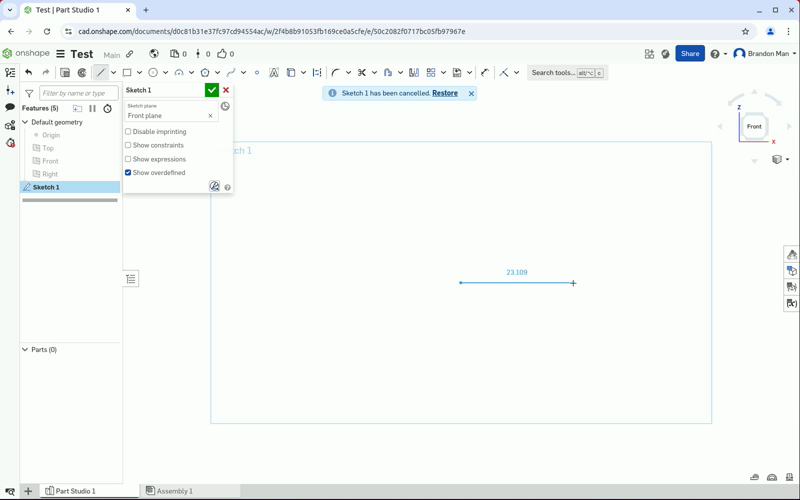
mouse_move(589, 282)
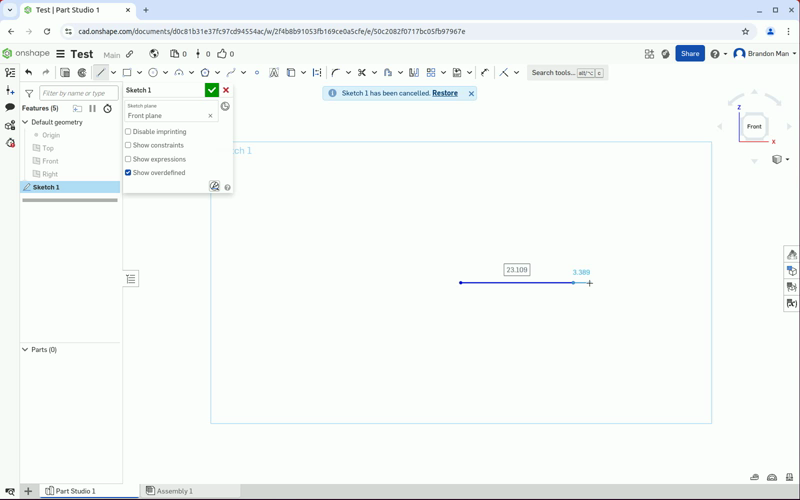
mouse_move(573, 275)
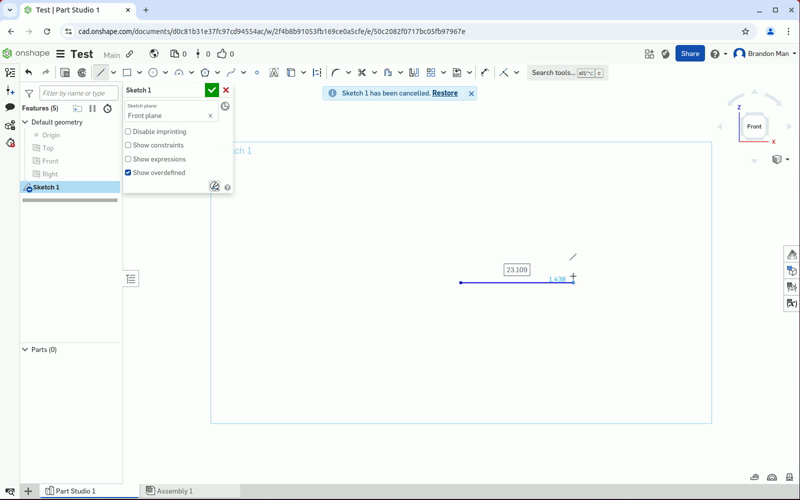
scroll(6)
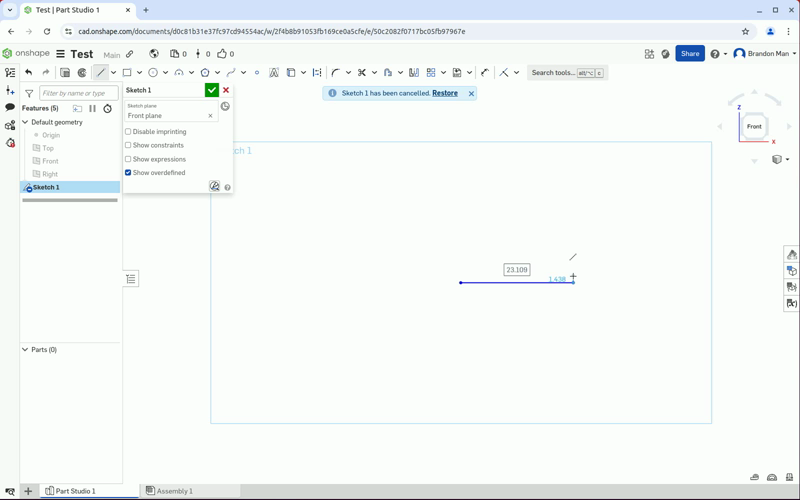
scroll(6)
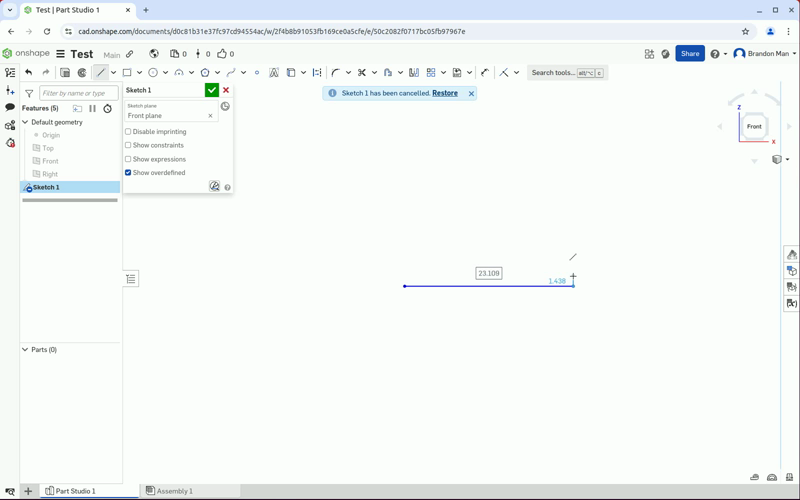
scroll(6)
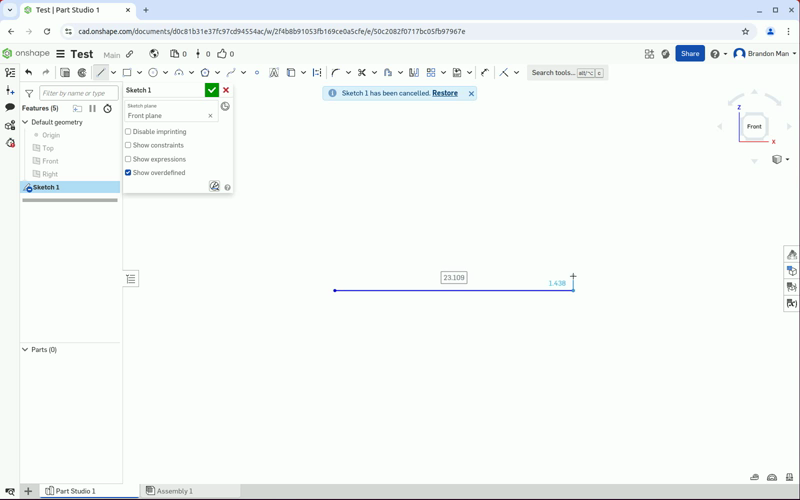
scroll(6)
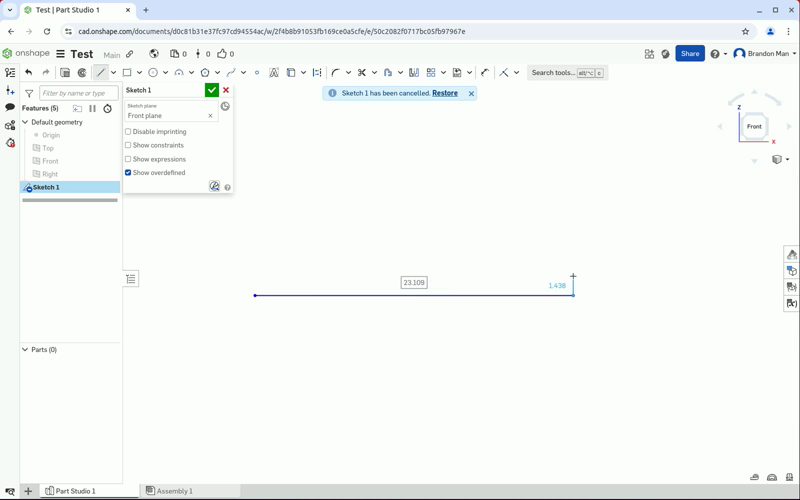
scroll(6)
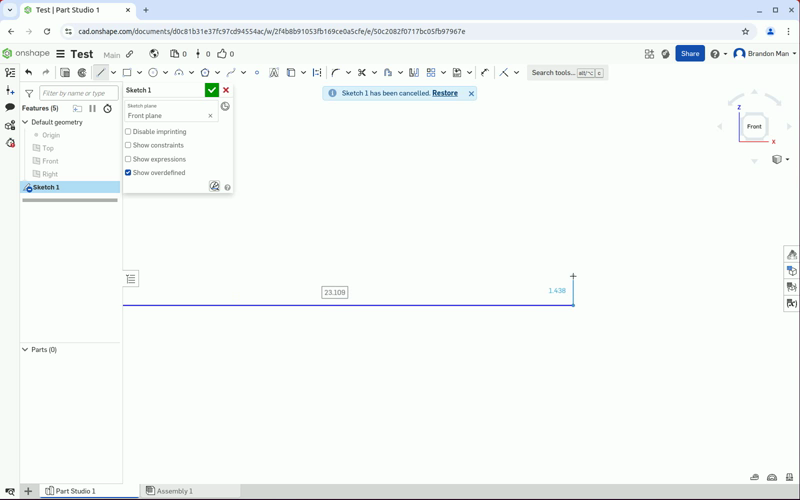
scroll(6)
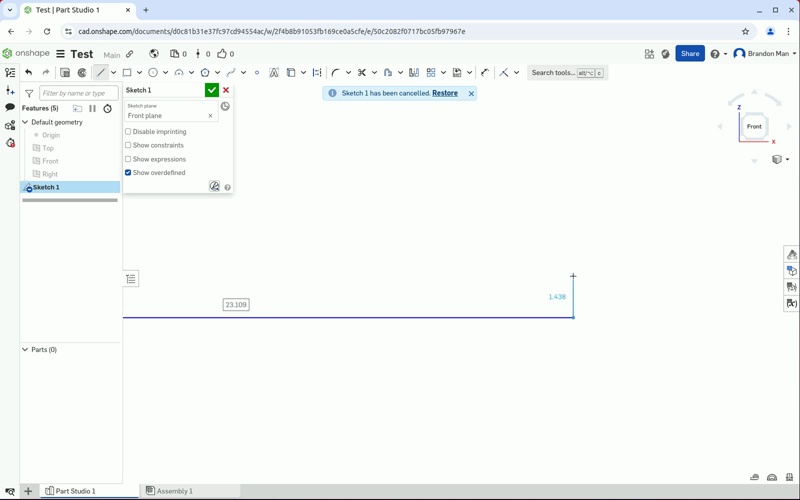
scroll(6)
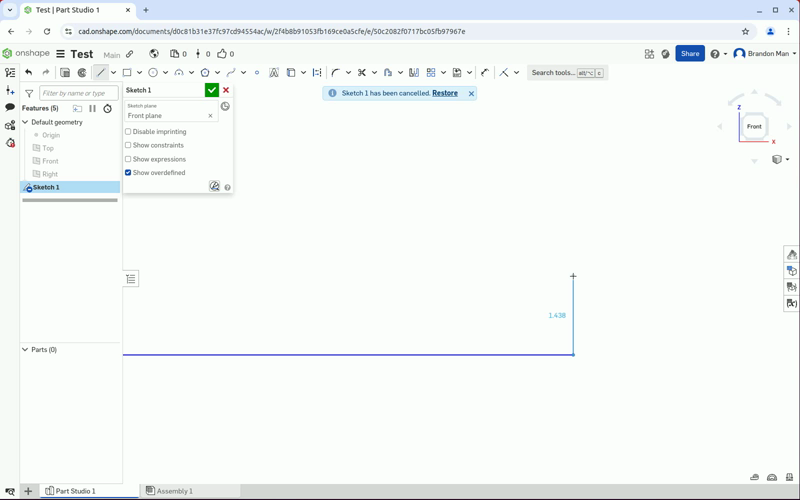
click(573, 275)
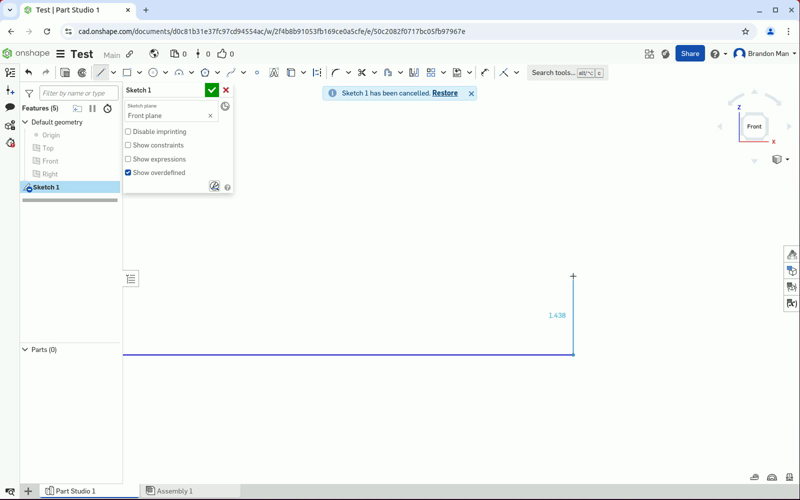
scroll(-6)
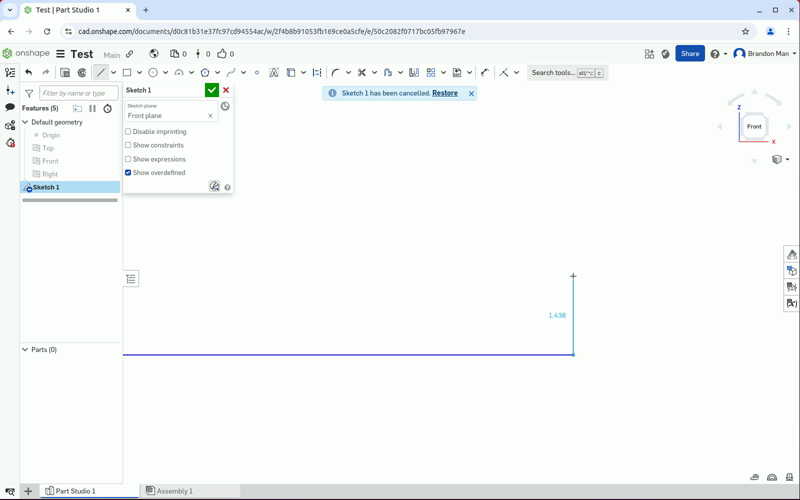
scroll(-6)
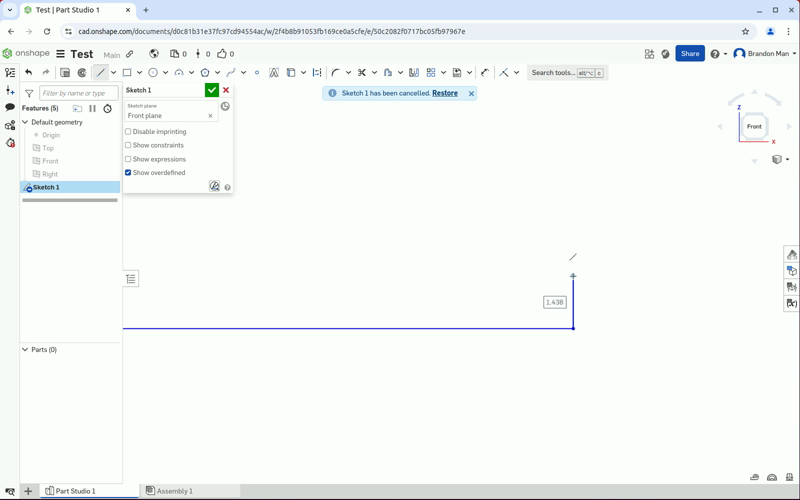
scroll(-6)
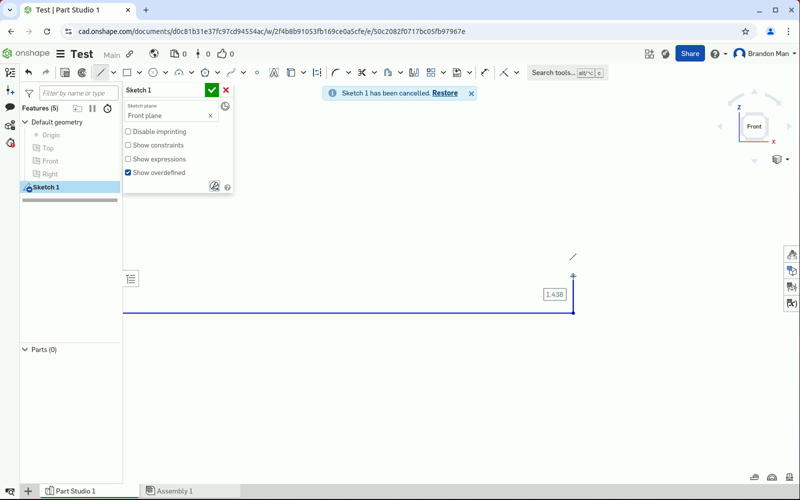
scroll(-6)
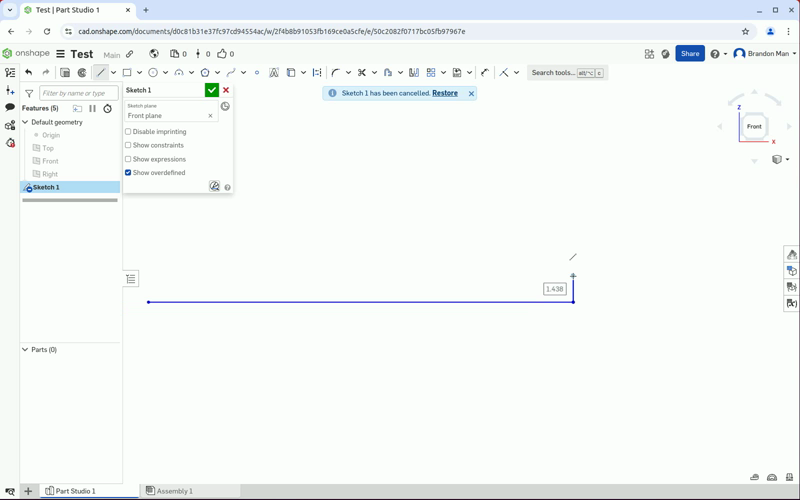
scroll(-6)
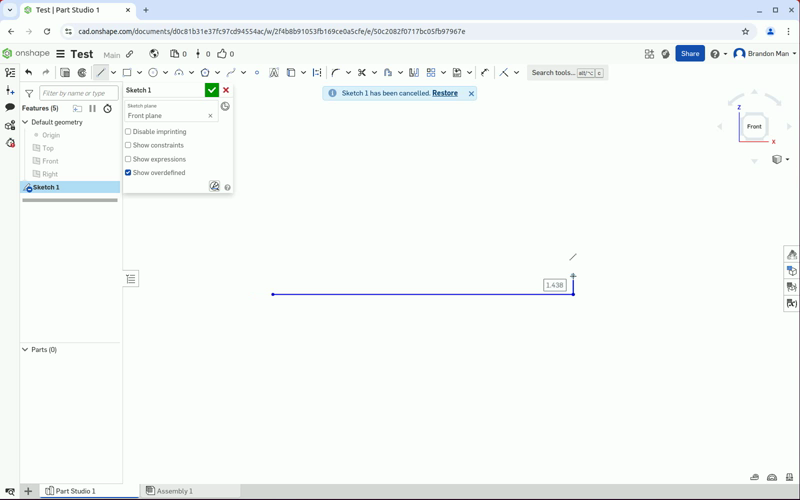
scroll(-6)
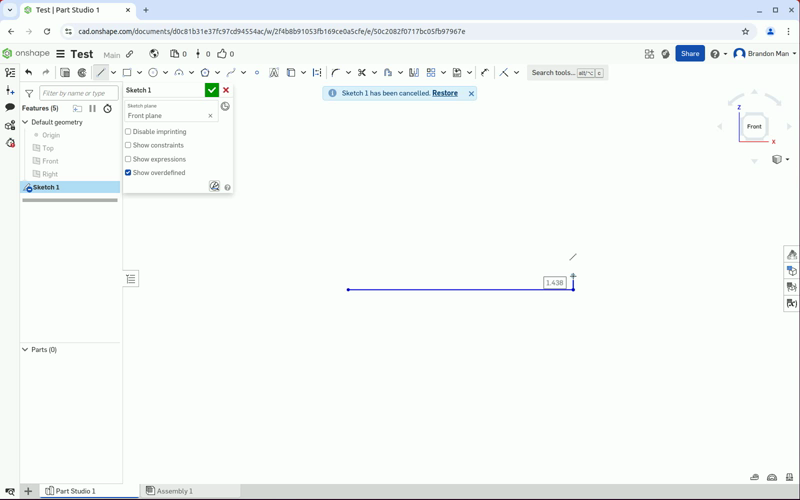
scroll(-6)
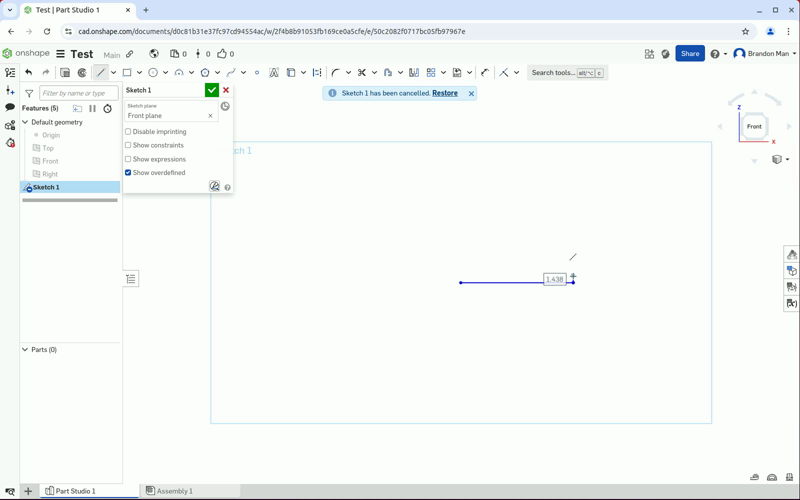
key_up(shift)
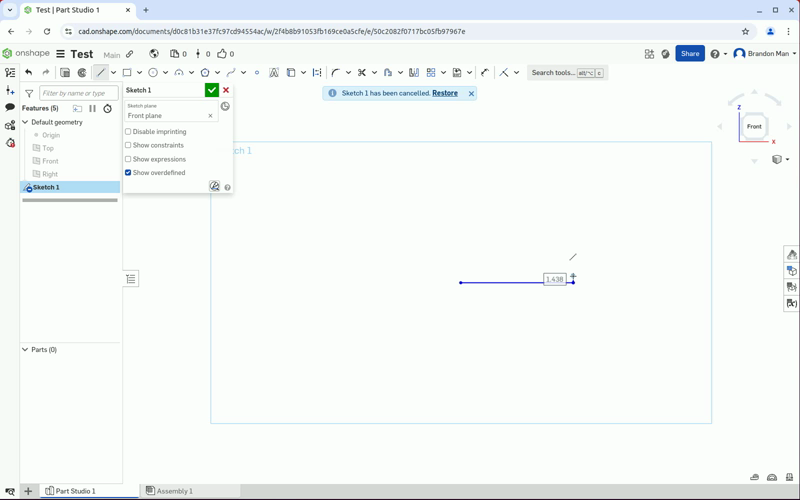
key_down(shift)
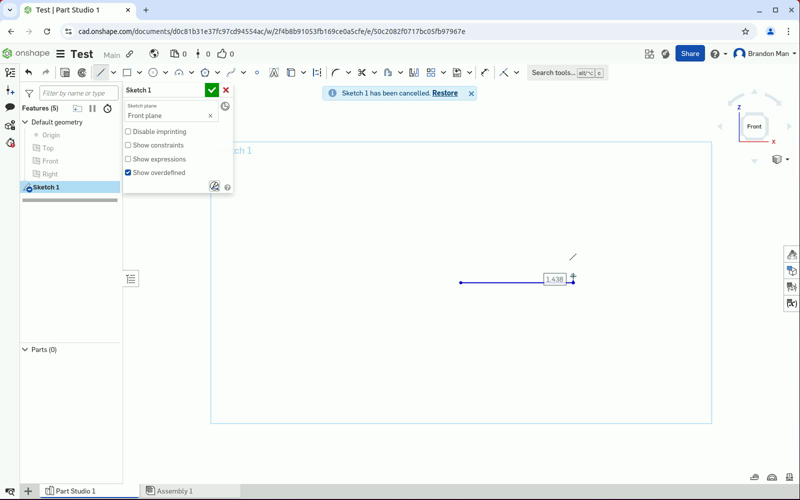
mouse_move(460, 259)
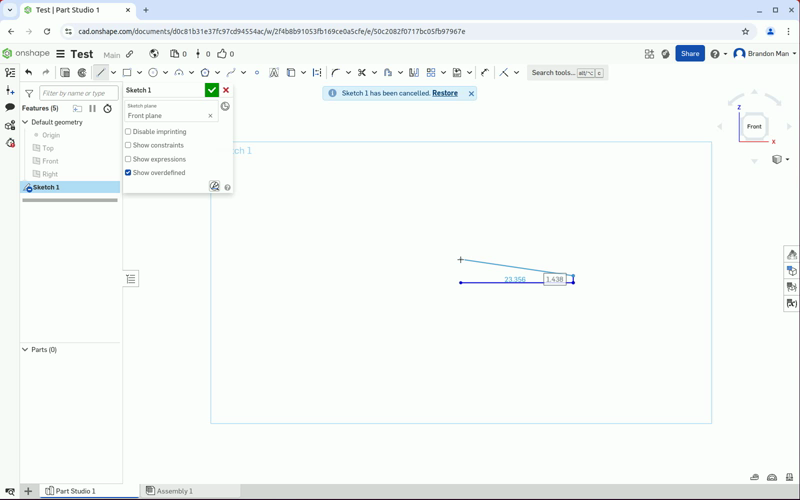
click(460, 259)
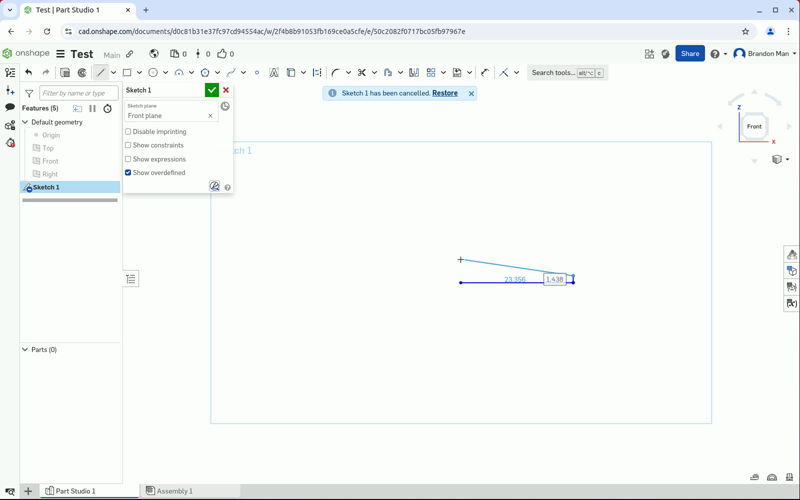
key_up(shift)
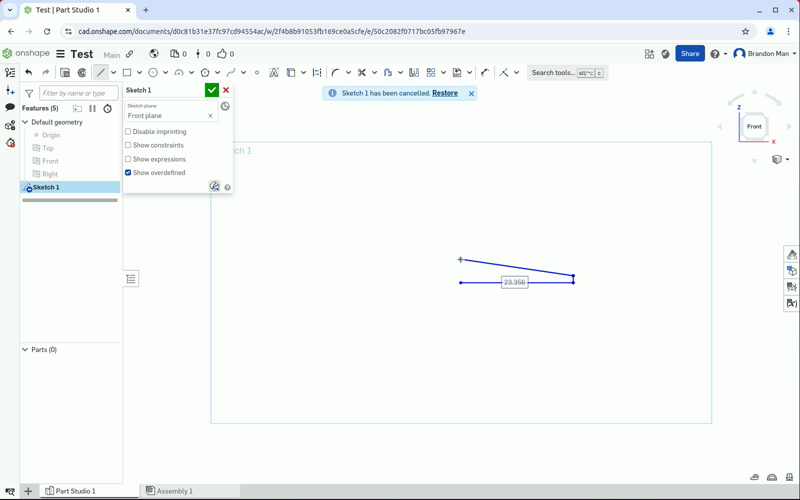
mouse_move(490, 259)
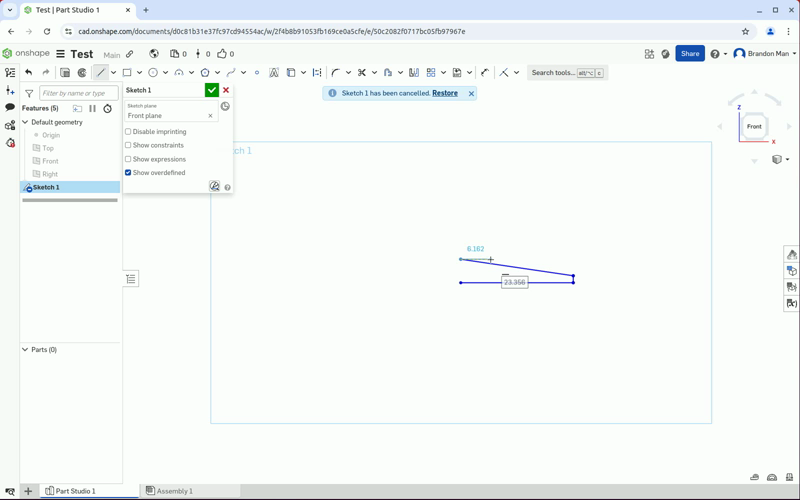
key_down(shift)
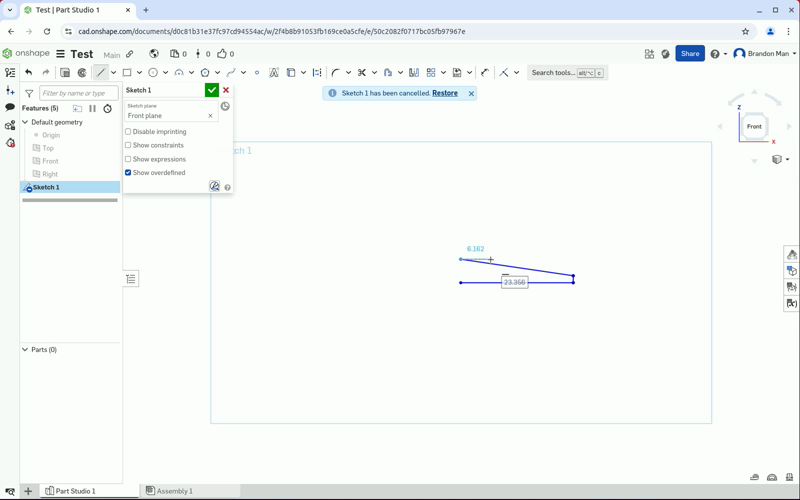
mouse_move(460, 282)
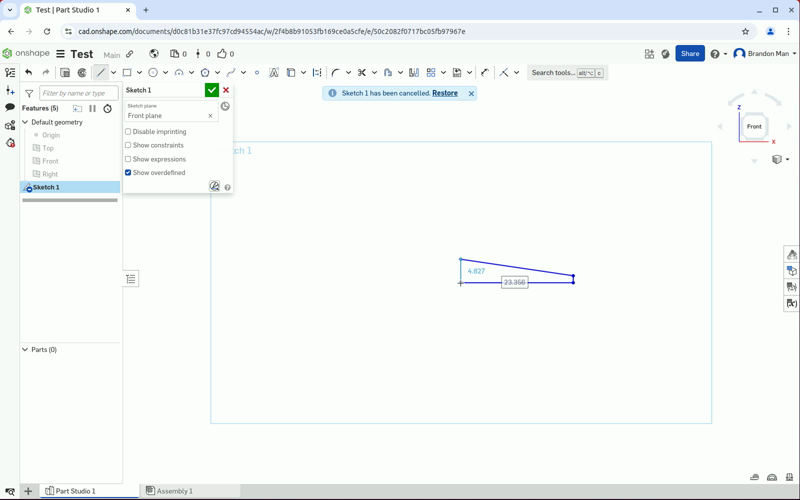
key_up(shift)
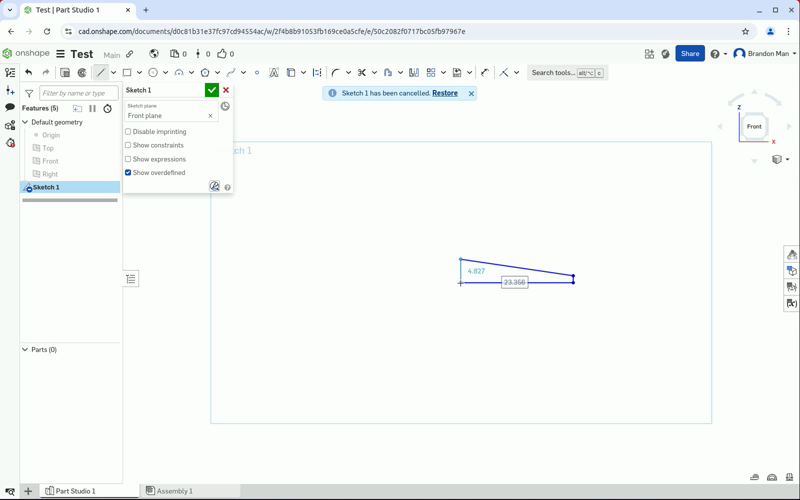
click(460, 282)
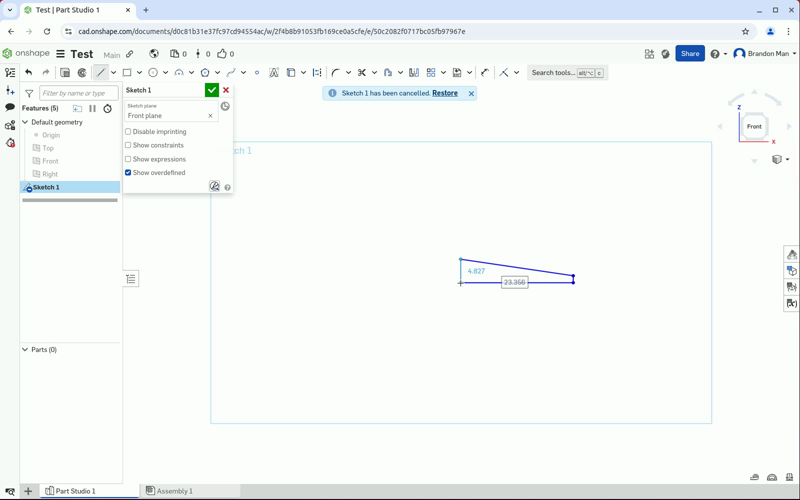
key(esc)
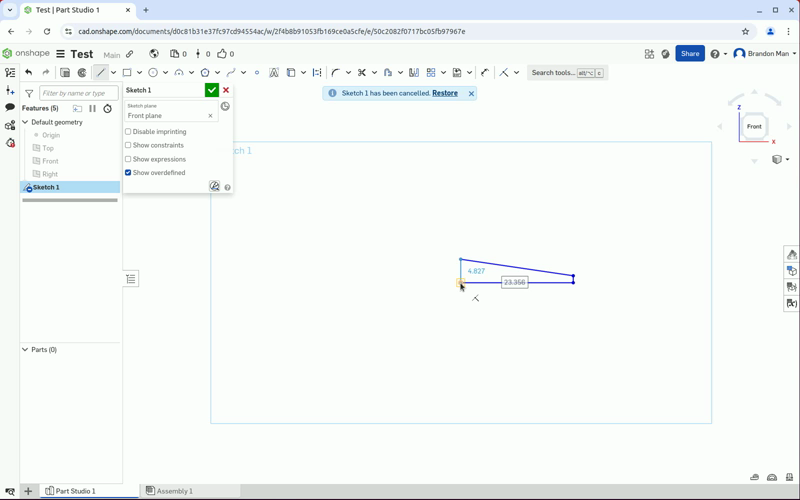
mouse_move(501, 267)
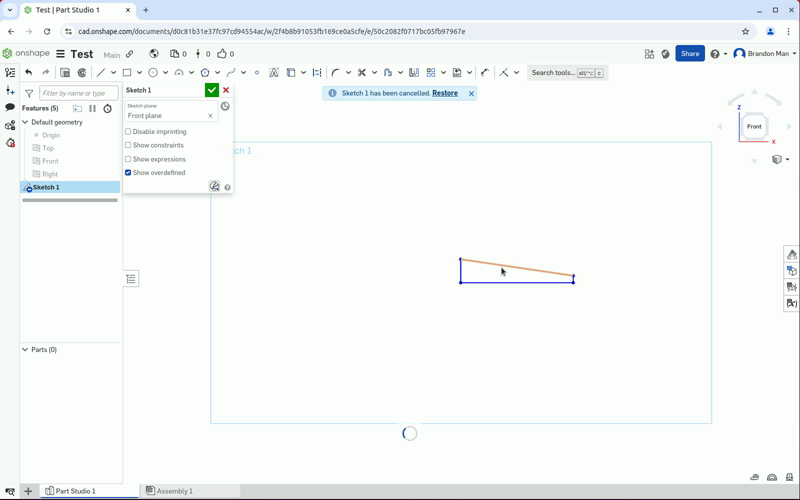
scroll(6)
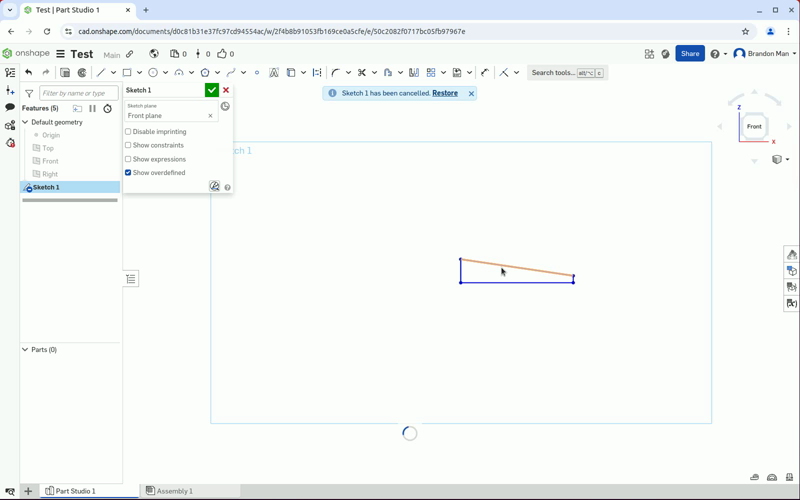
scroll(6)
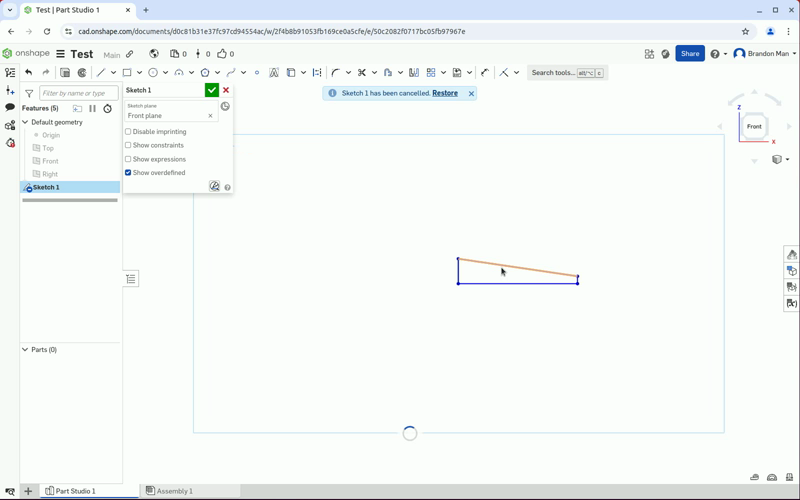
scroll(6)
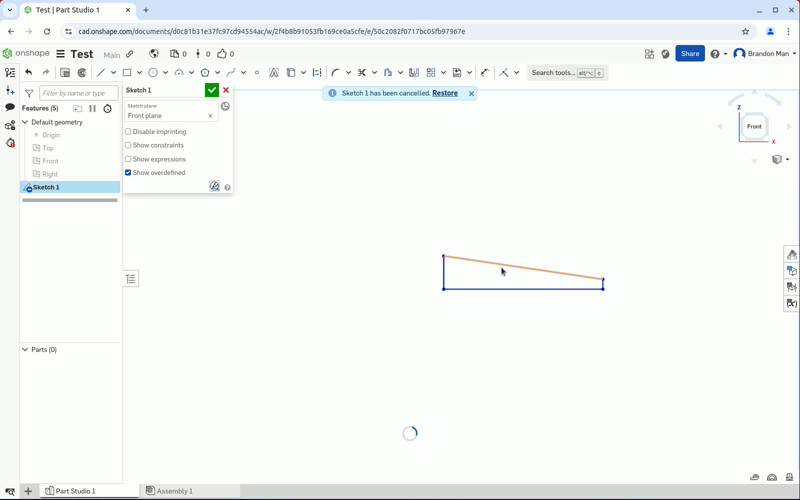
scroll(6)
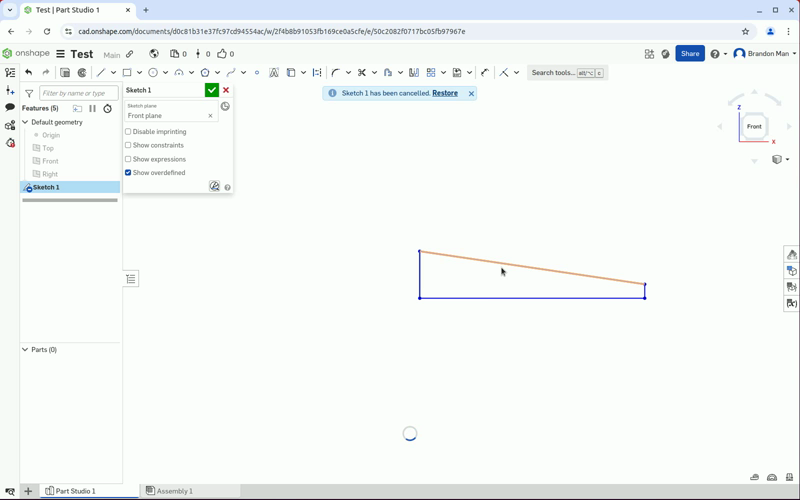
scroll(6)
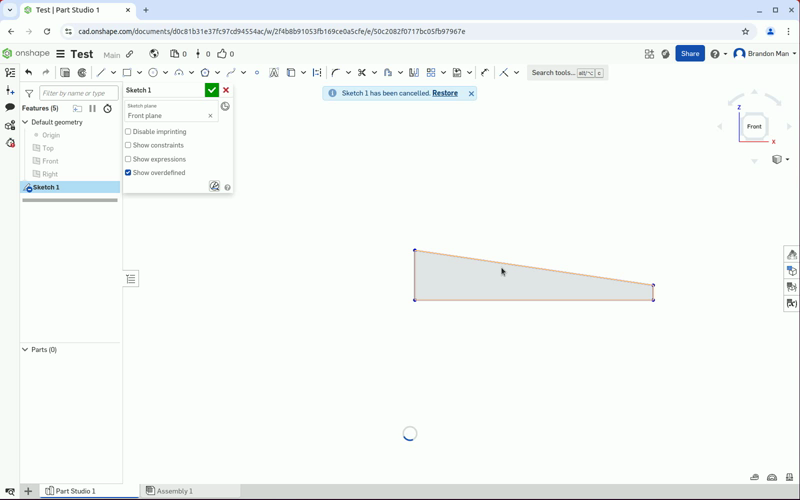
scroll(6)
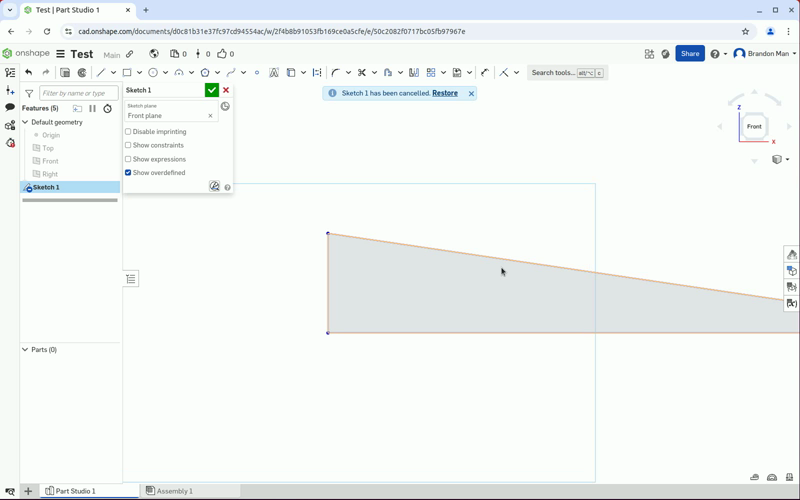
scroll(6)
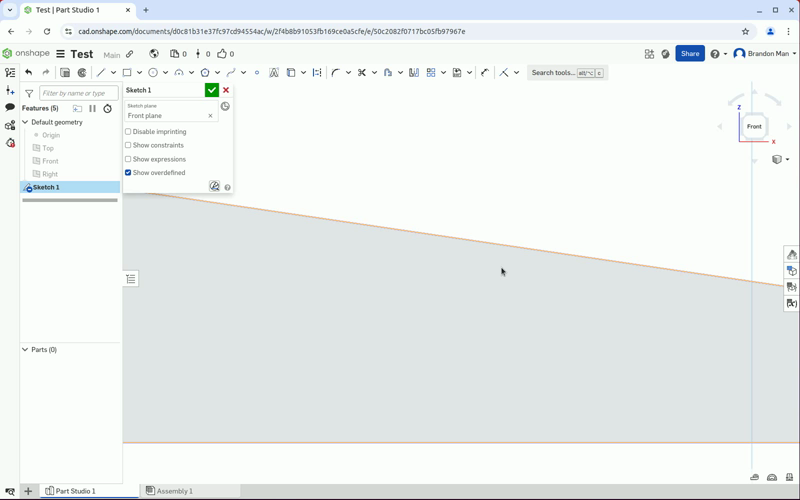
click(501, 267)
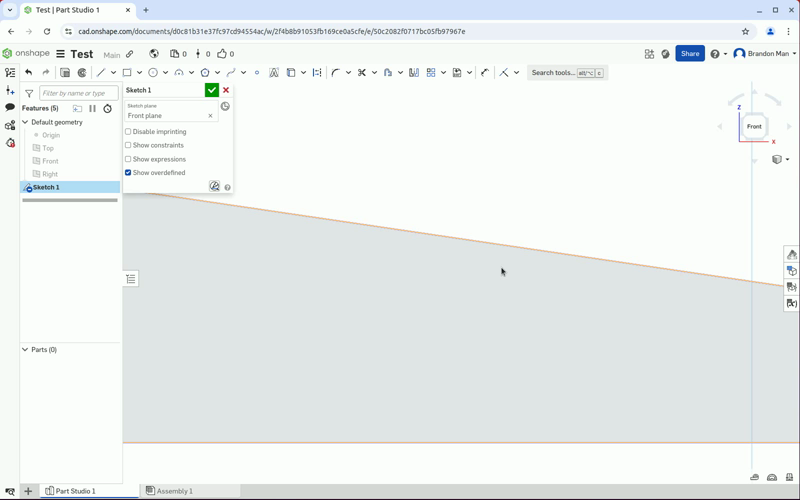
scroll(-6)
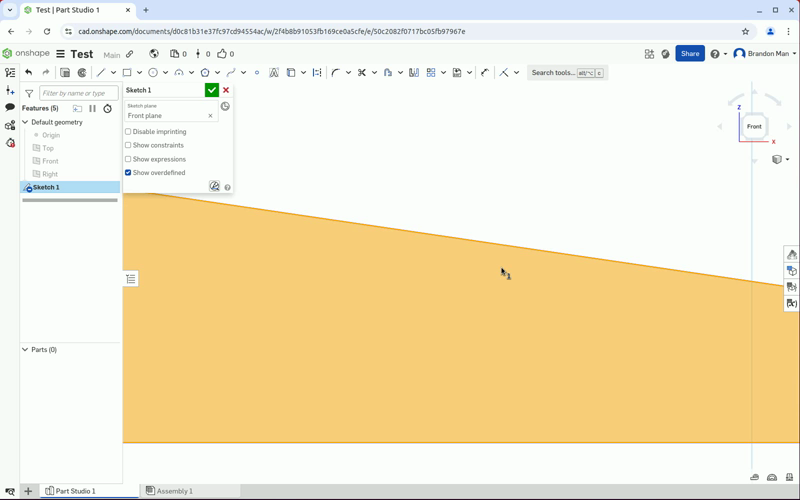
scroll(-6)
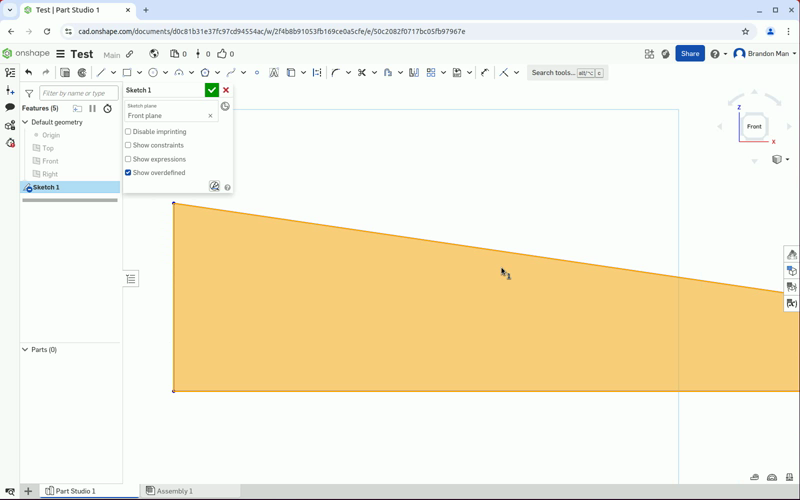
scroll(-6)
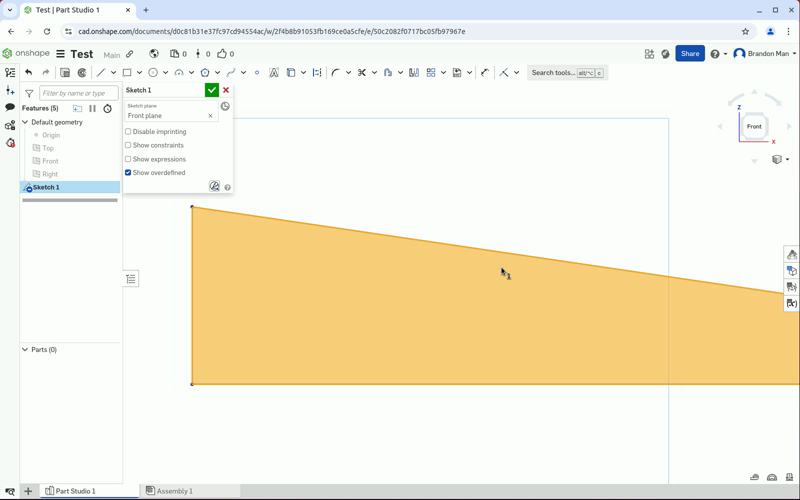
scroll(-6)
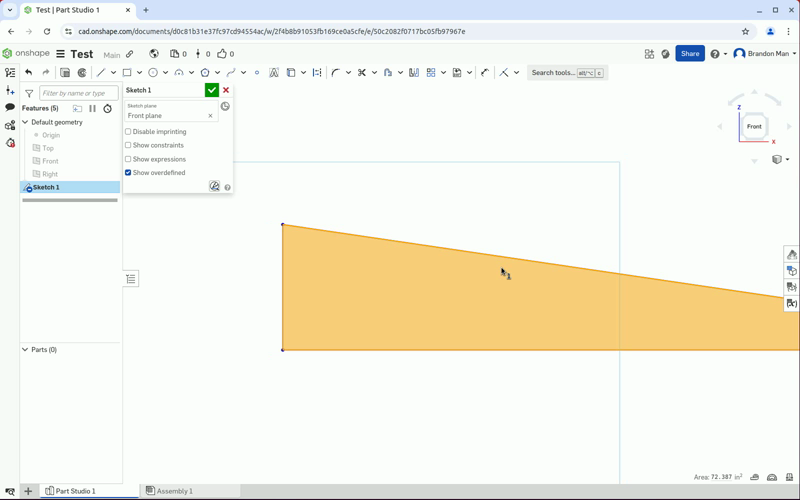
scroll(-6)
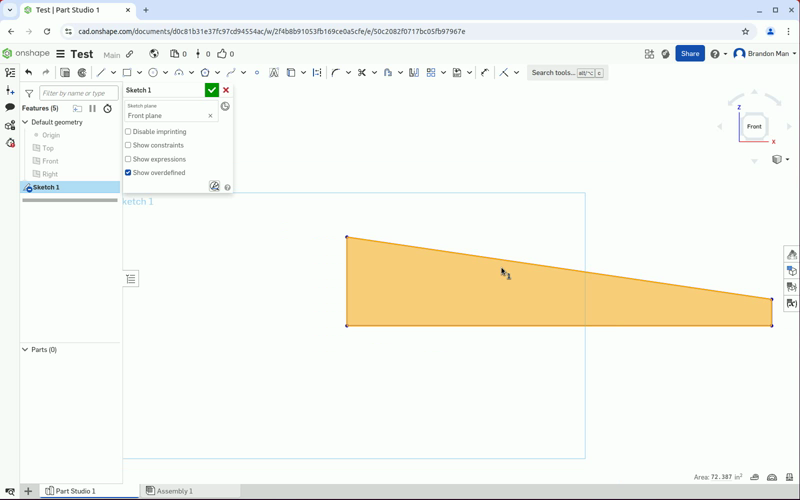
scroll(-6)
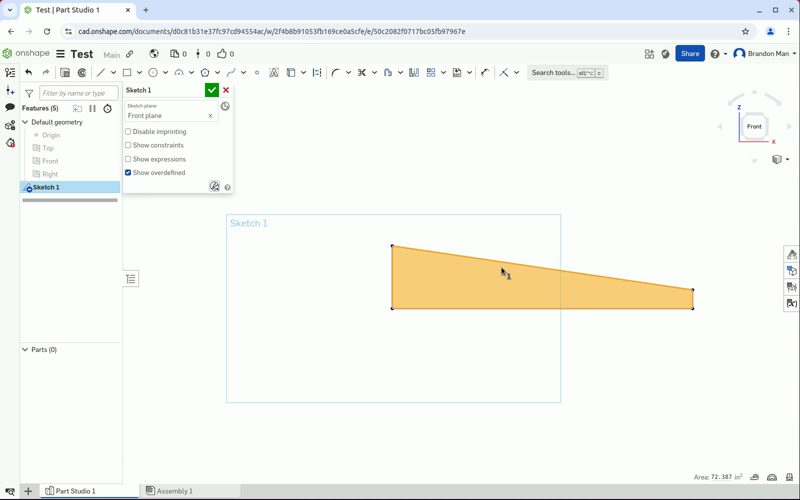
scroll(-6)
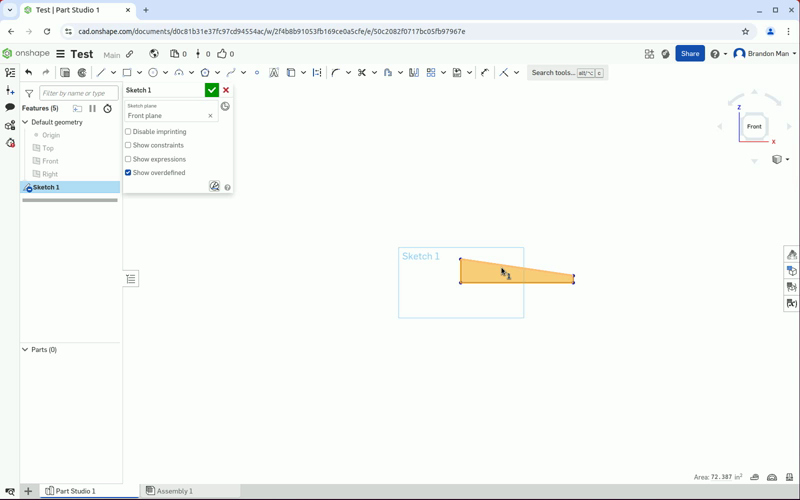
mouse_move(73, 352)
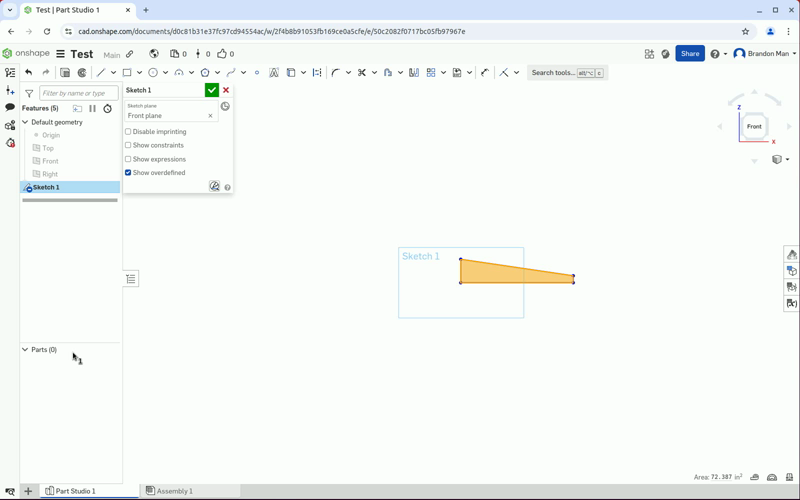
key(shift+y)
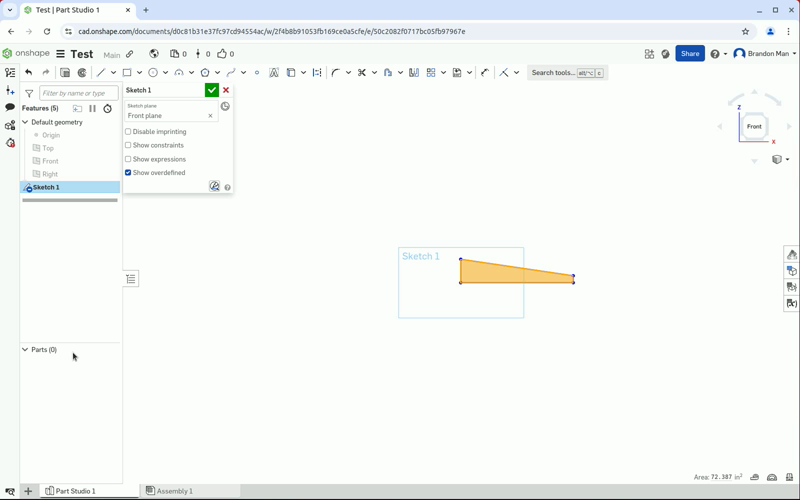
key(shift+e)
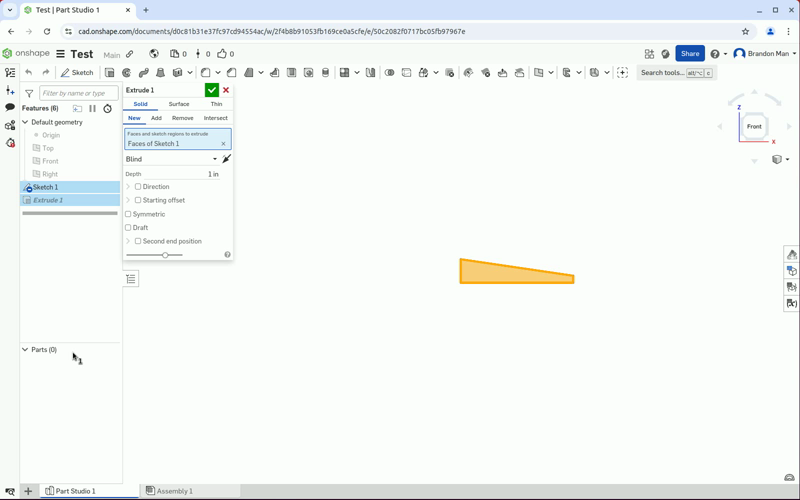
mouse_move(143, 106)
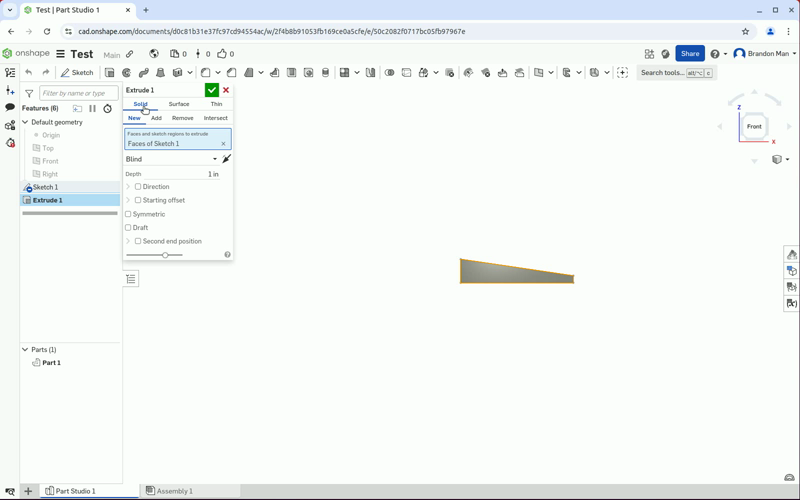
click(143, 106)
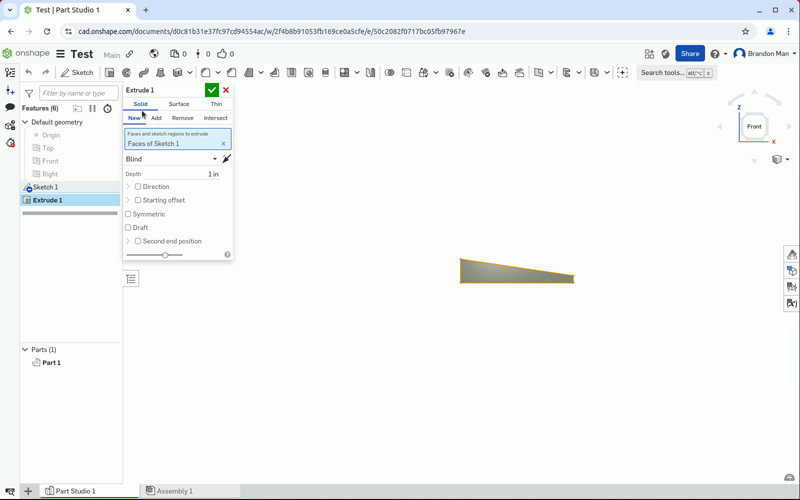
mouse_move(137, 120)
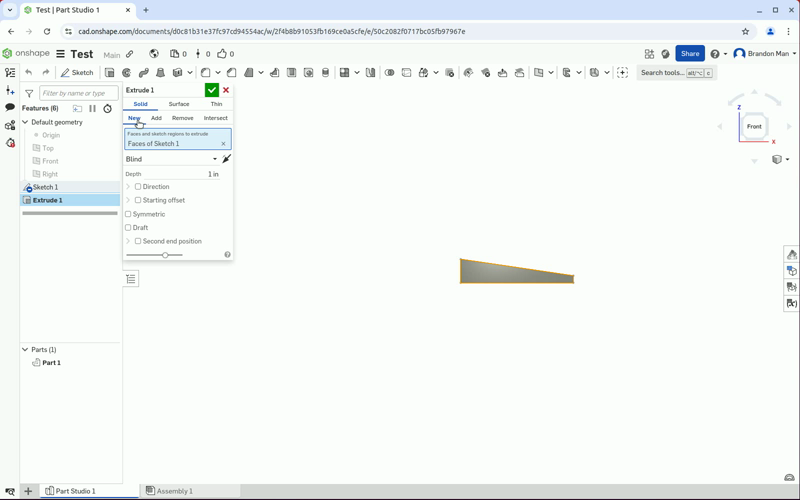
click(137, 120)
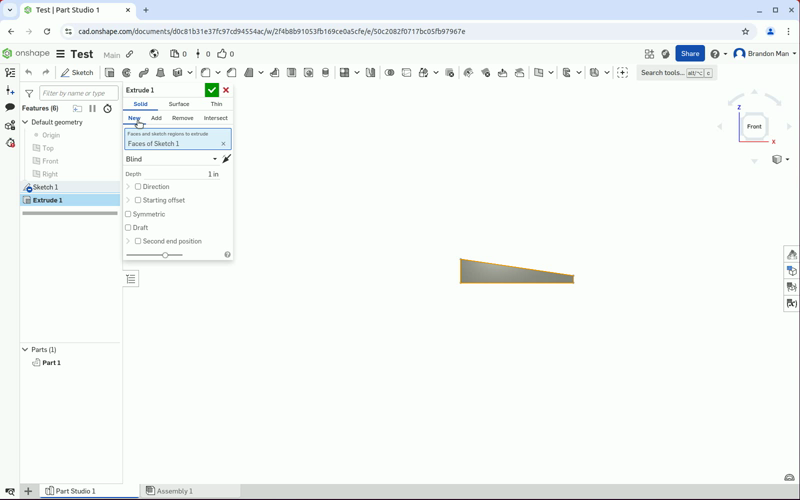
key(tab, 4)
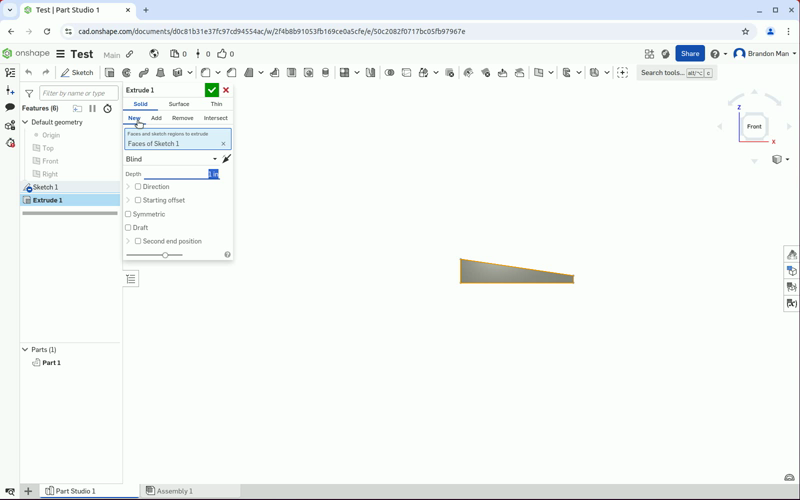
text(2.889)
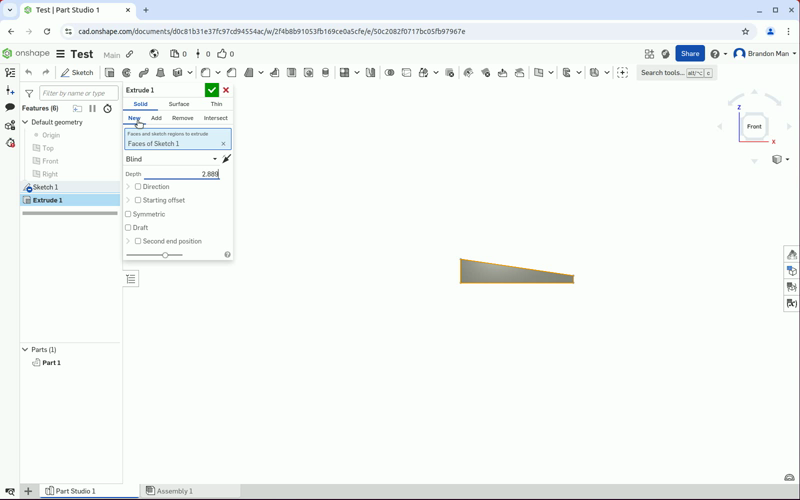
key(enter)
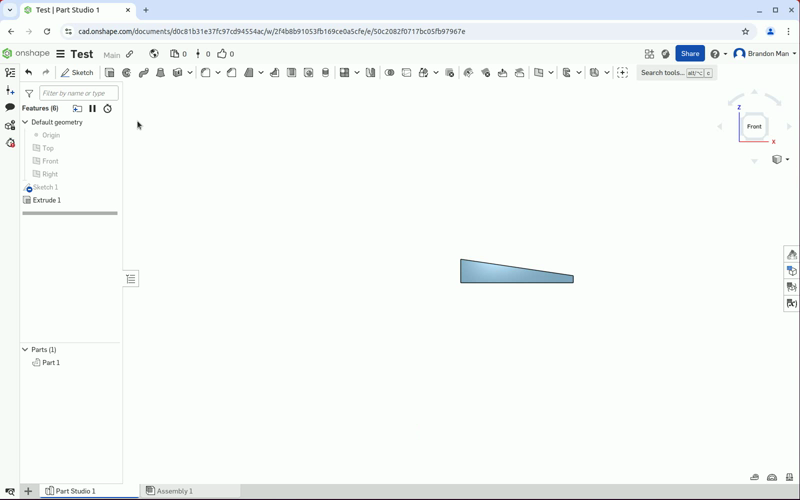
key(shift+h)
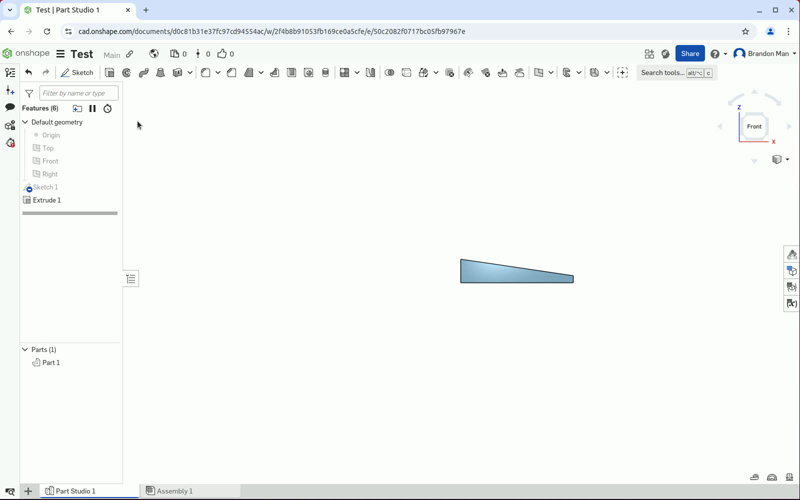
key(shift+h)
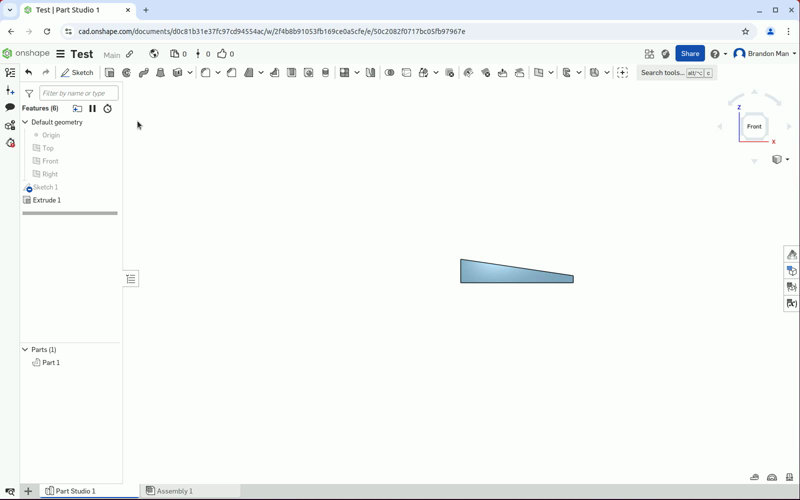
mouse_move(73, 189)
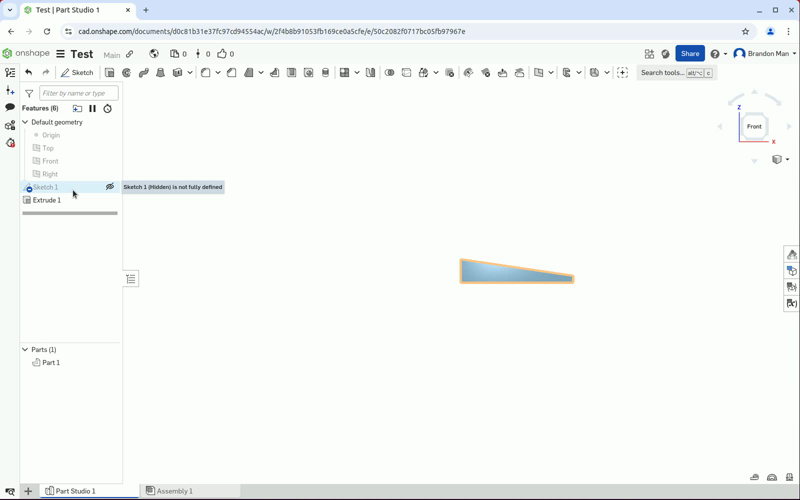
click(73, 189)
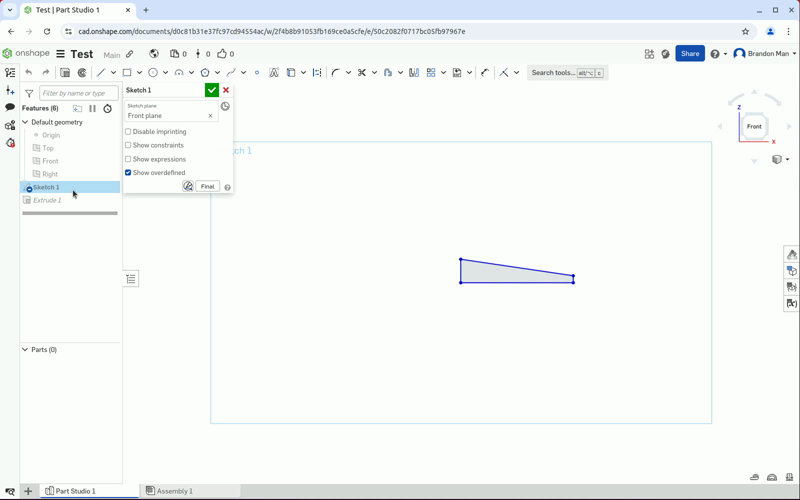
mouse_move(229, 92)
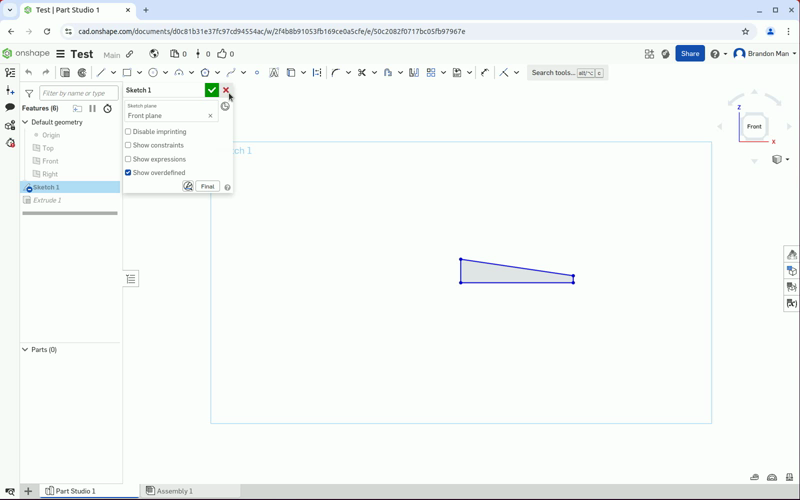
click(229, 92)
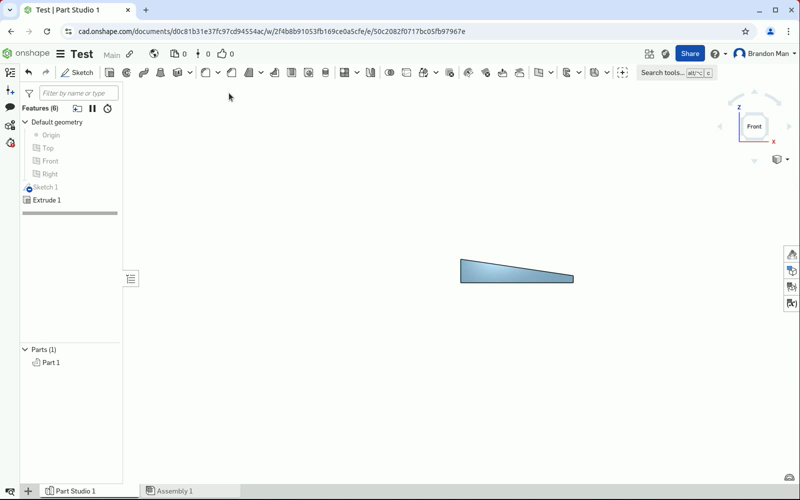
mouse_move(73, 352)
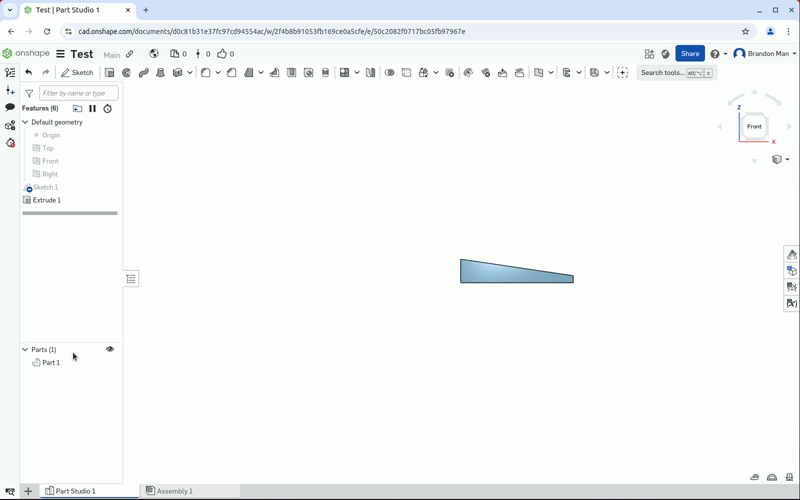
key(y)
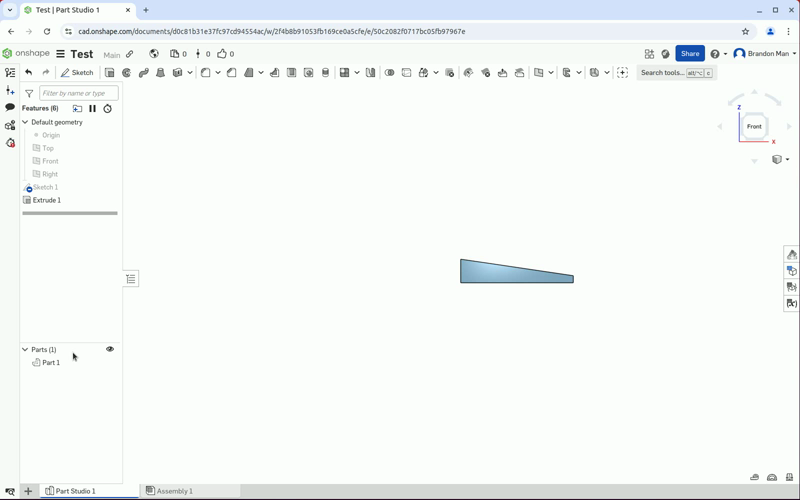
key(shift+p)
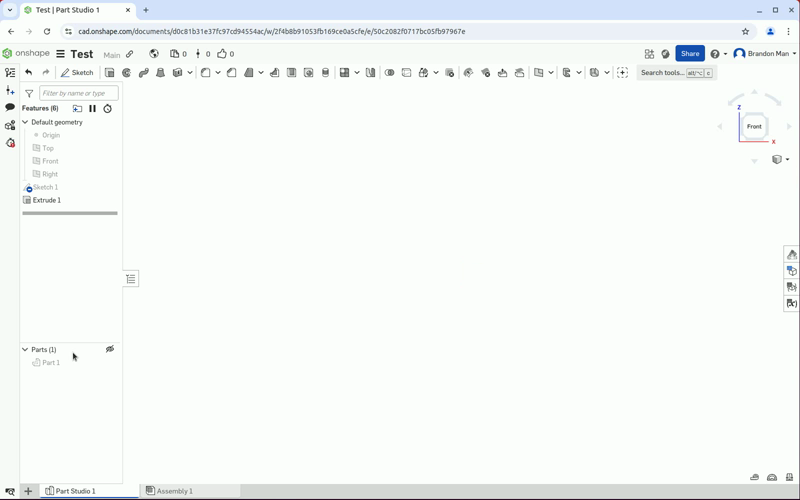
key(space)
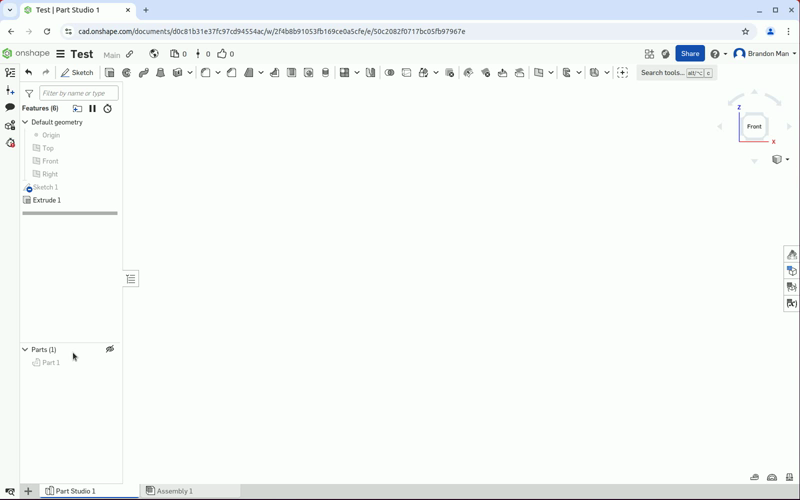
key_down(shift)
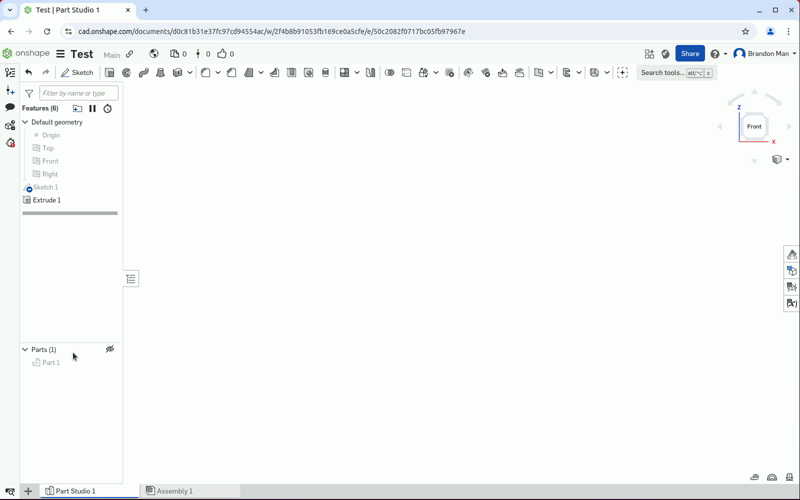
key(left)
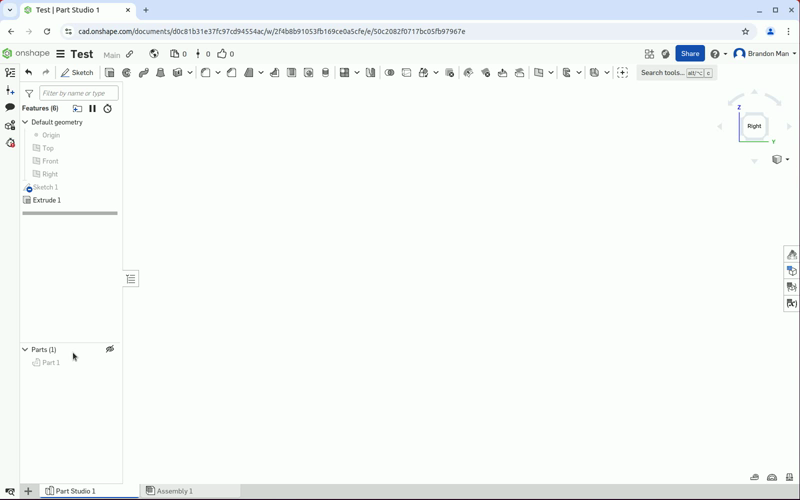
key_up(shift)
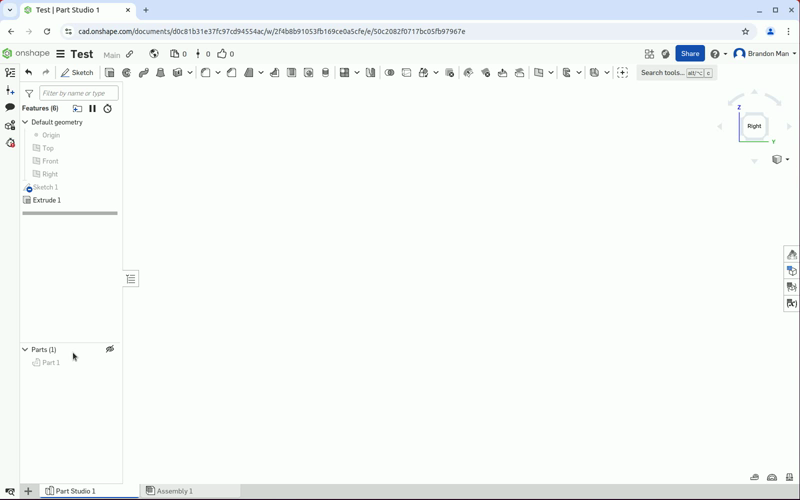
mouse_move(73, 352)
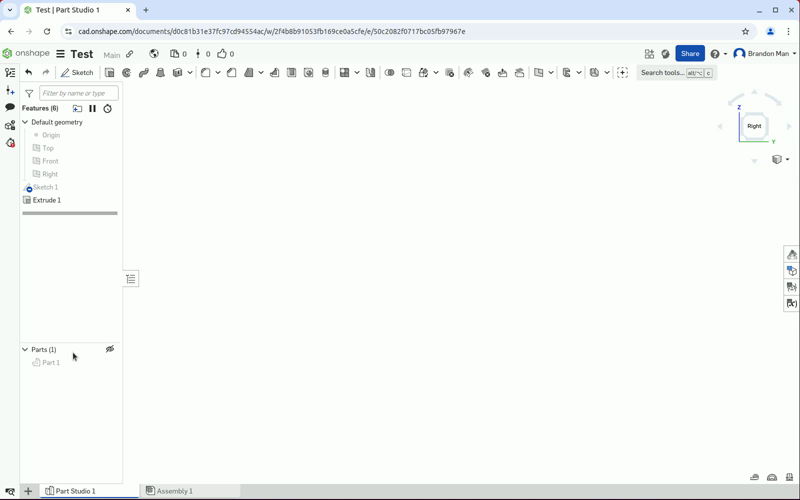
key(shift+y)
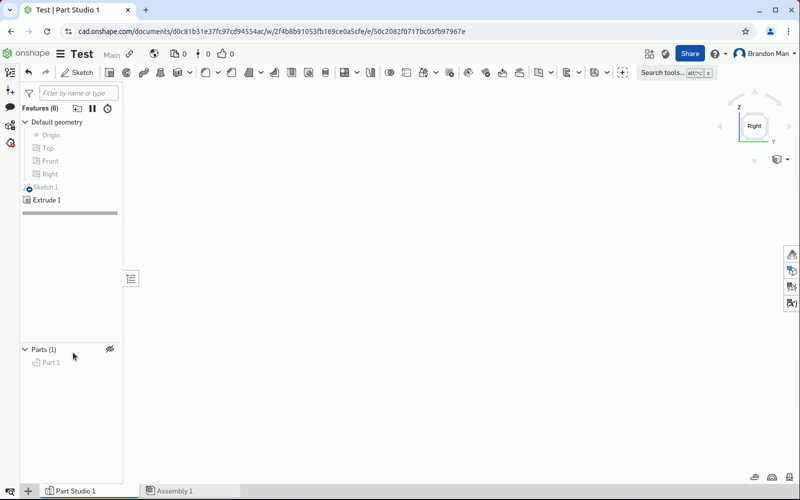
key(shift+s)
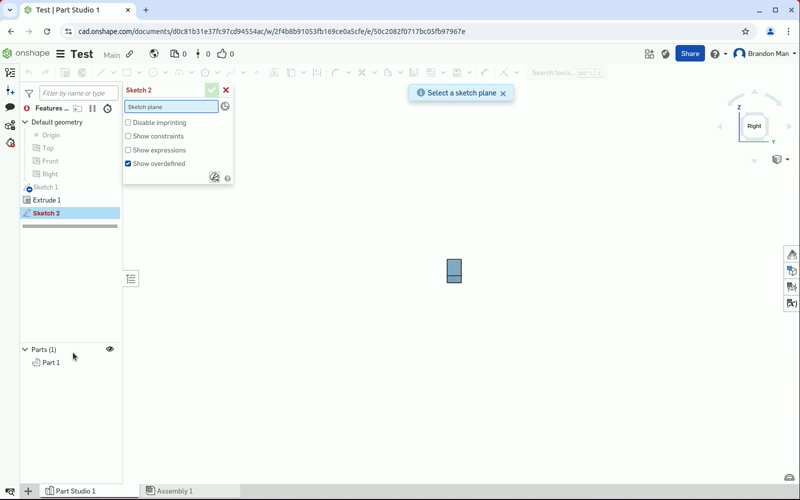
mouse_move(73, 176)
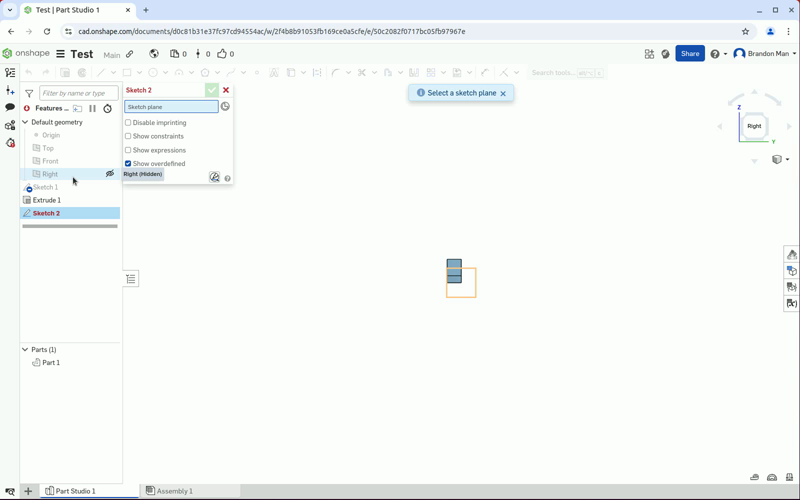
click(73, 176)
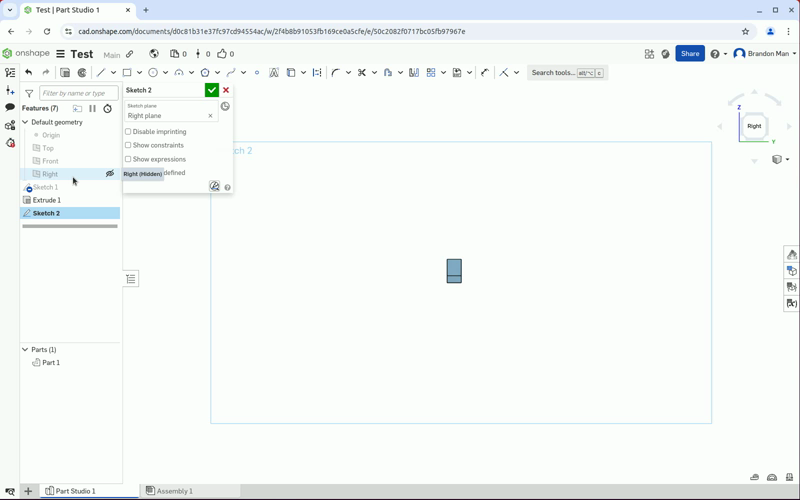
mouse_move(73, 352)
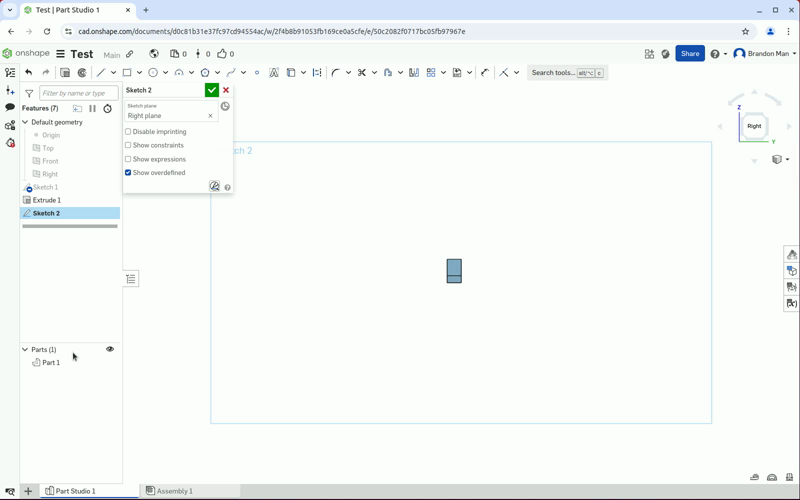
key(y)
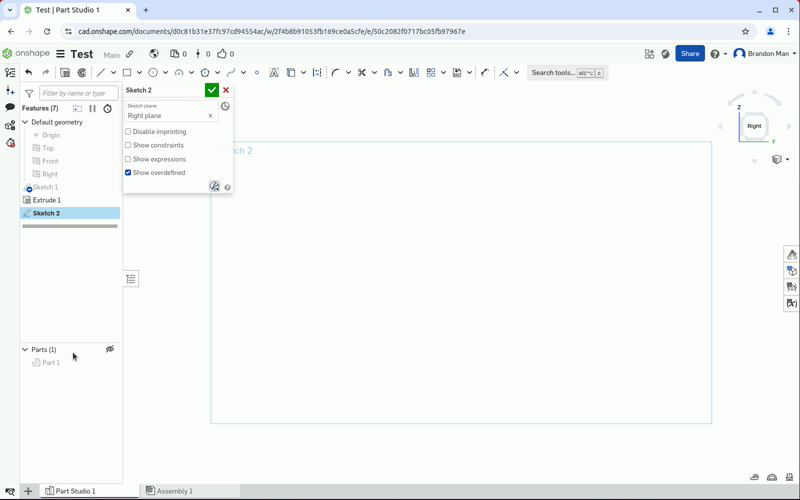
key(c)
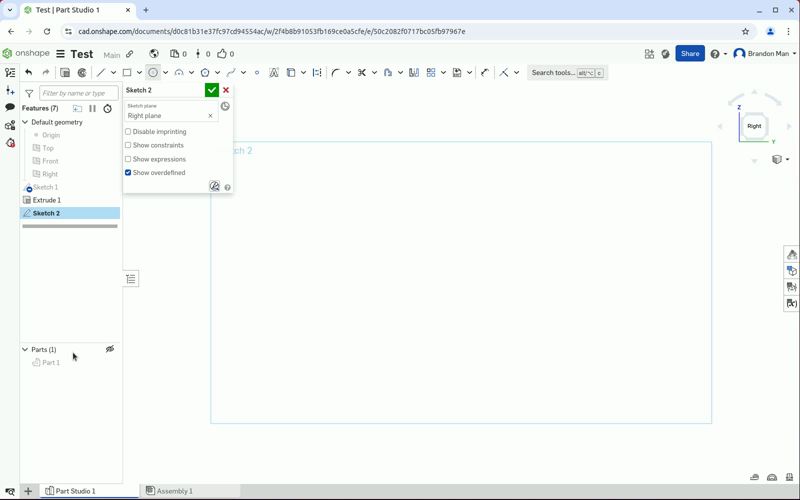
key_down(shift)
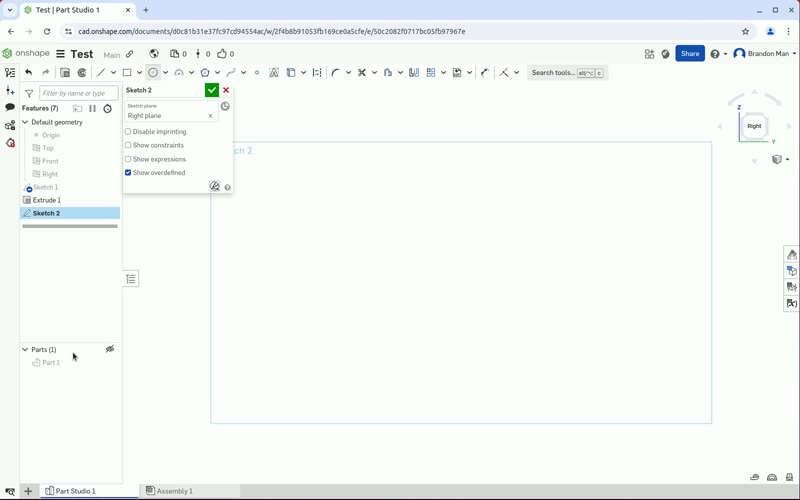
mouse_move(454, 271)
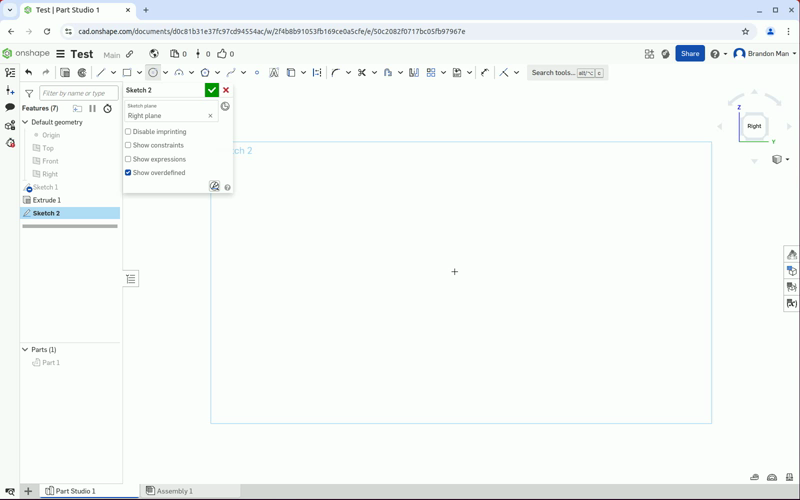
click(454, 271)
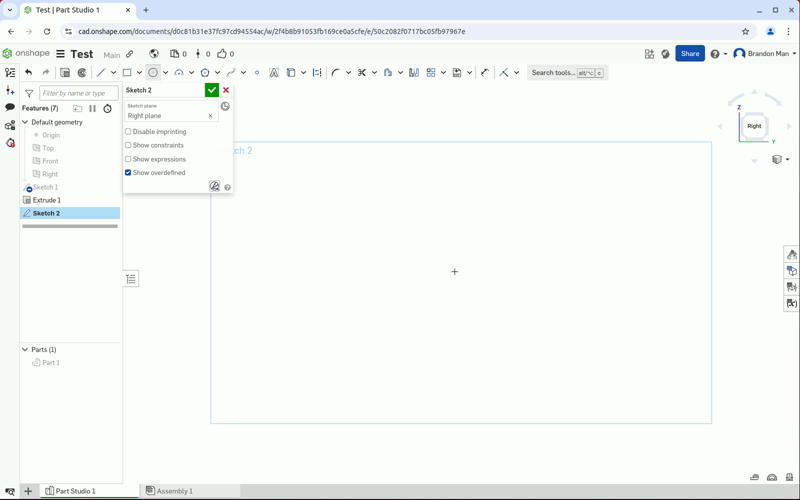
key_up(shift)
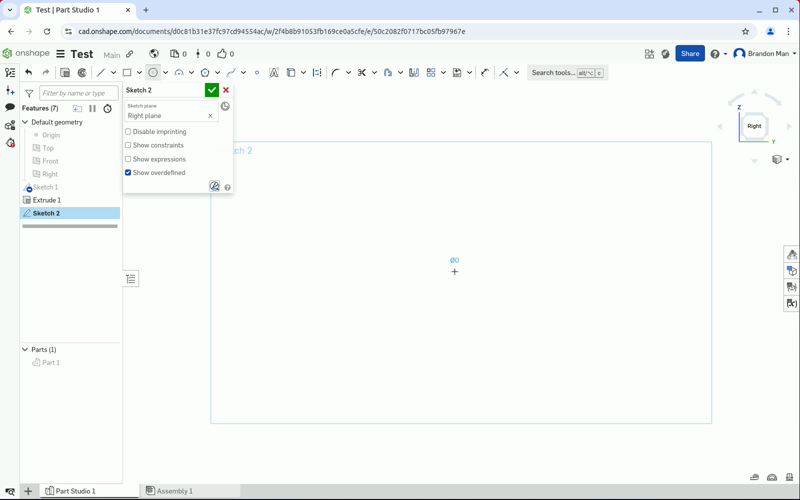
mouse_move(458, 271)
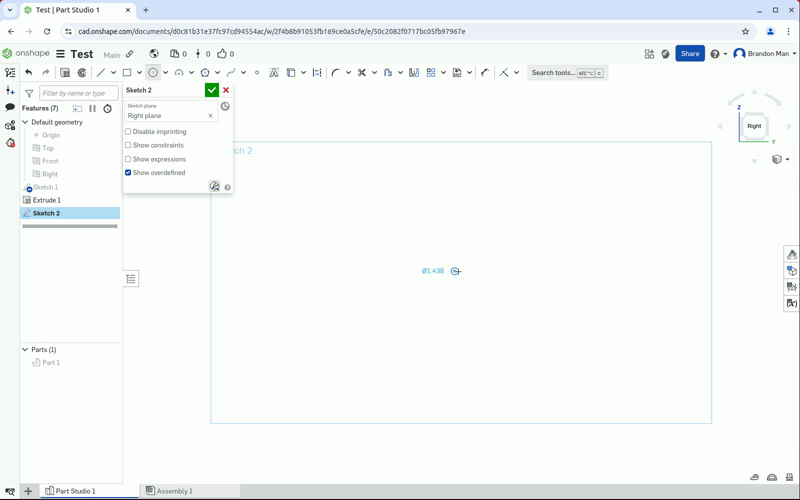
click(458, 271)
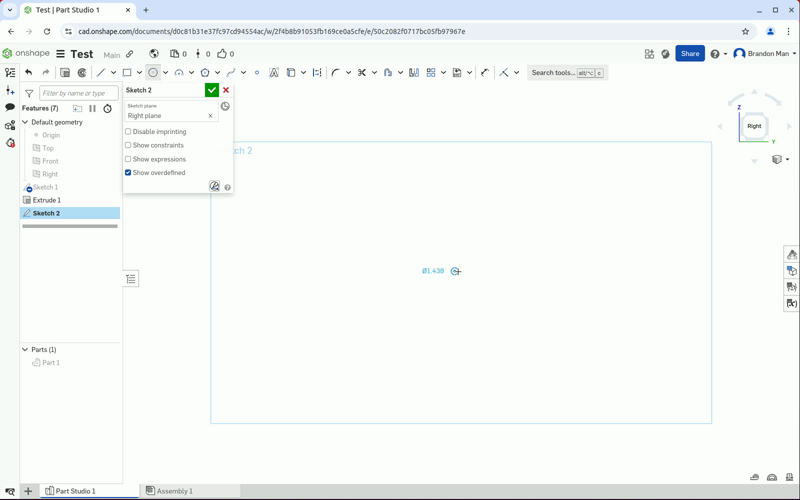
key(esc)
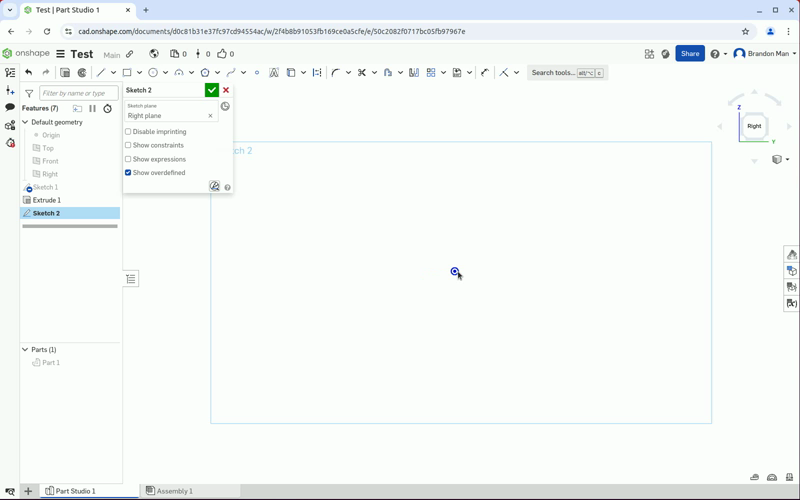
mouse_move(451, 269)
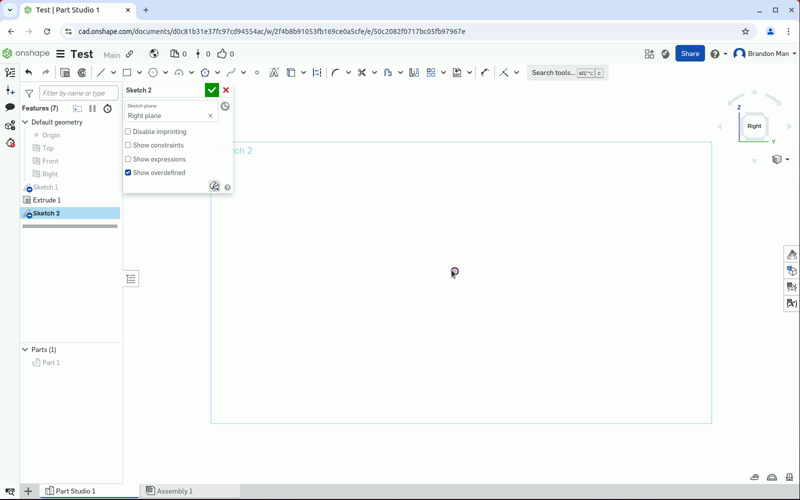
scroll(6)
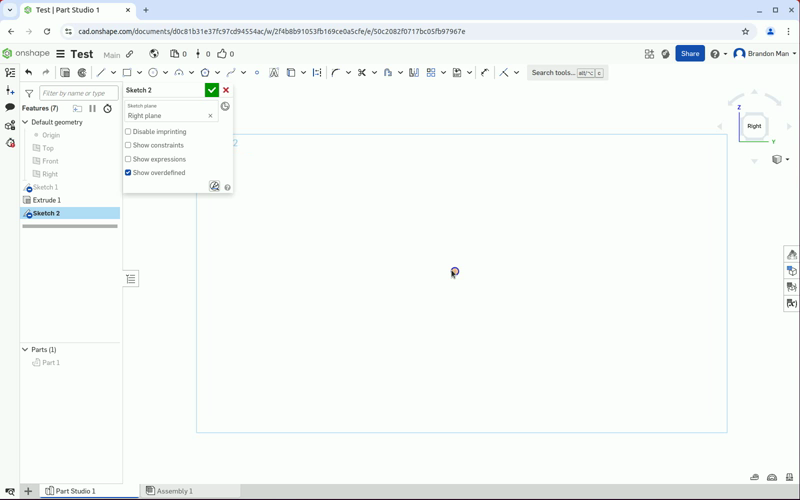
scroll(6)
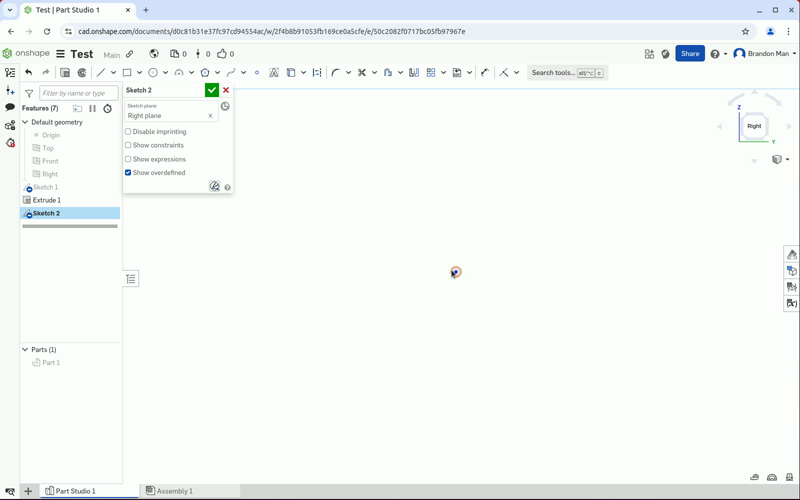
scroll(6)
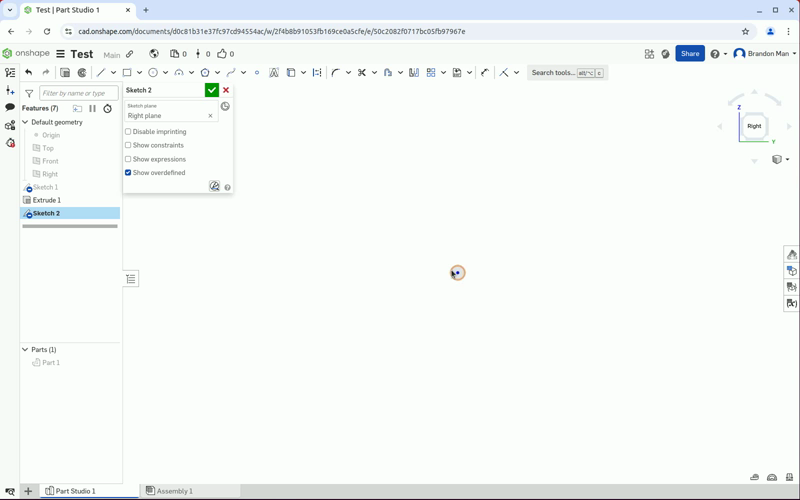
scroll(6)
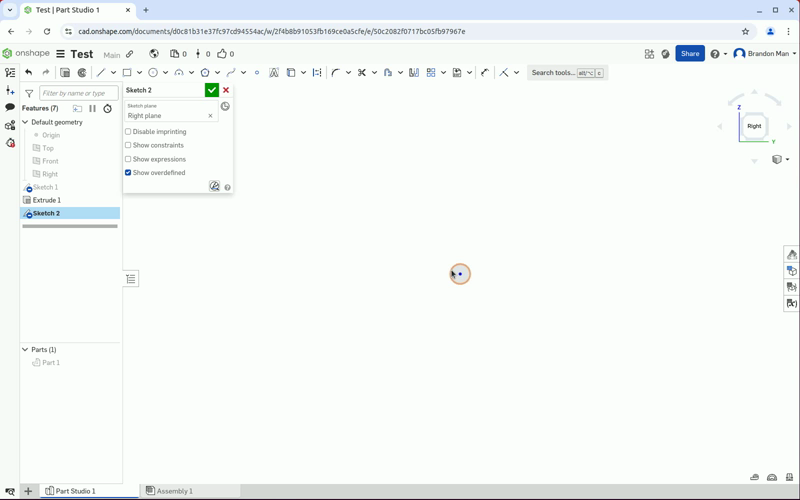
scroll(6)
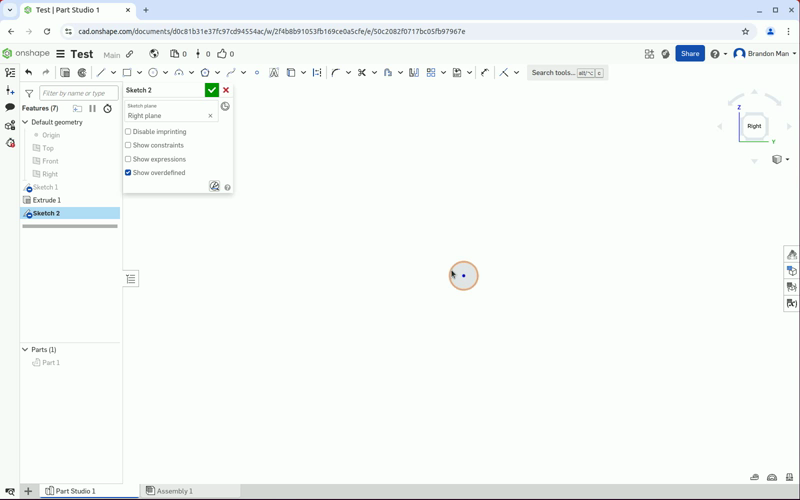
scroll(6)
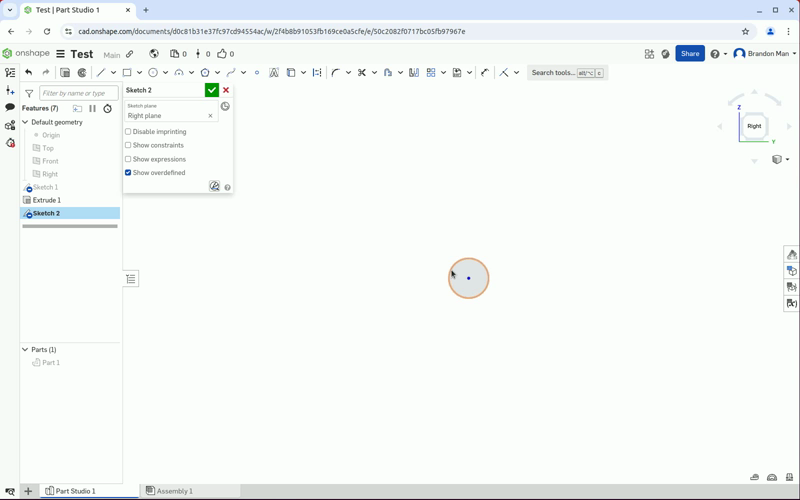
scroll(6)
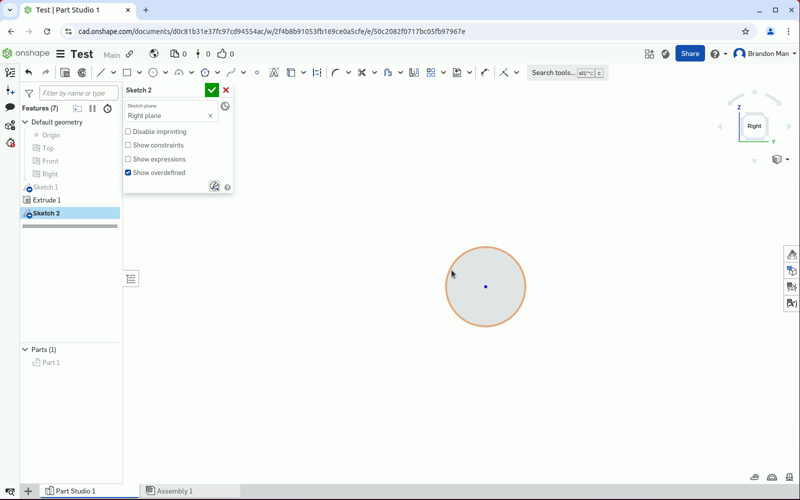
click(451, 269)
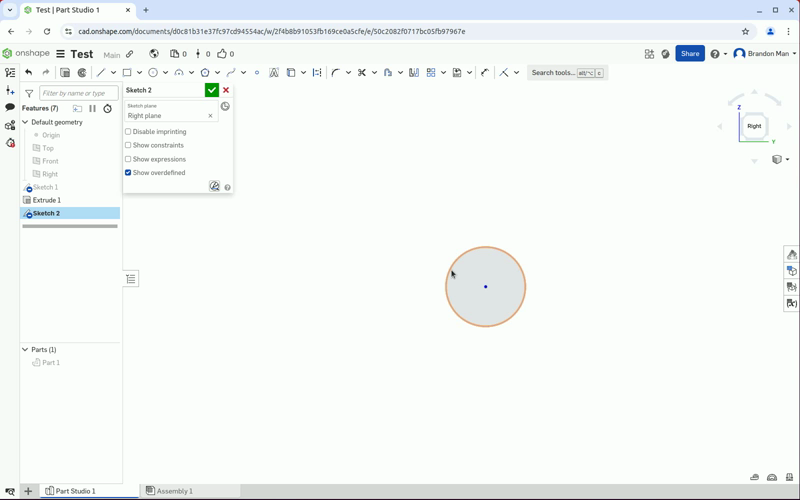
scroll(-6)
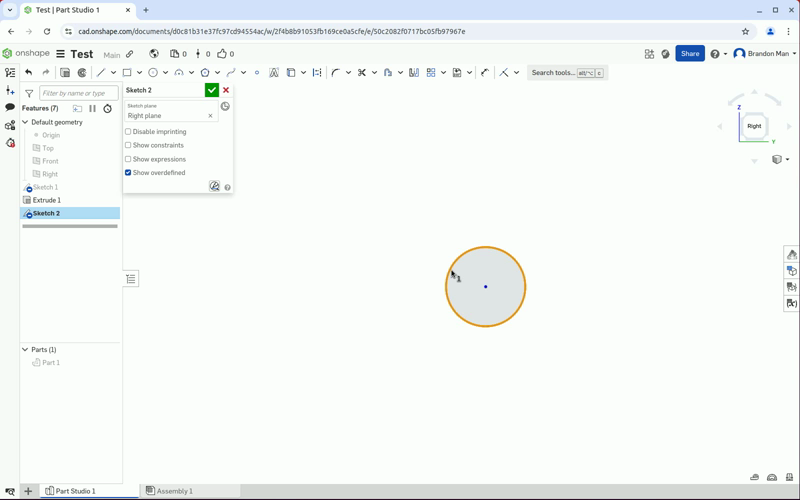
scroll(-6)
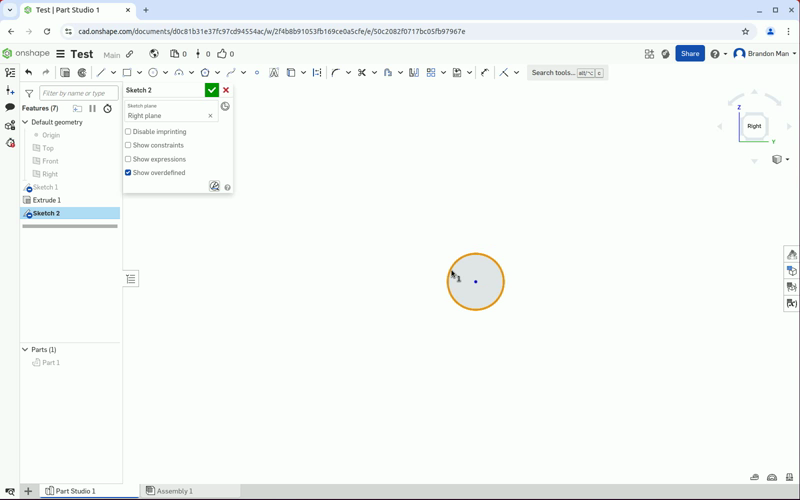
scroll(-6)
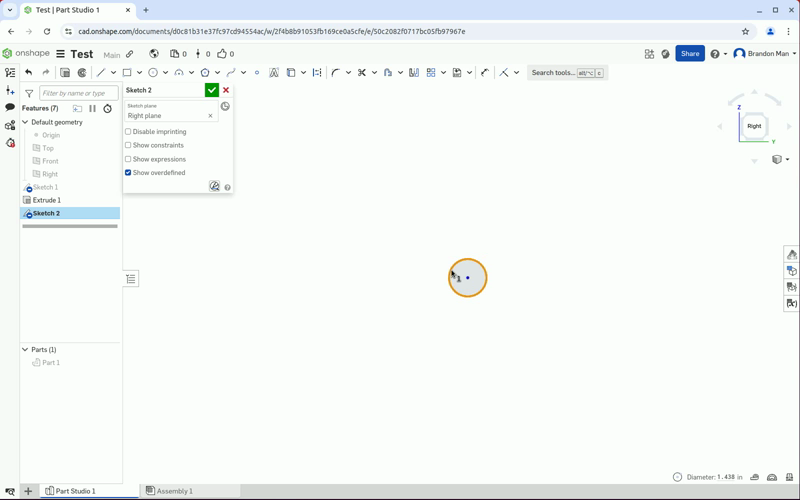
scroll(-6)
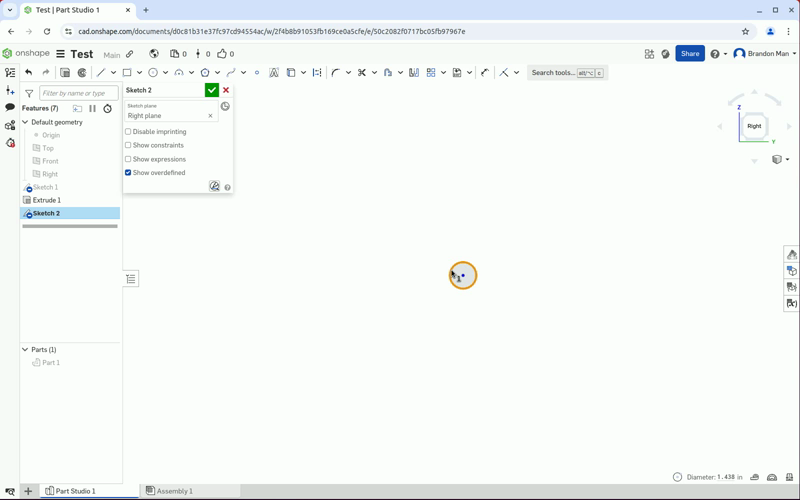
scroll(-6)
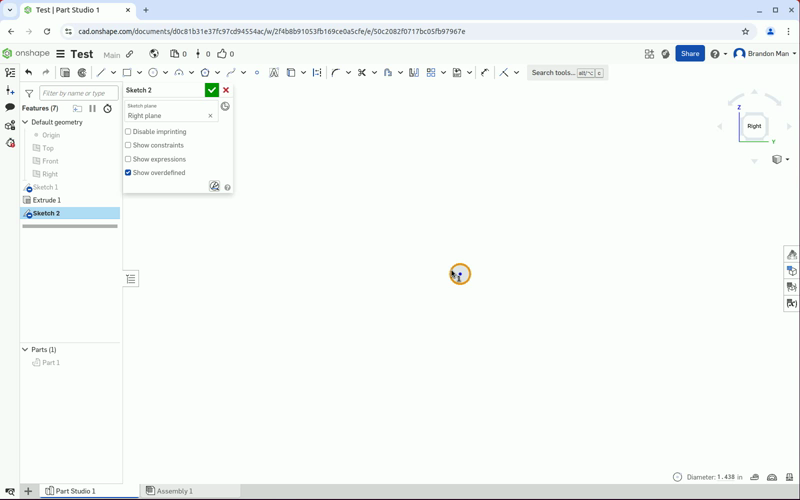
scroll(-6)
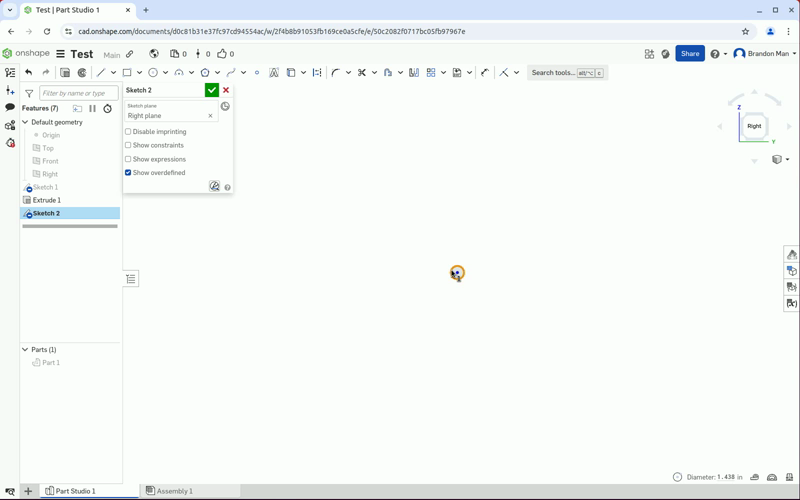
scroll(-6)
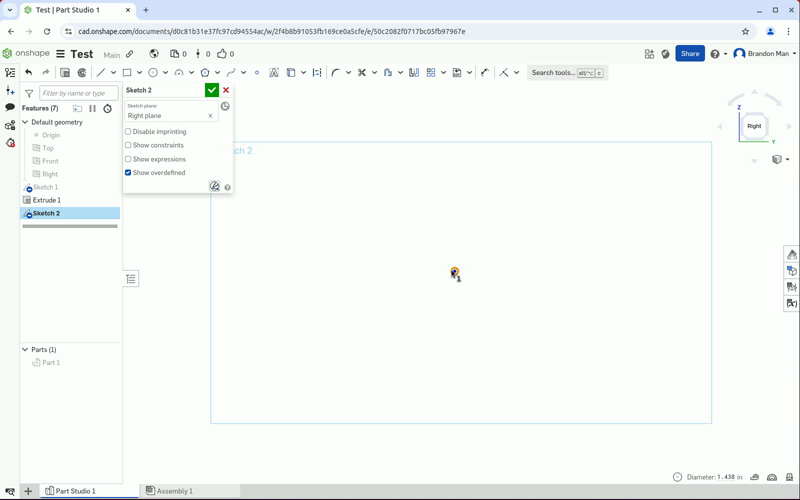
mouse_move(73, 352)
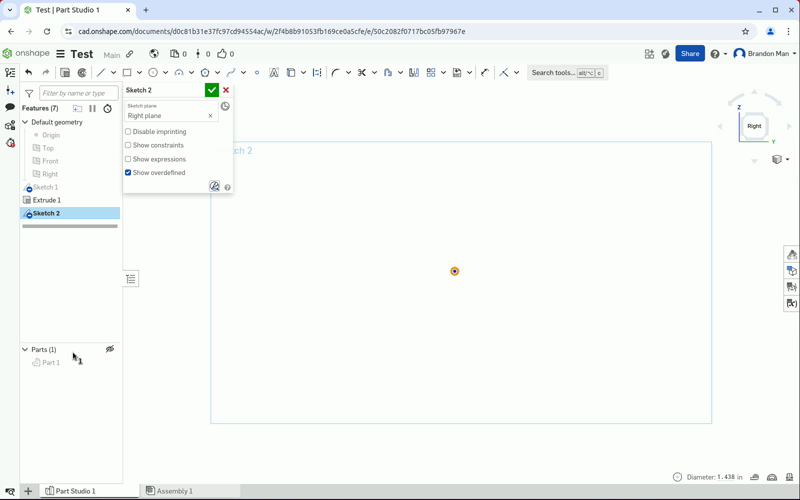
key(shift+y)
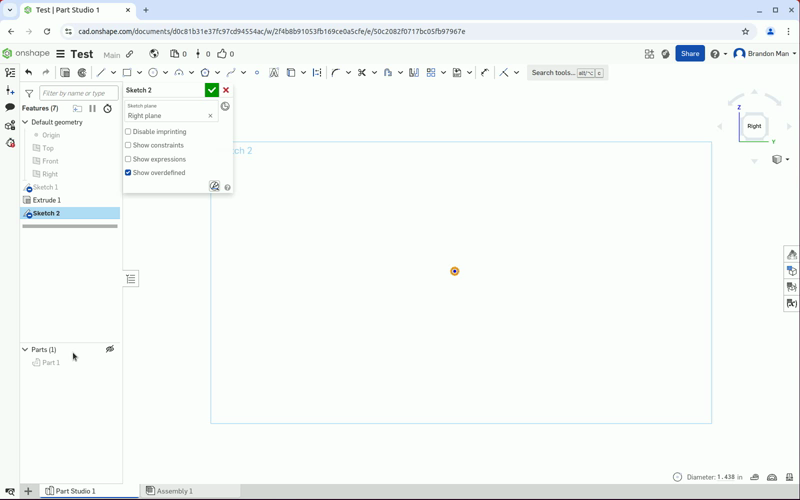
key(shift+e)
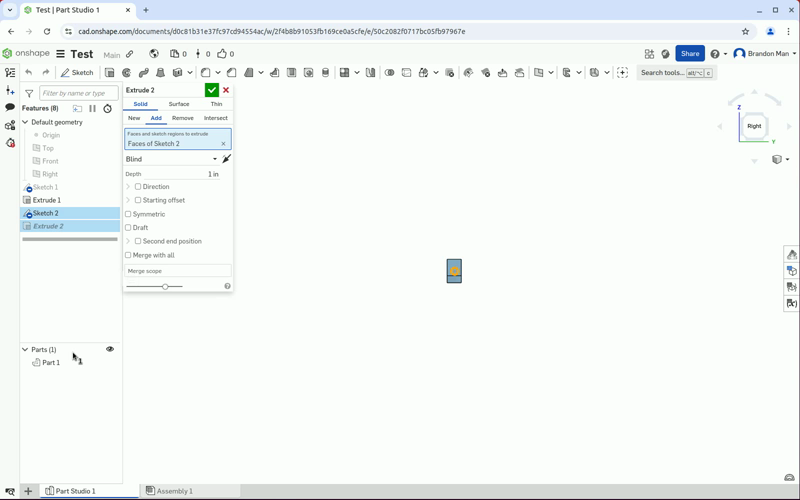
mouse_move(143, 106)
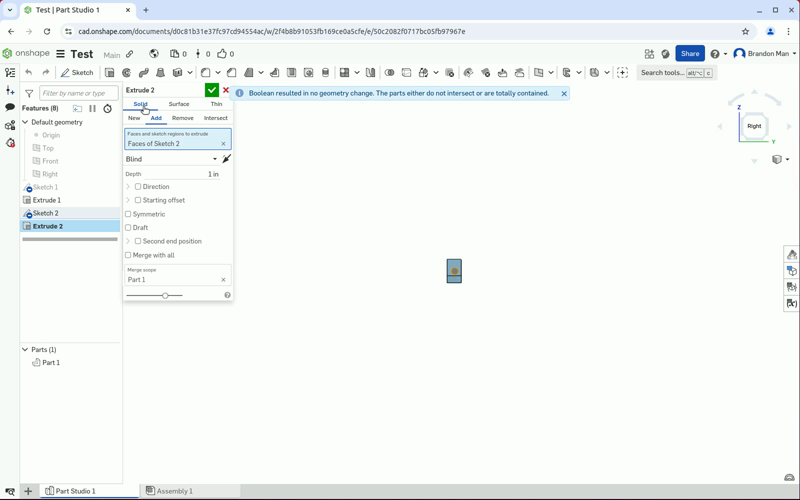
click(143, 106)
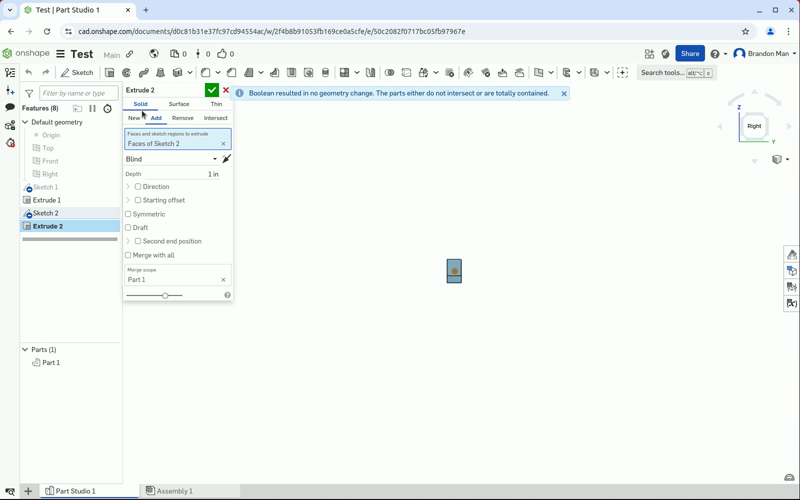
mouse_move(137, 120)
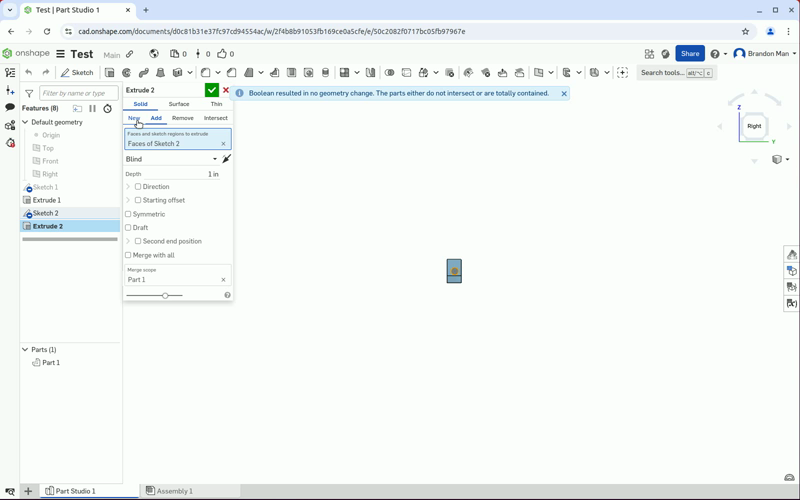
click(137, 120)
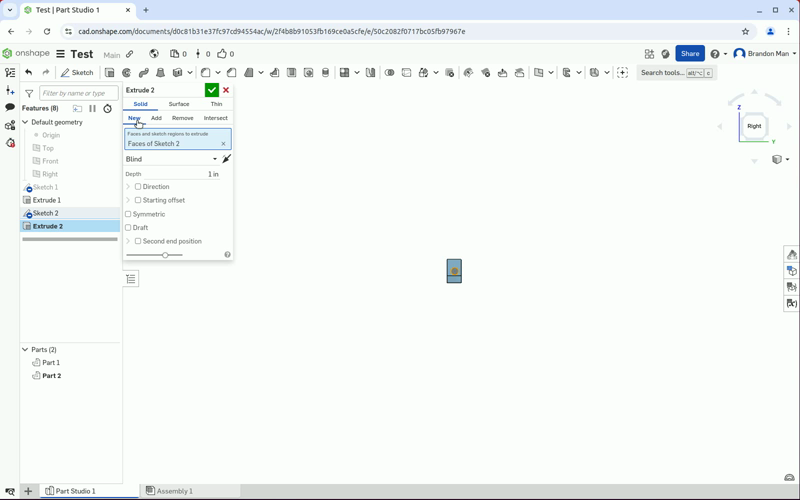
key(tab, 4)
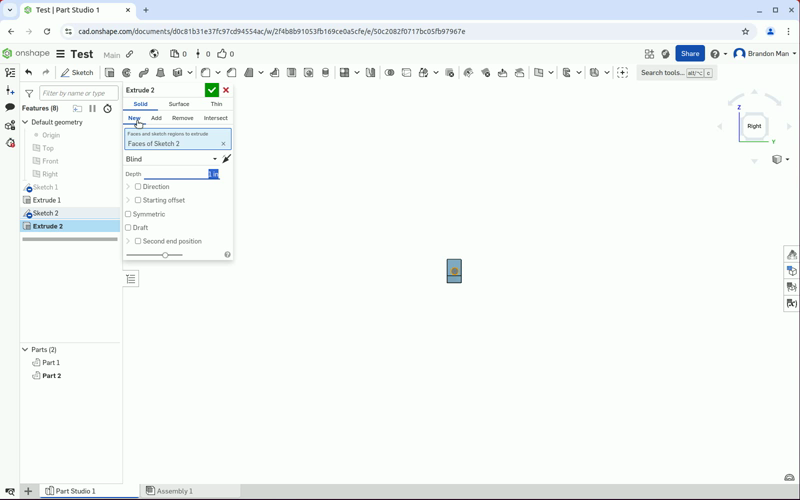
text(-3.851)
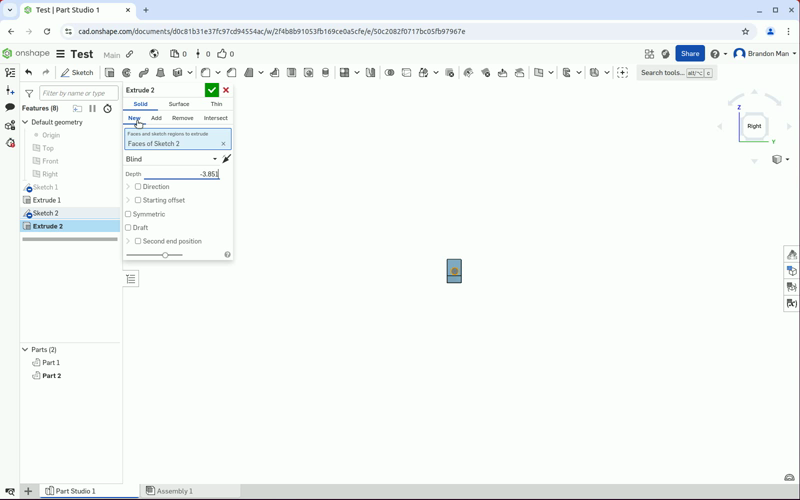
key(enter)
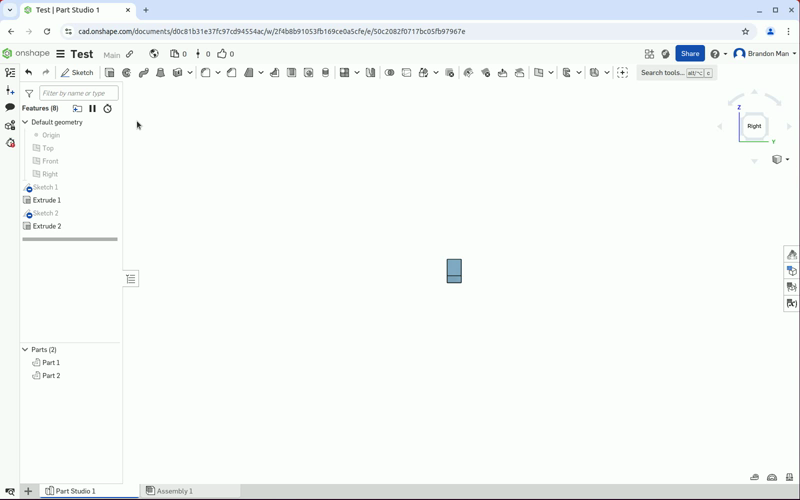
key(shift+h)
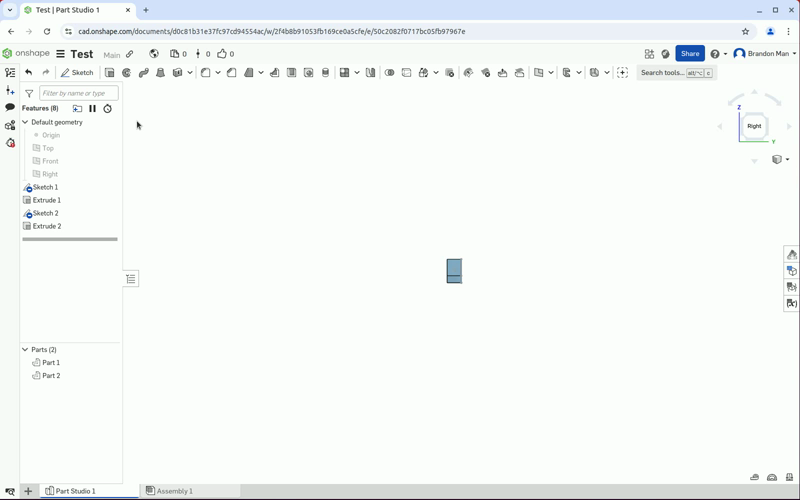
key(shift+h)
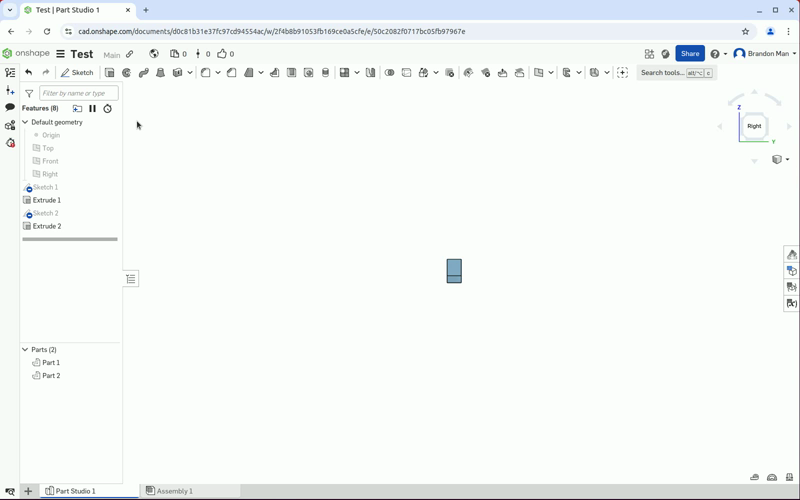
mouse_move(73, 189)
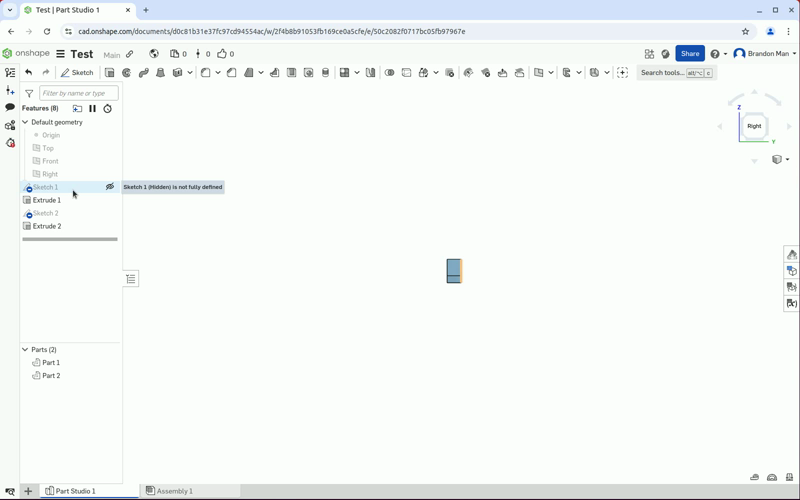
click(73, 189)
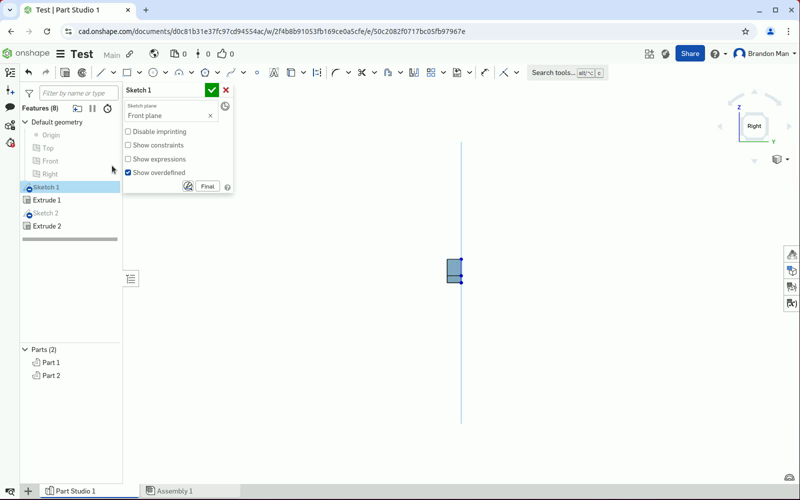
mouse_move(229, 92)
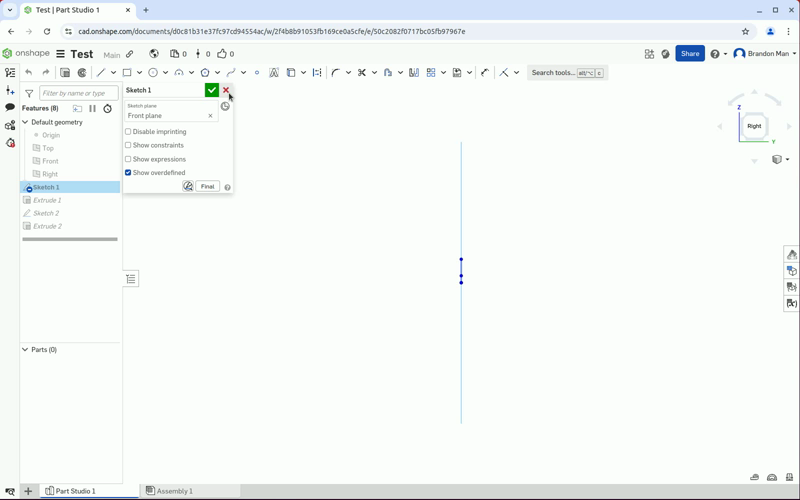
click(229, 92)
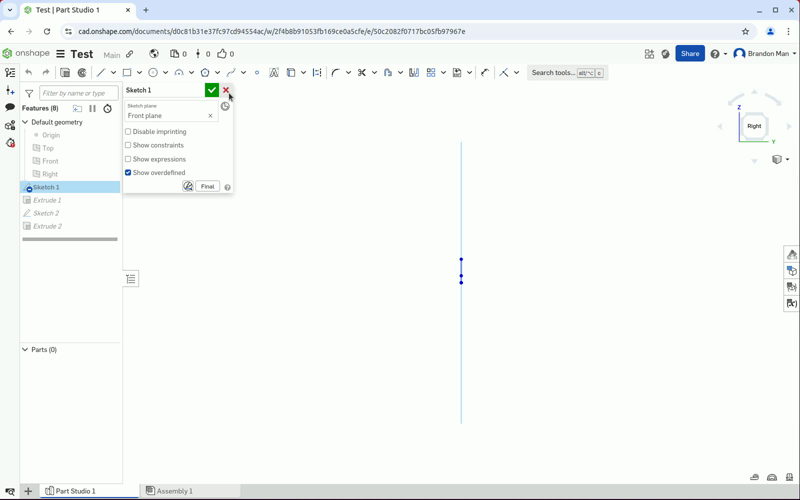
key(shift+s)
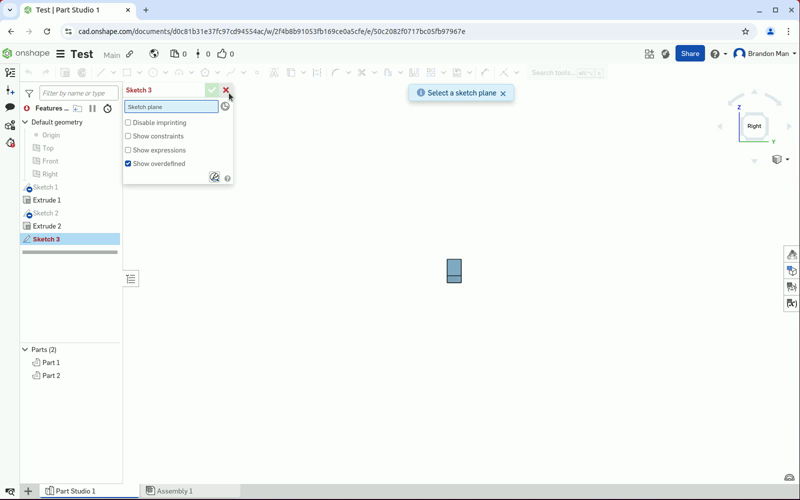
mouse_move(73, 176)
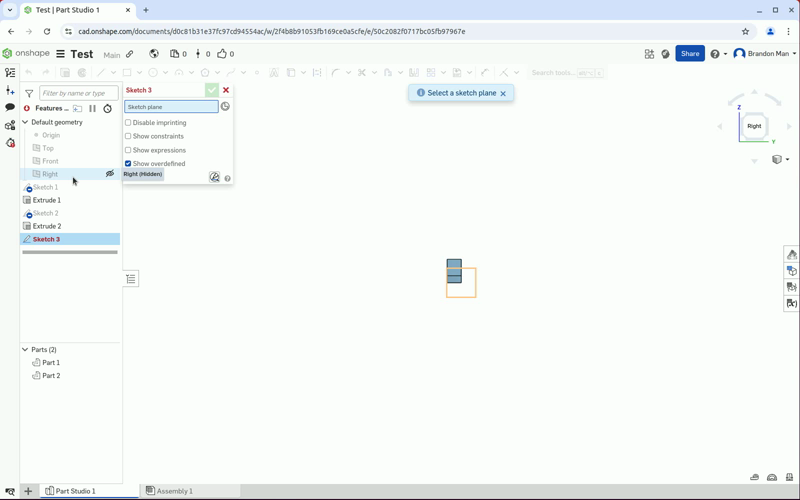
click(73, 176)
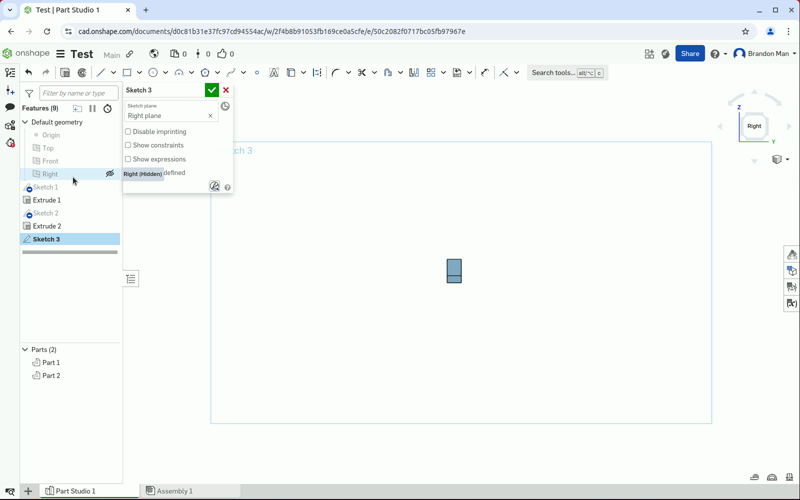
mouse_move(73, 352)
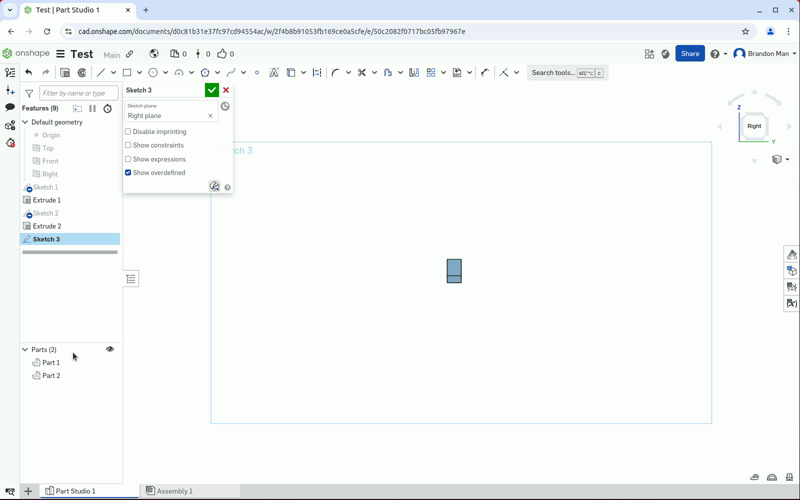
key(y)
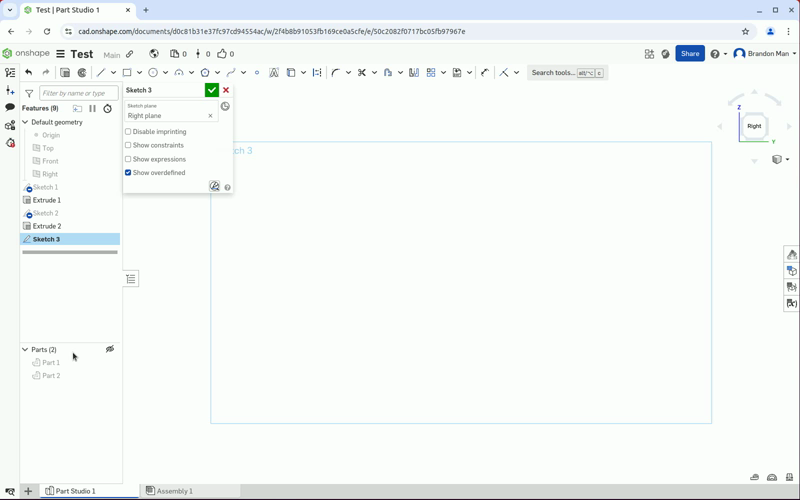
key(c)
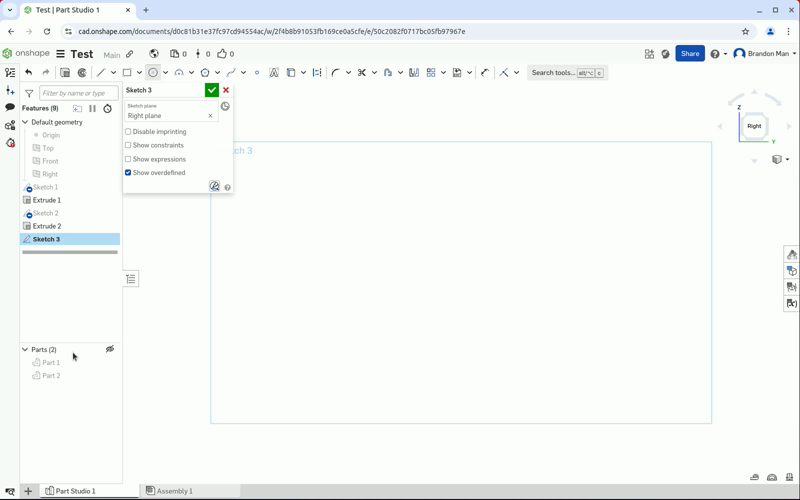
key_down(shift)
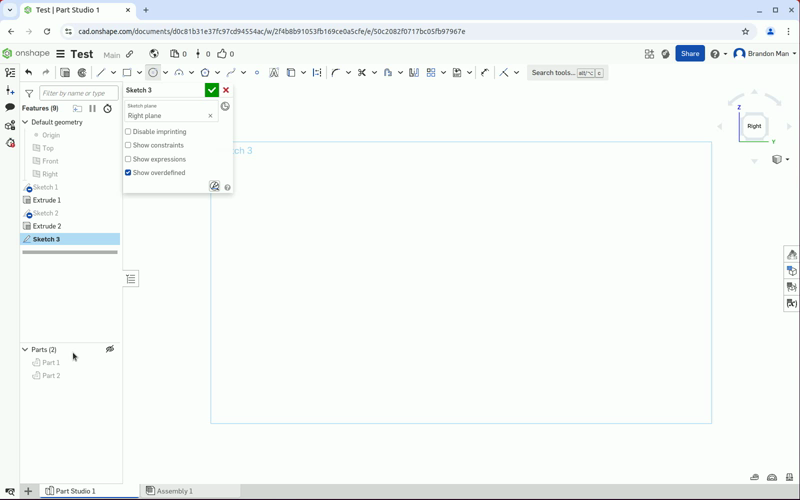
mouse_move(454, 271)
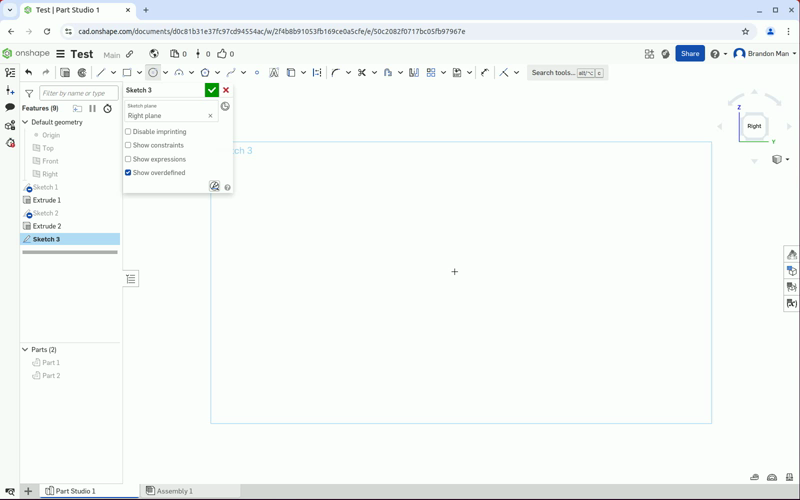
click(454, 271)
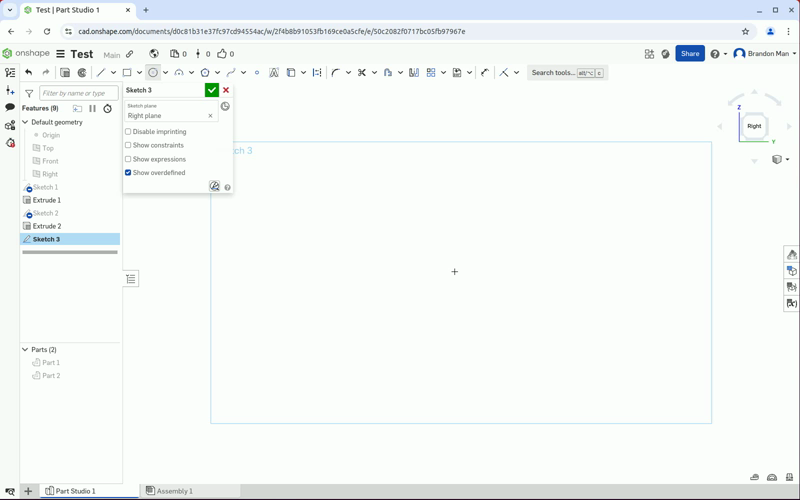
key_up(shift)
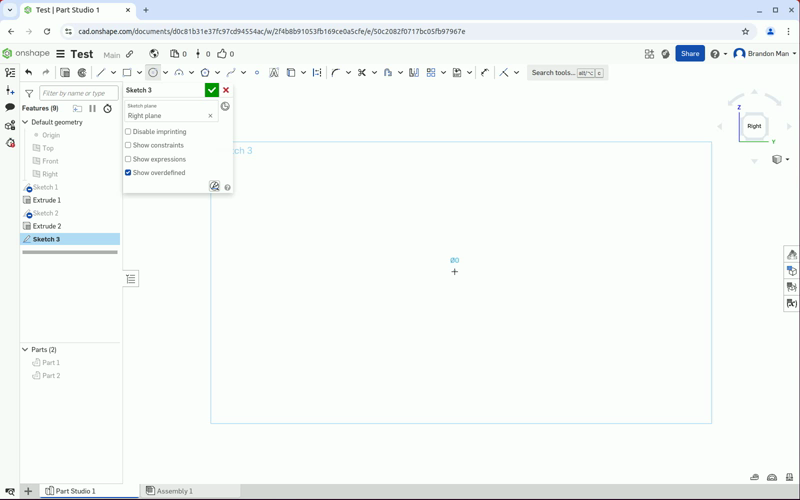
mouse_move(458, 271)
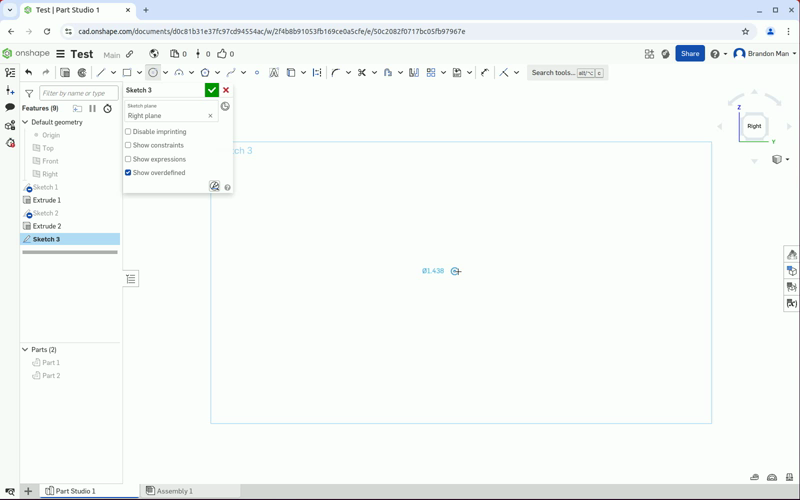
click(458, 271)
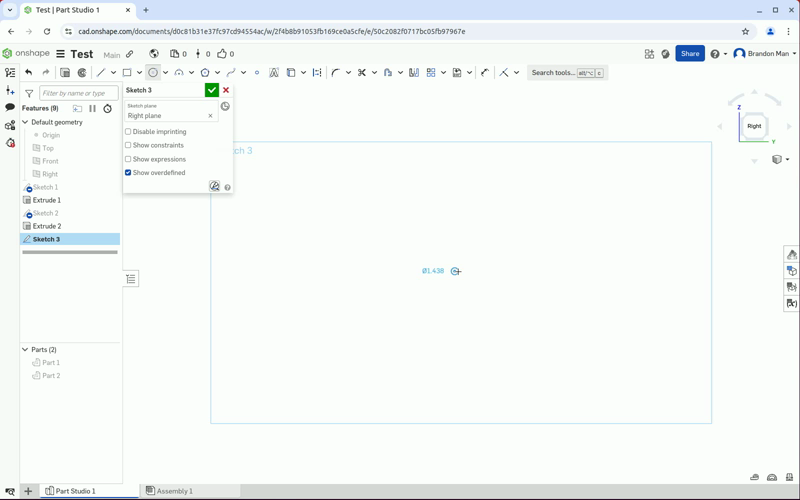
key(esc)
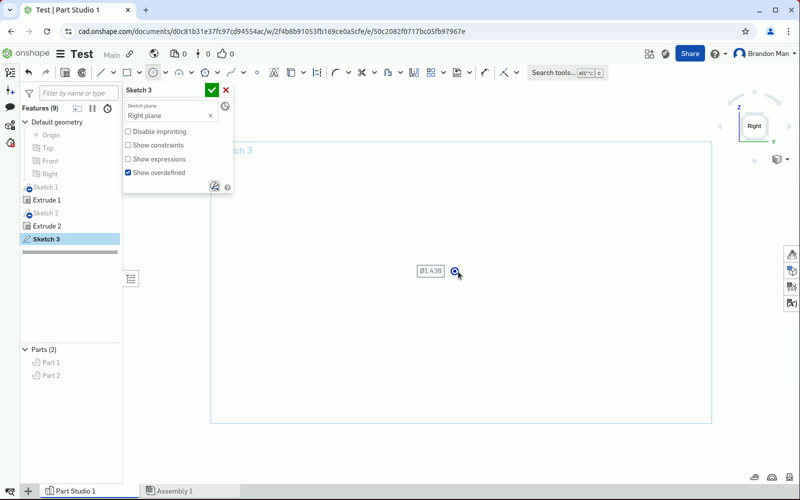
mouse_move(453, 273)
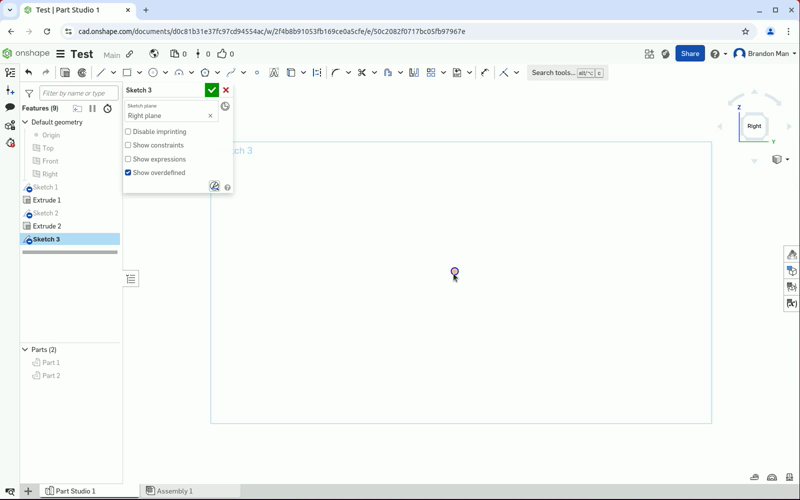
scroll(6)
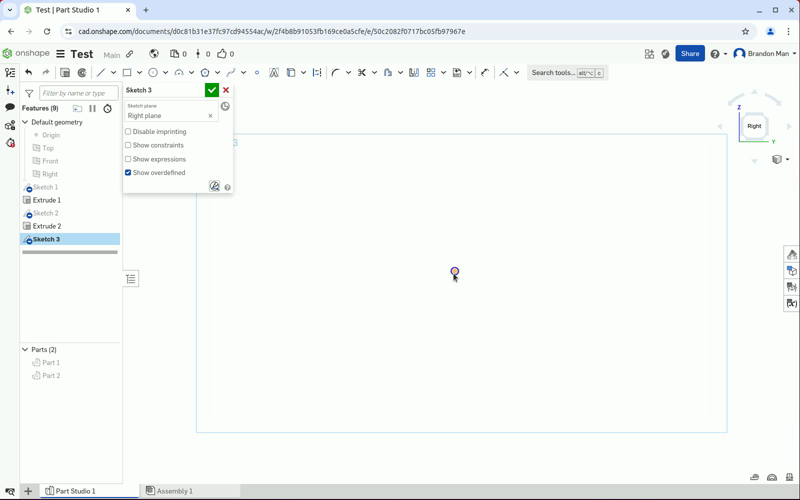
scroll(6)
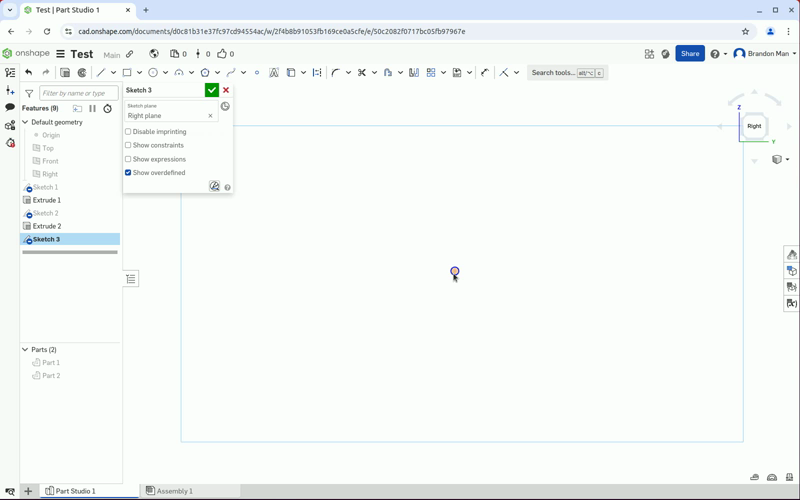
scroll(6)
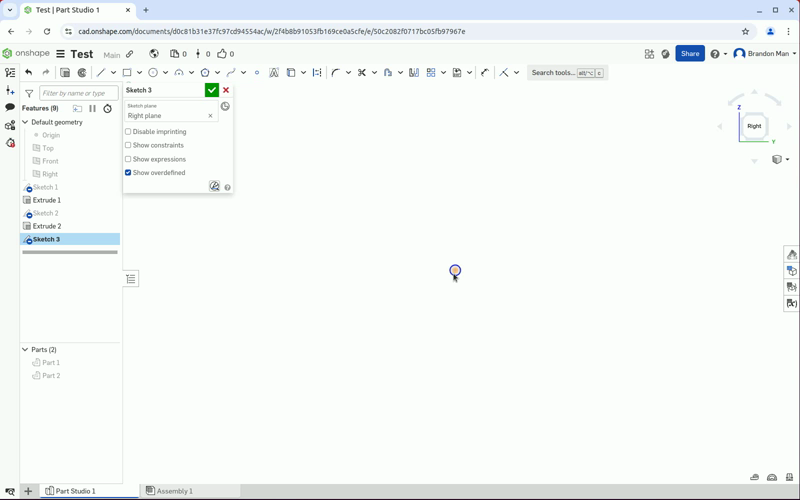
scroll(6)
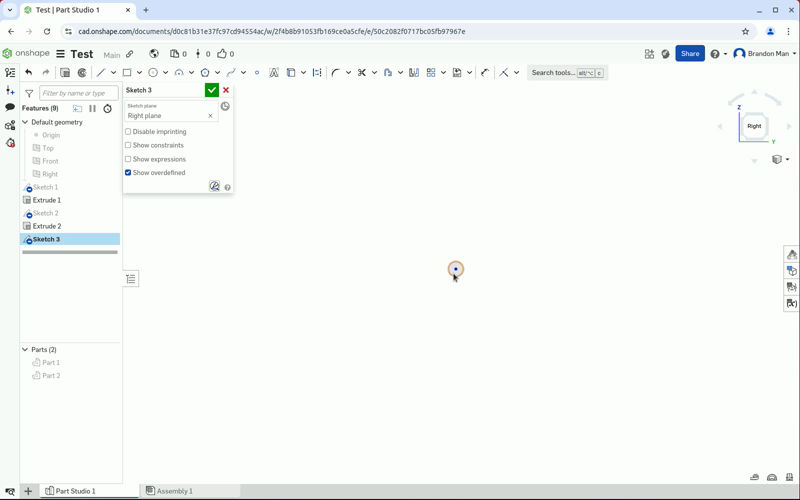
scroll(6)
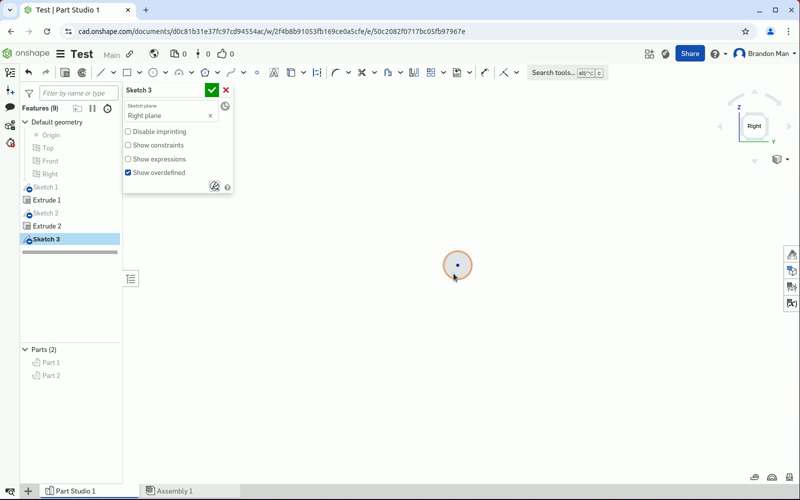
scroll(6)
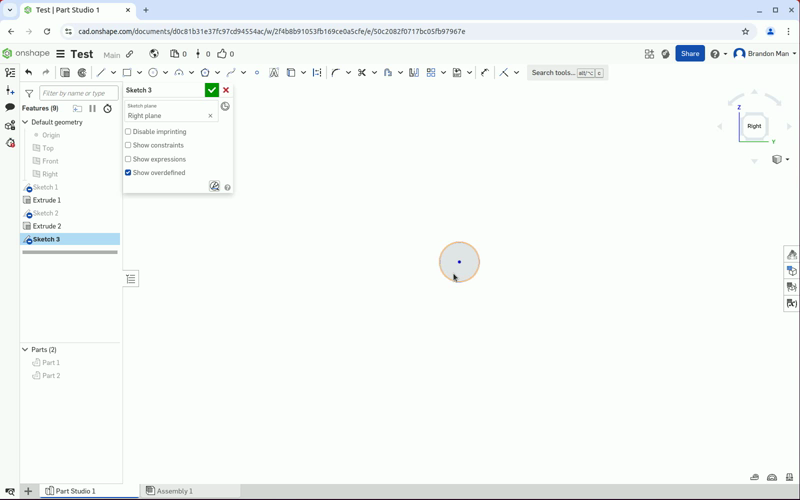
scroll(6)
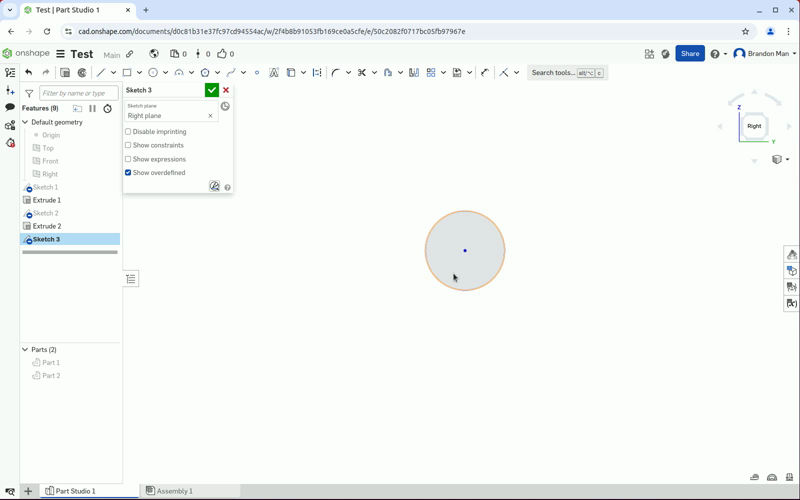
click(453, 273)
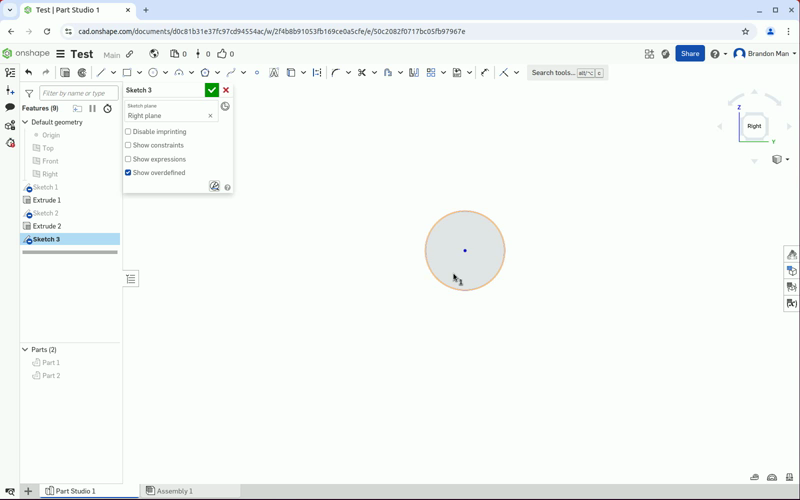
scroll(-6)
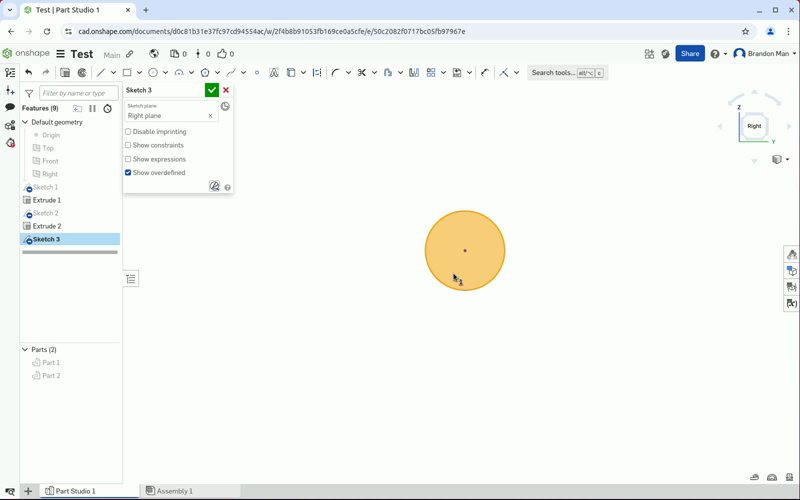
scroll(-6)
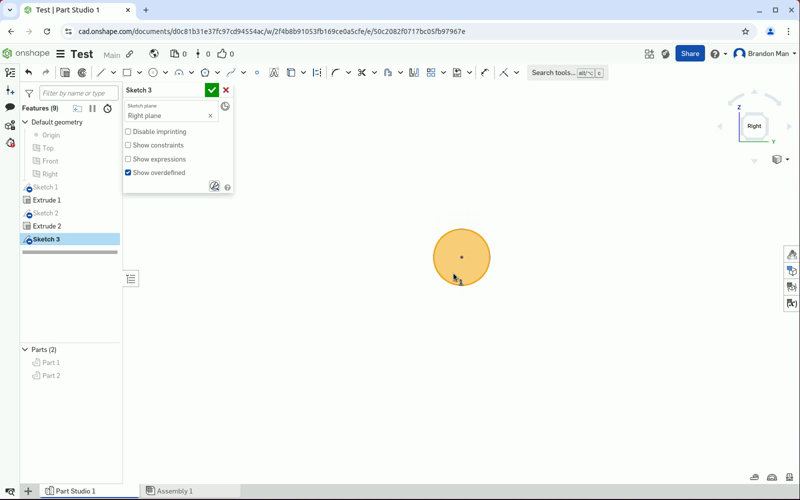
scroll(-6)
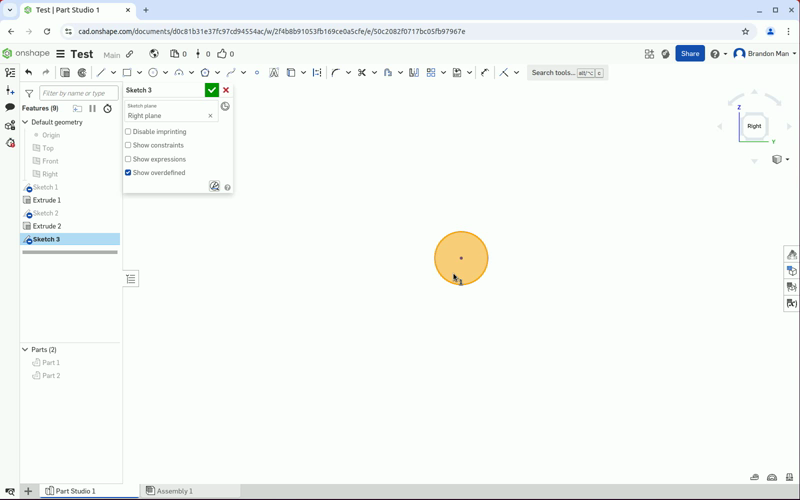
scroll(-6)
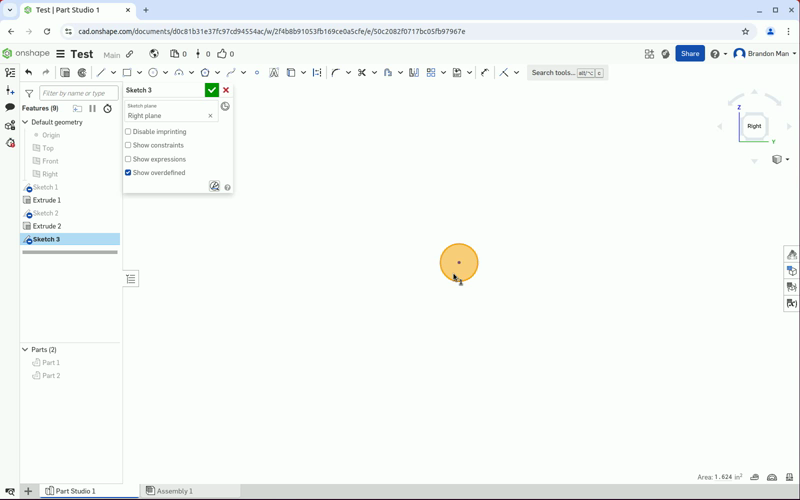
scroll(-6)
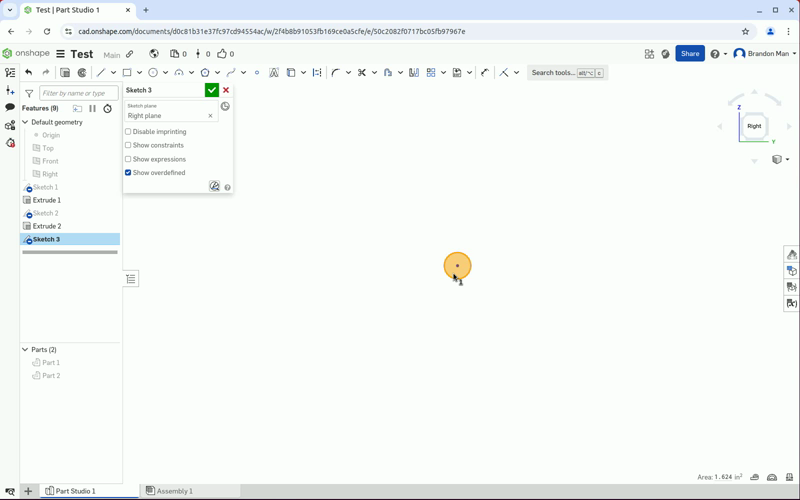
scroll(-6)
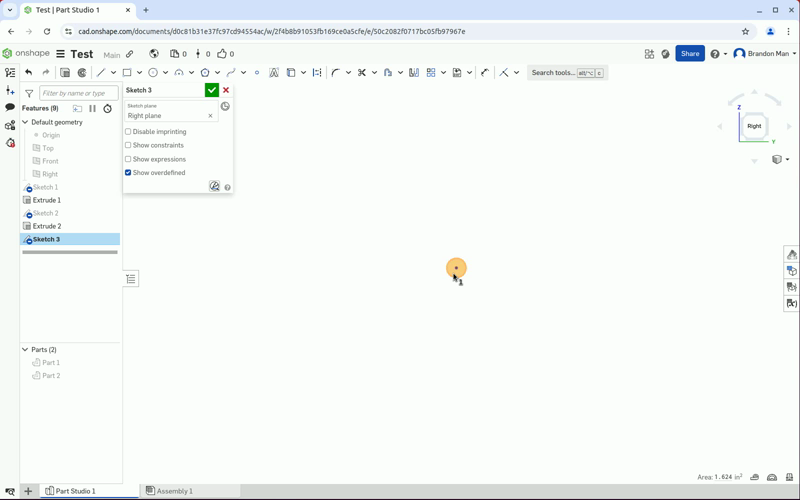
scroll(-6)
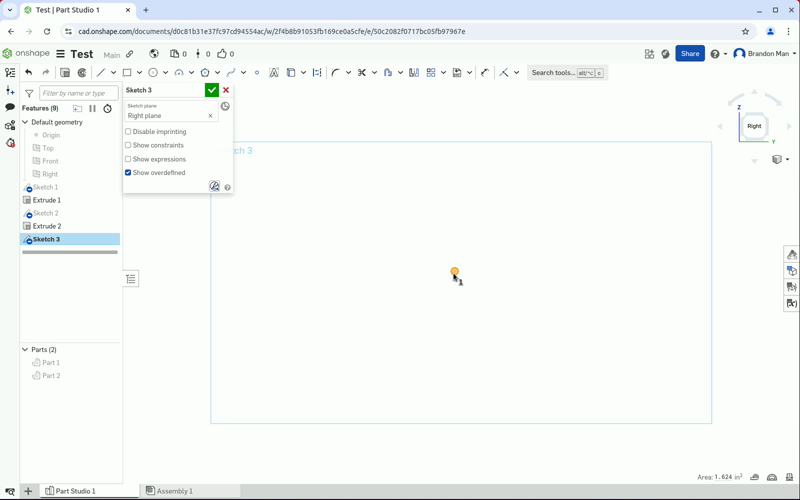
mouse_move(73, 352)
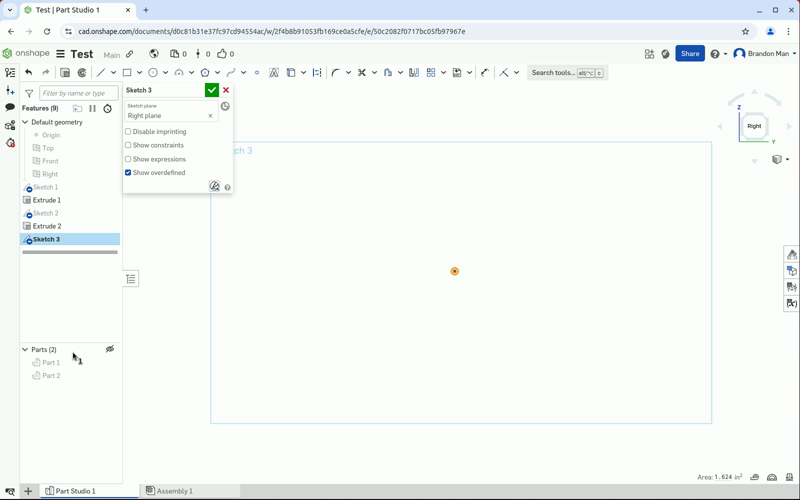
key(shift+y)
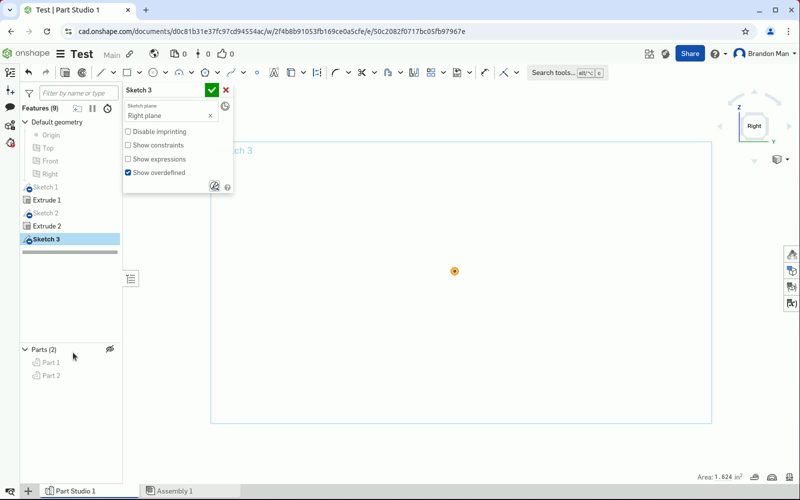
key(shift+e)
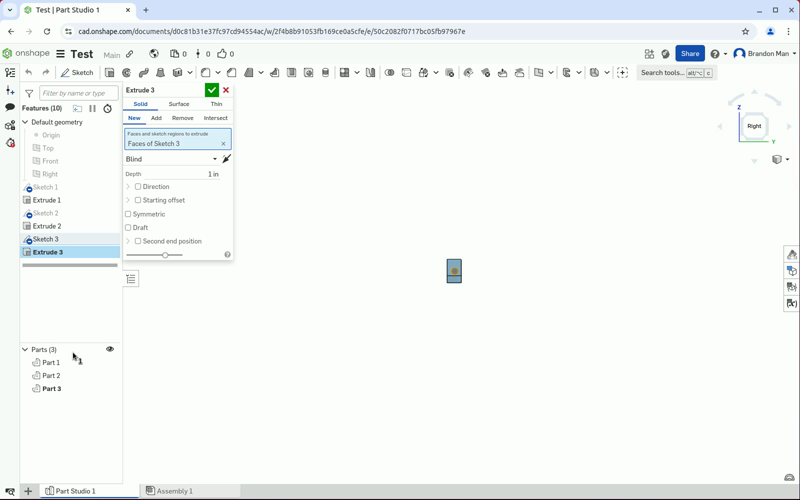
mouse_move(143, 106)
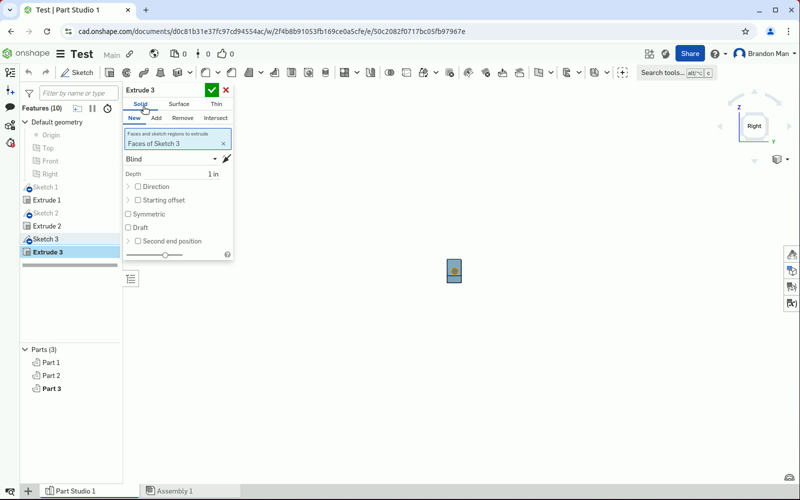
click(143, 106)
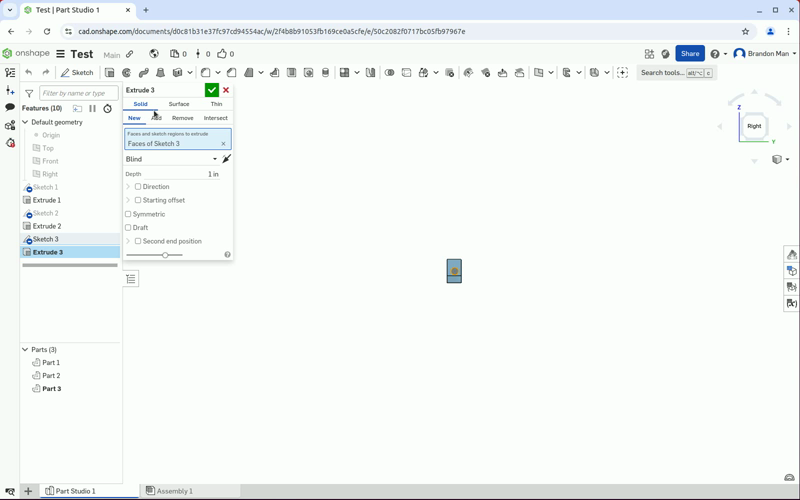
mouse_move(186, 120)
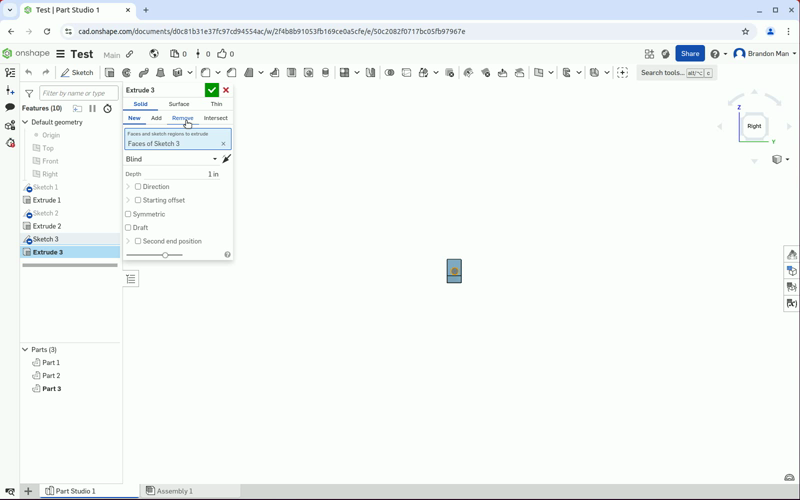
click(186, 120)
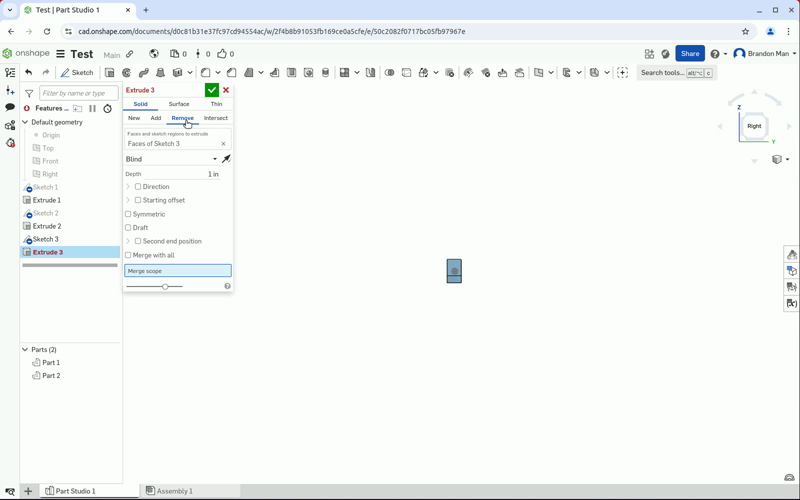
key(tab, 4)
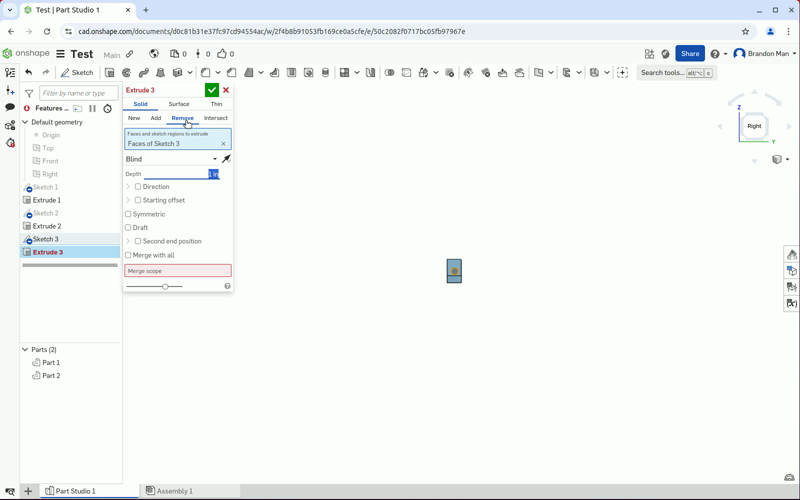
text(3.37)
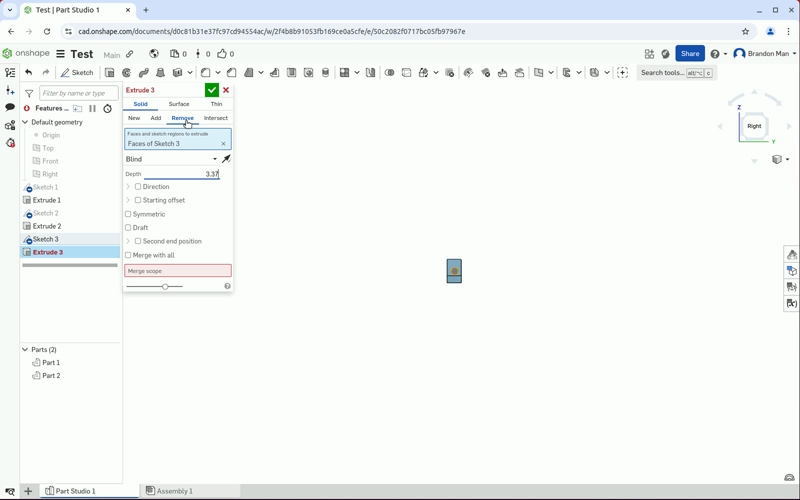
key(tab, 6)
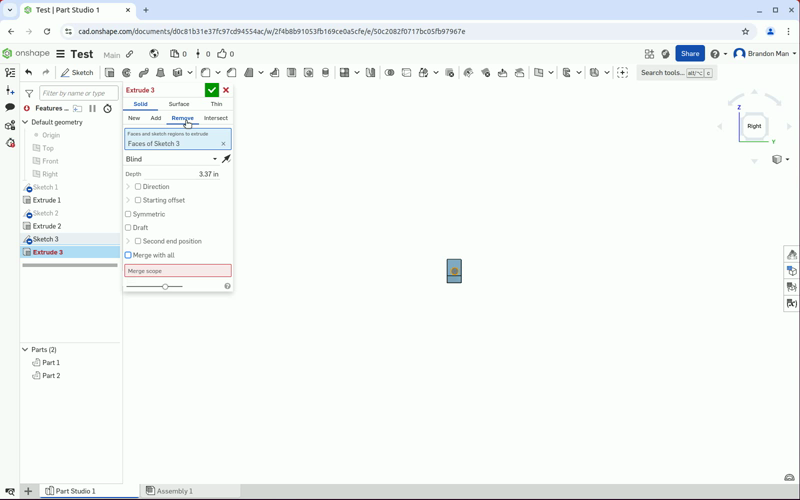
key(space)
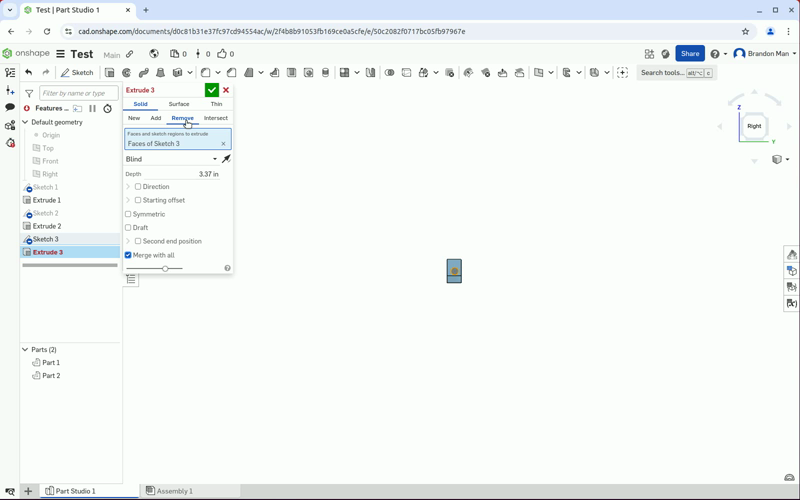
key(enter)
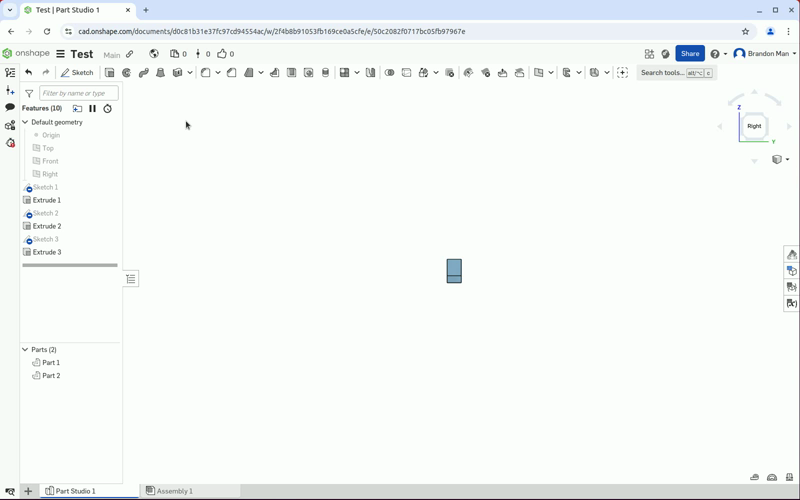
key(shift+h)
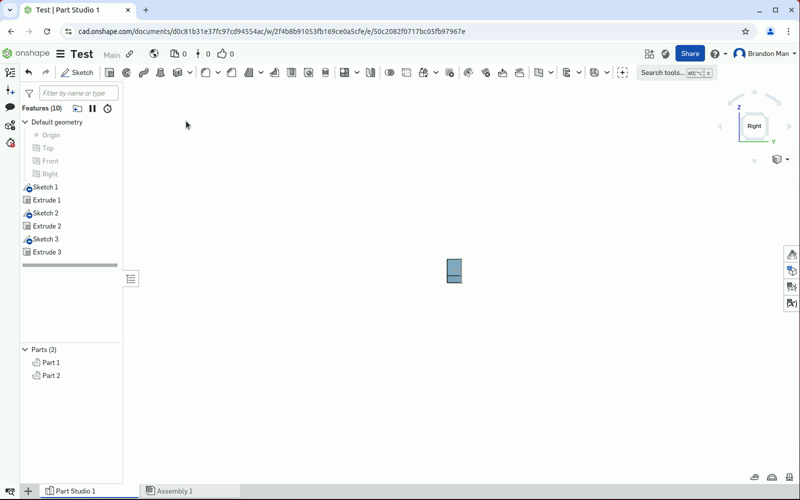
key(shift+h)
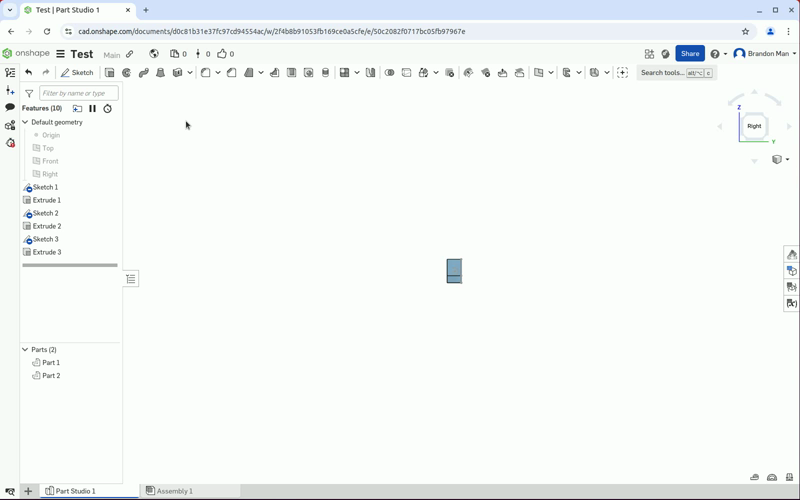
key(shift+7)
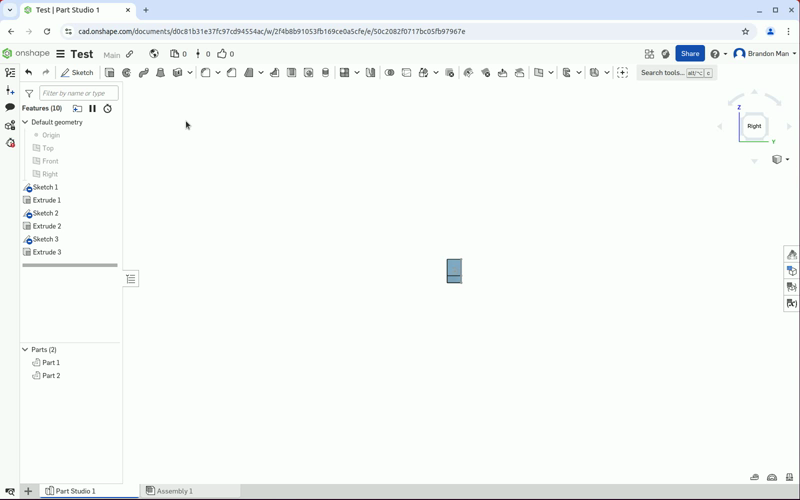
key(right, 2)
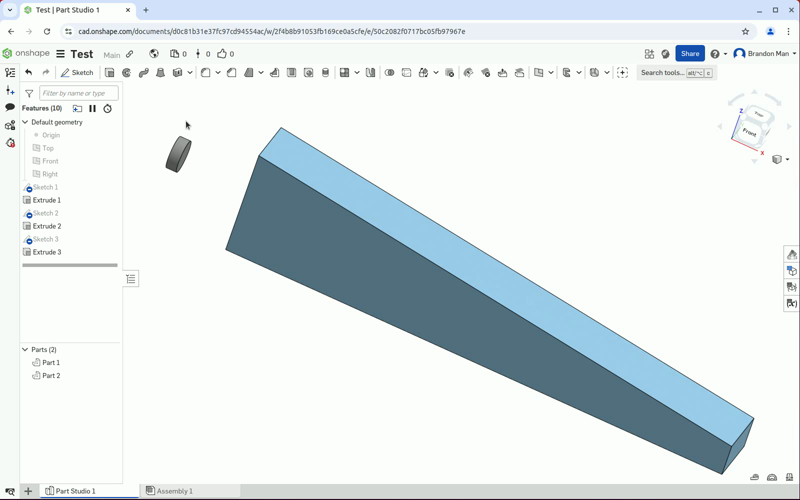
key(down, 2)
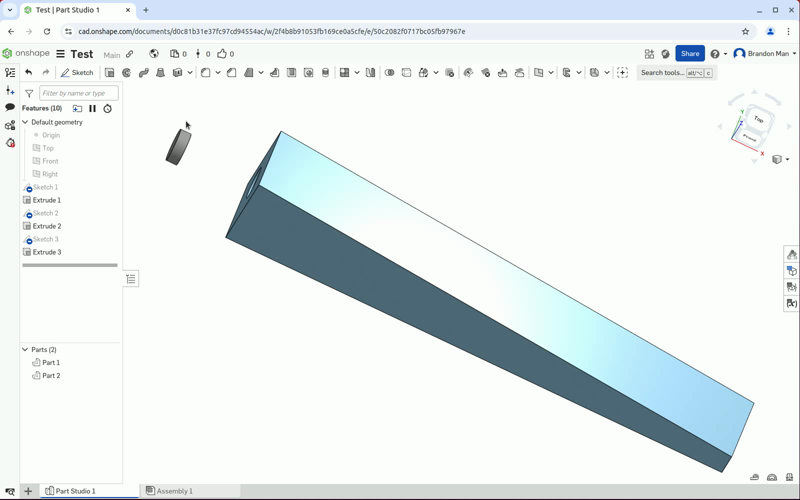
key(up, 2)
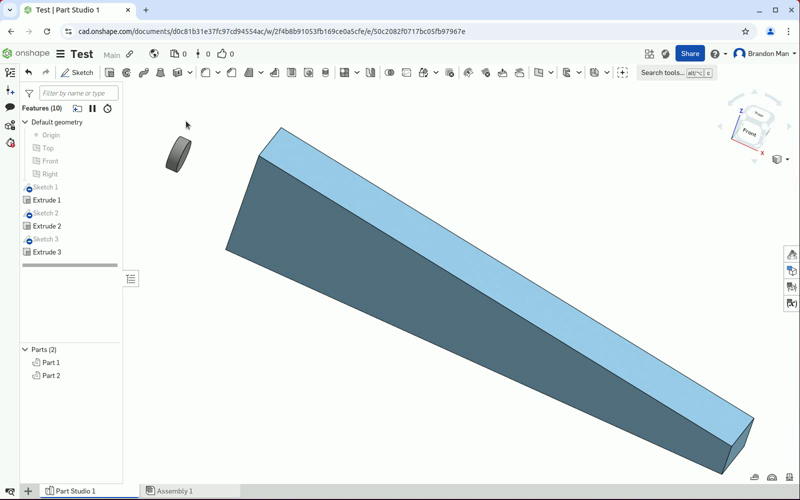
key(left, 2)
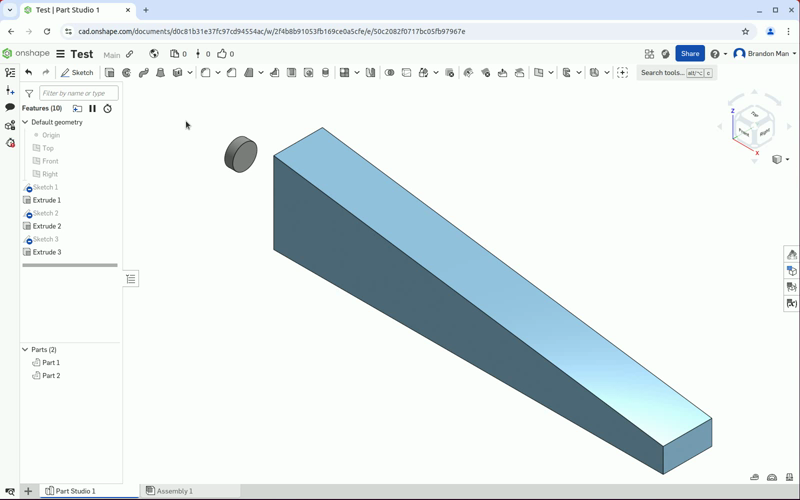
mouse_move(73, 189)
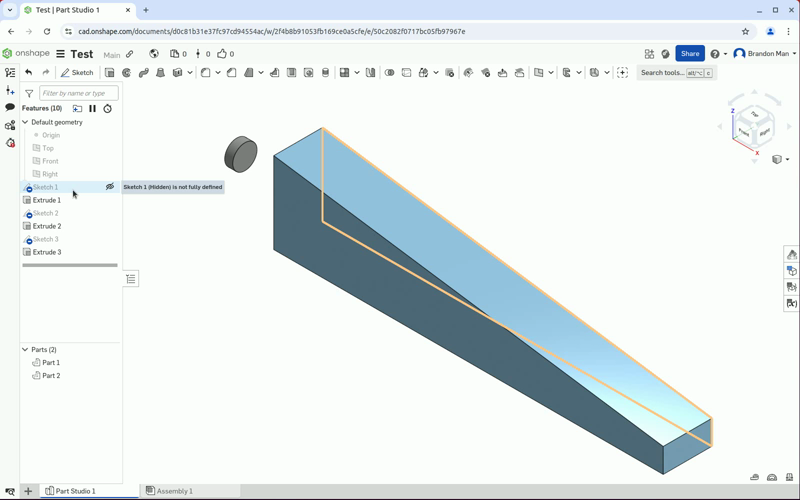
click(73, 189)